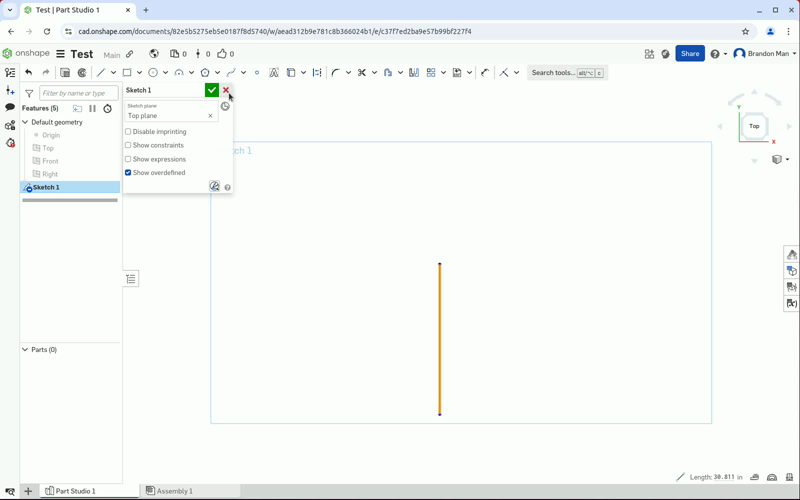
key(shift+h)
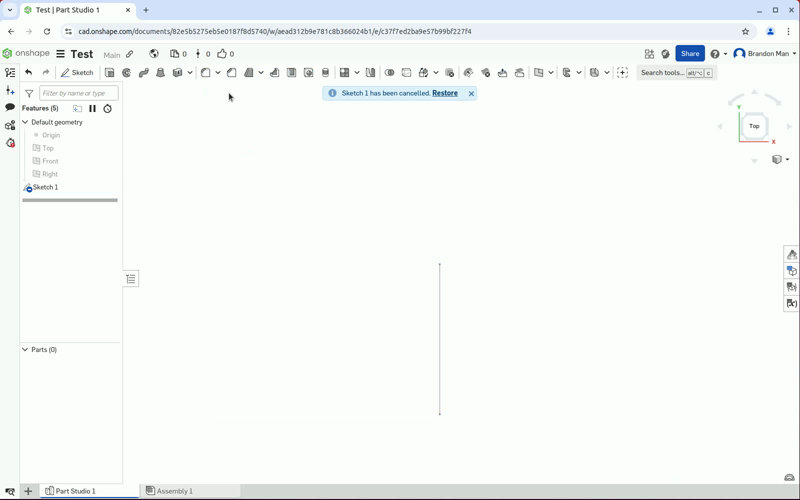
key(shift+s)
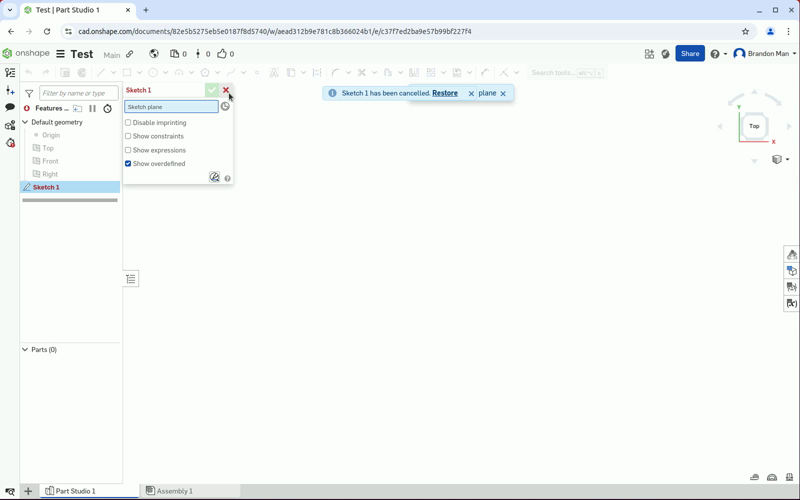
mouse_move(73, 150)
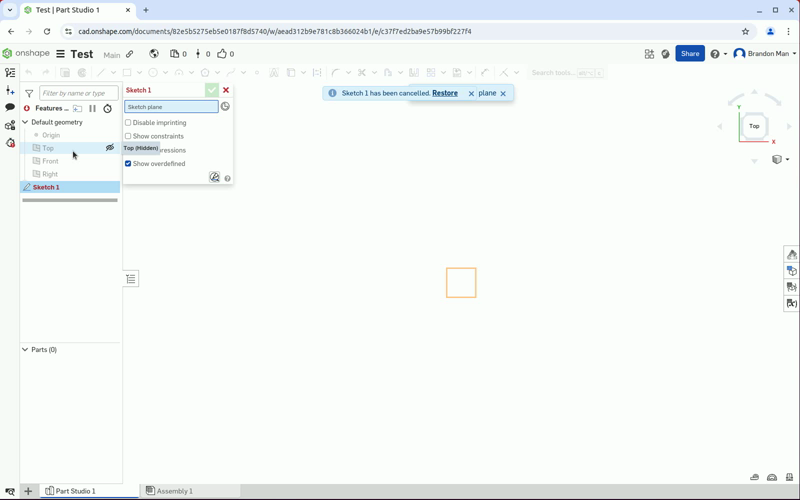
click(73, 150)
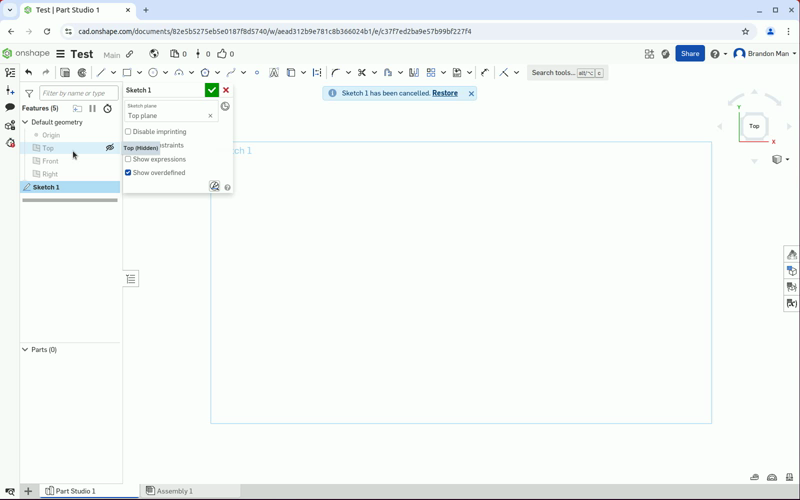
mouse_move(73, 352)
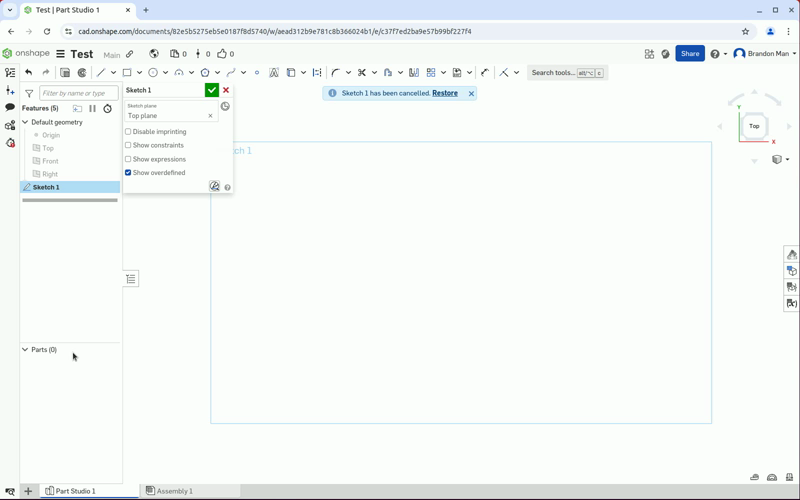
key(y)
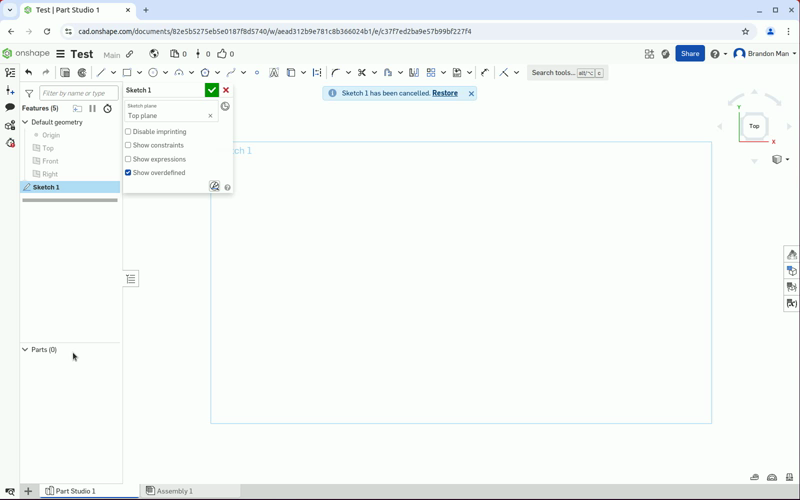
key(l)
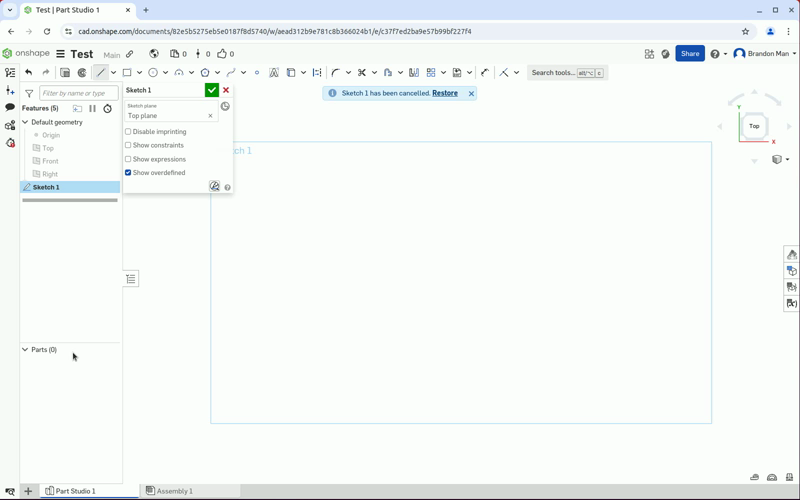
key_down(shift)
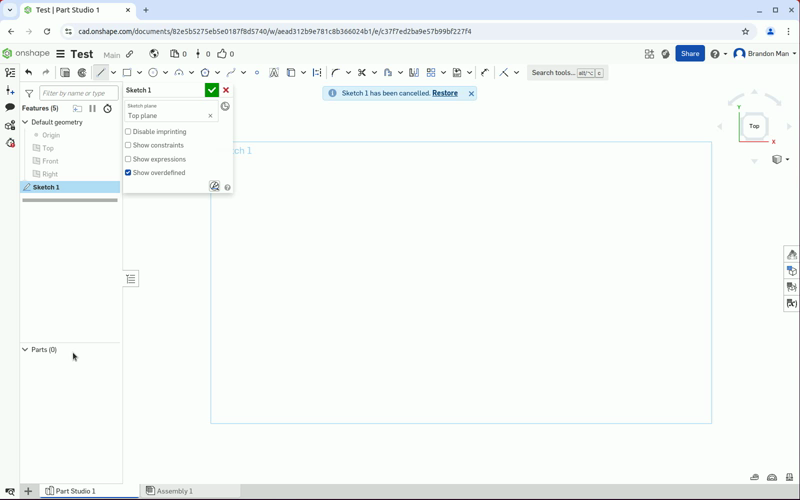
mouse_move(460, 282)
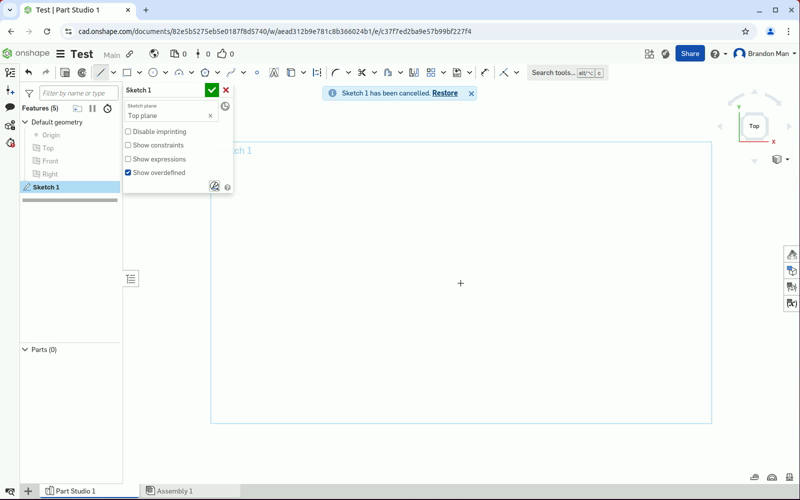
click(460, 282)
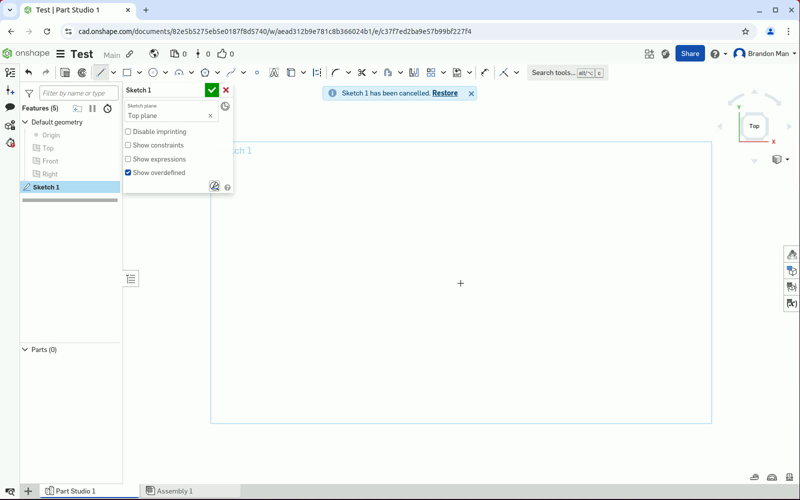
key_up(shift)
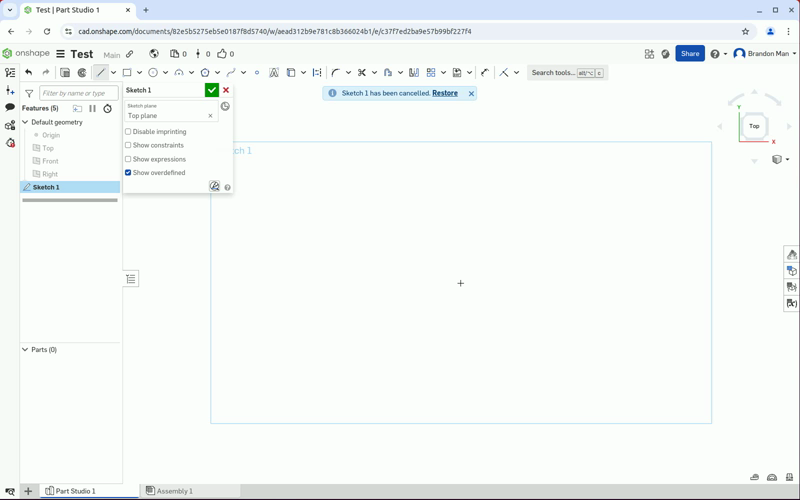
key_down(shift)
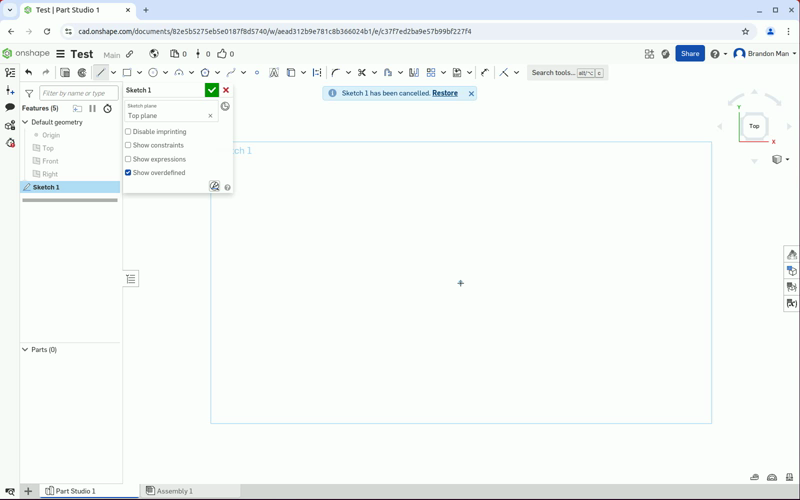
mouse_move(490, 282)
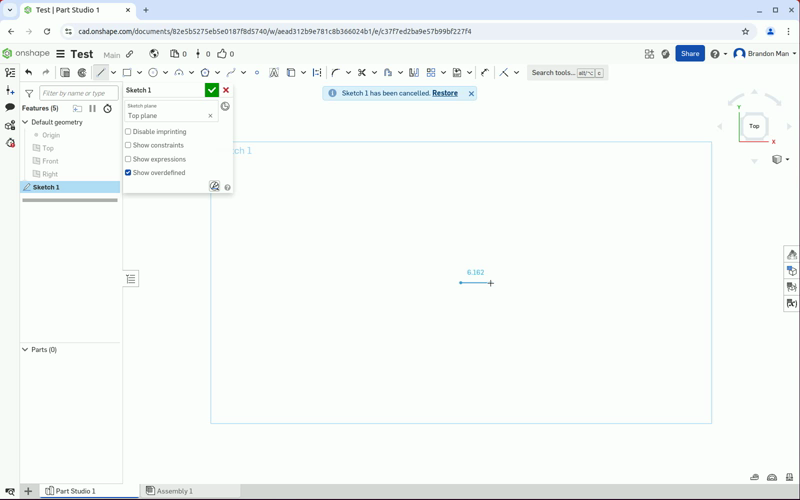
mouse_move(482, 282)
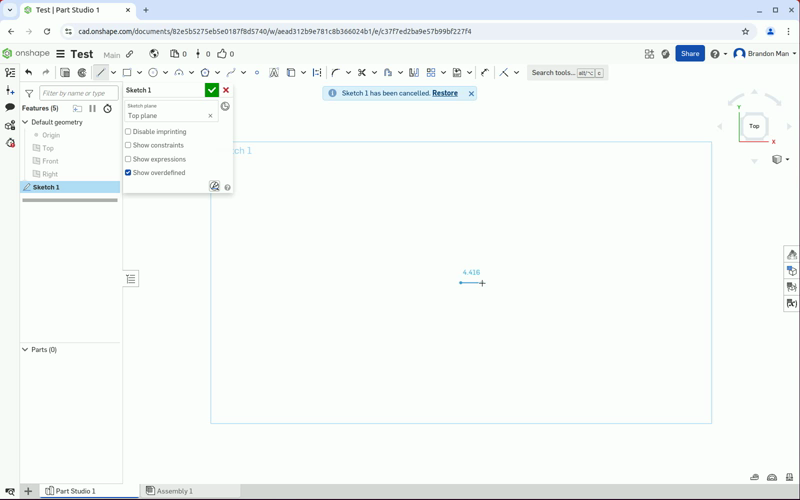
click(482, 282)
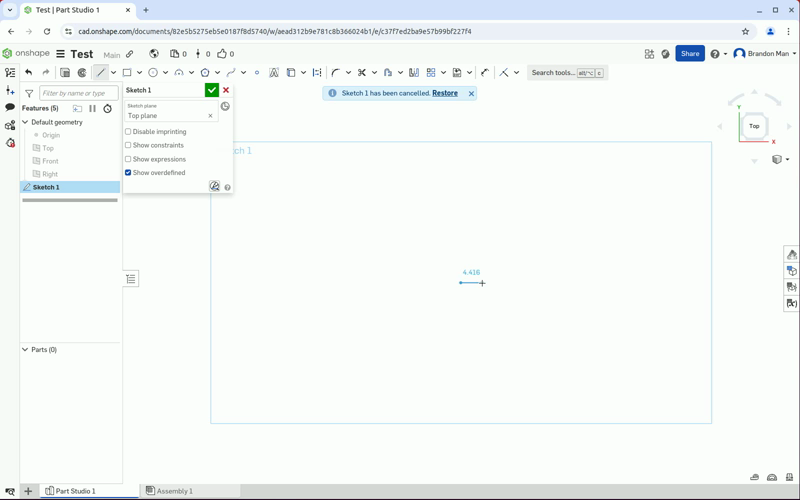
key_up(shift)
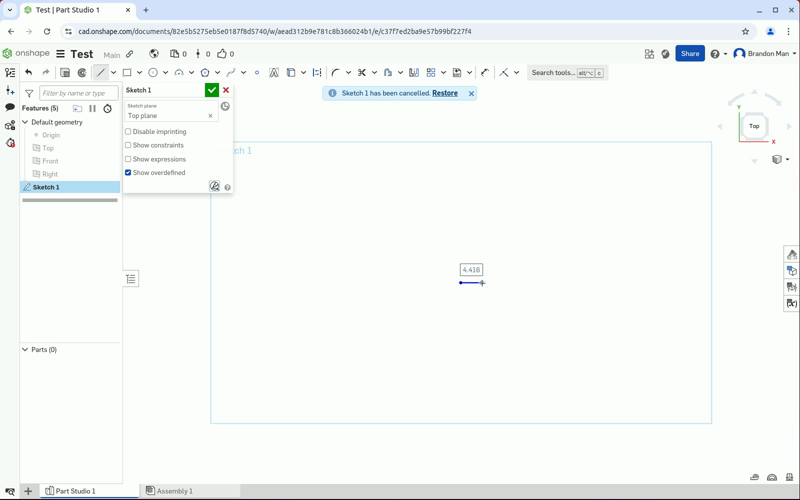
key_down(shift)
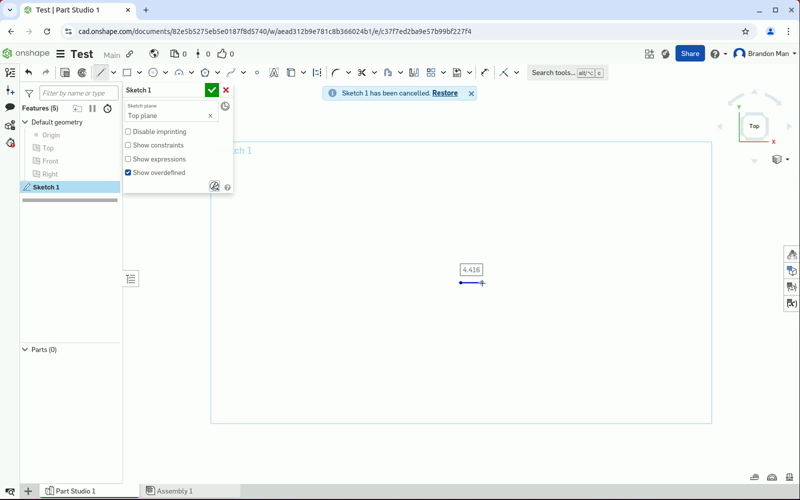
mouse_move(482, 170)
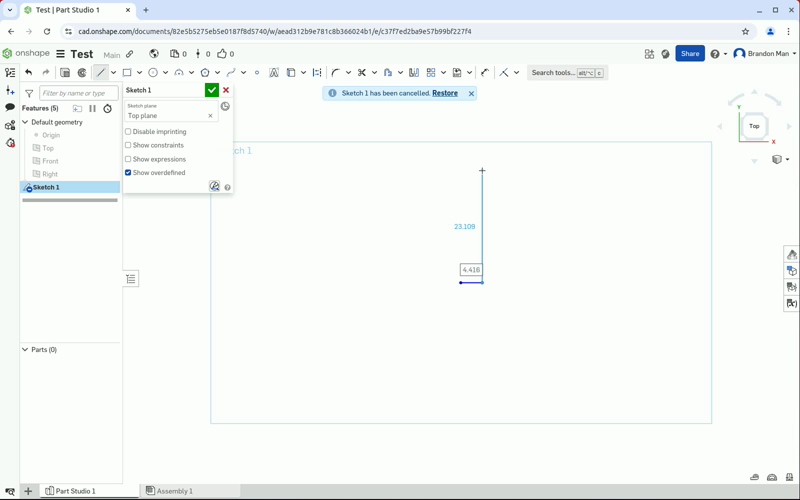
click(482, 170)
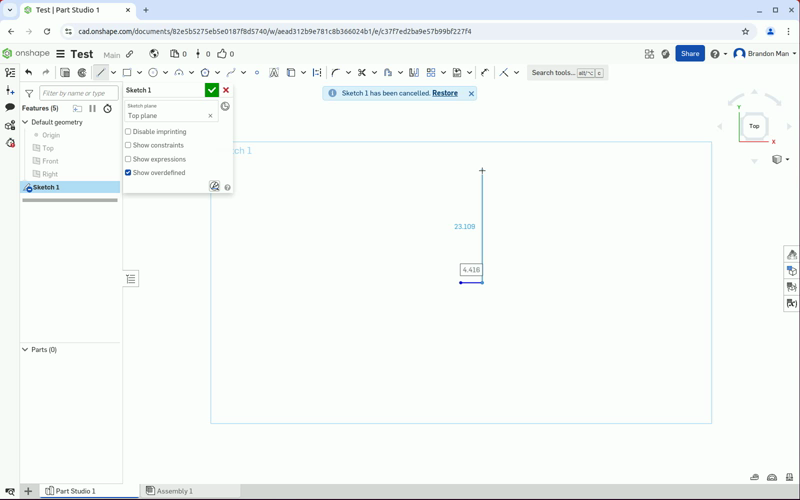
key_up(shift)
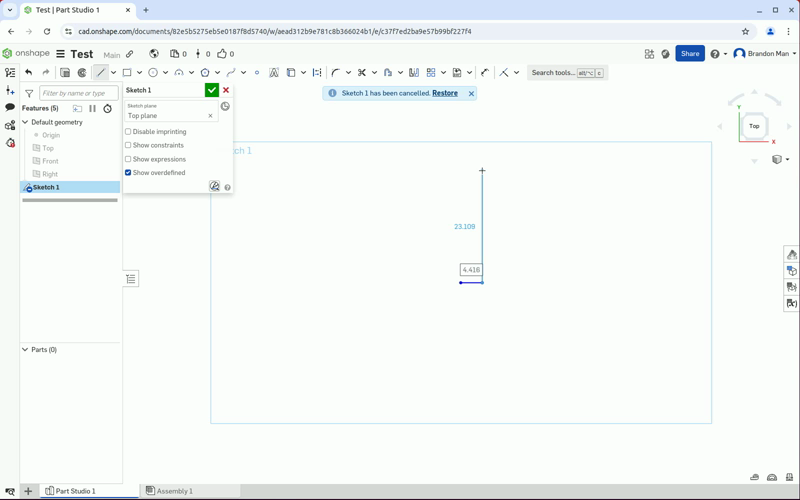
key_down(shift)
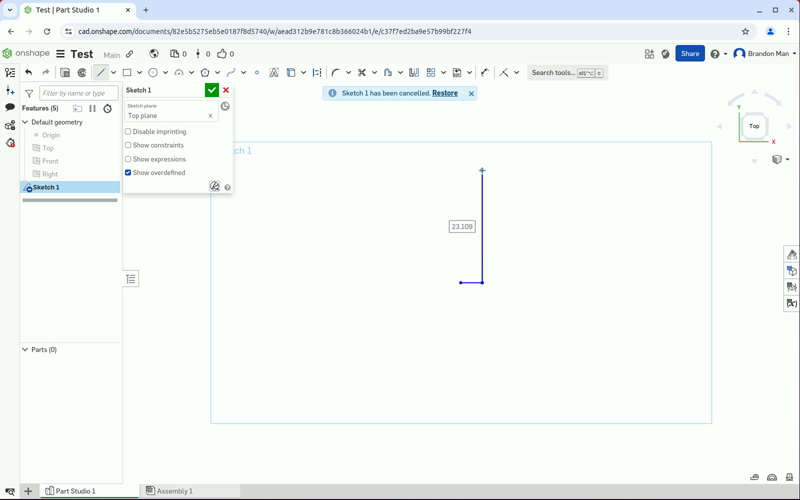
mouse_move(512, 170)
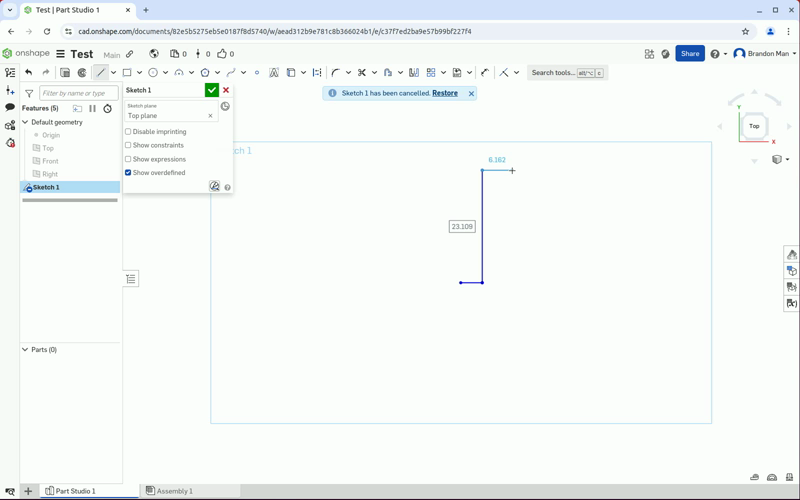
mouse_move(460, 170)
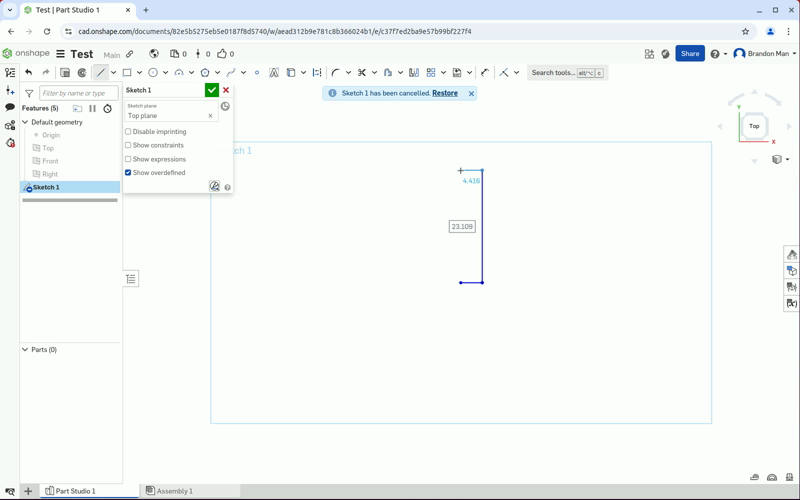
click(460, 170)
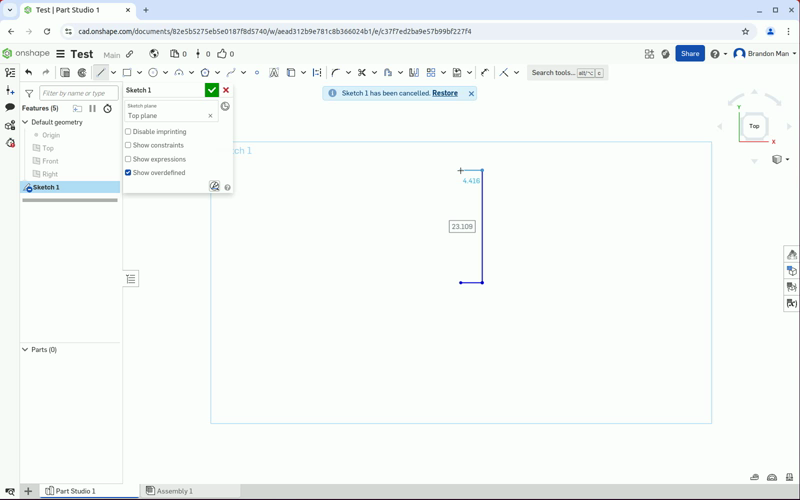
key_up(shift)
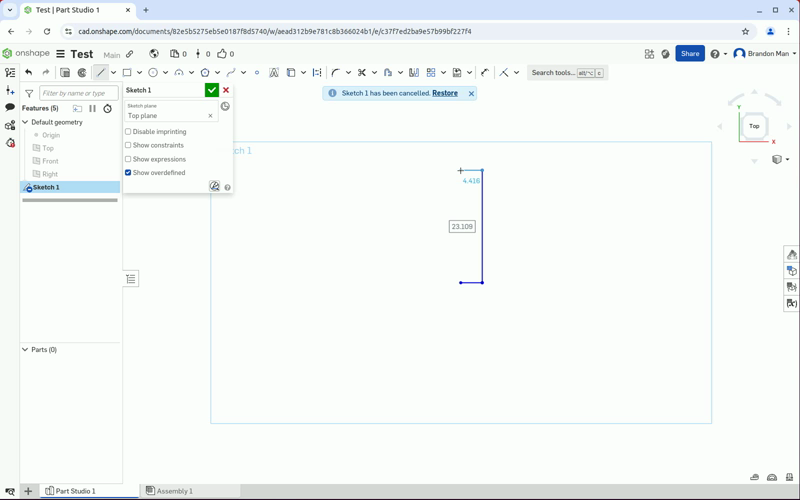
key_down(shift)
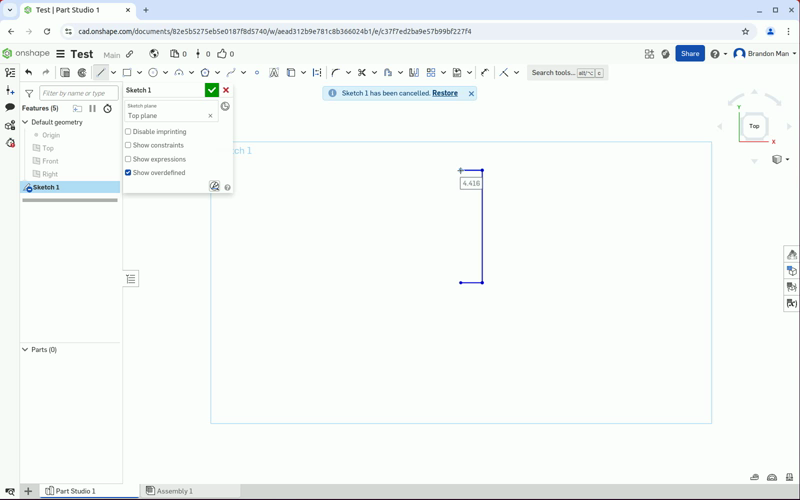
mouse_move(460, 282)
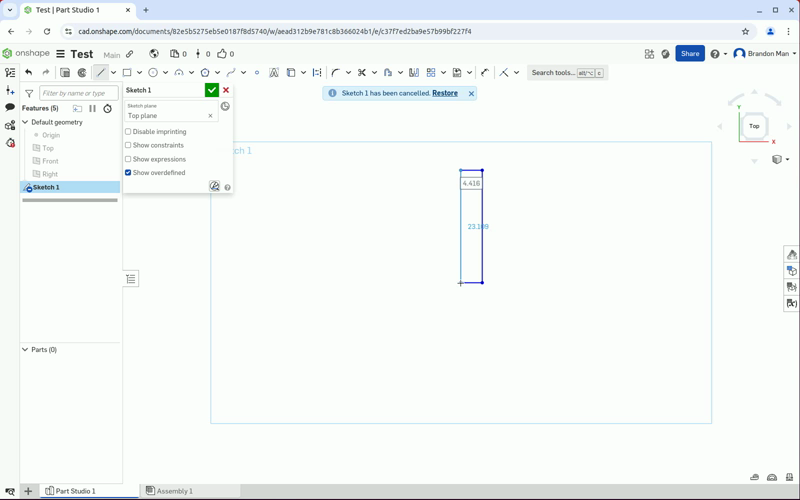
key_up(shift)
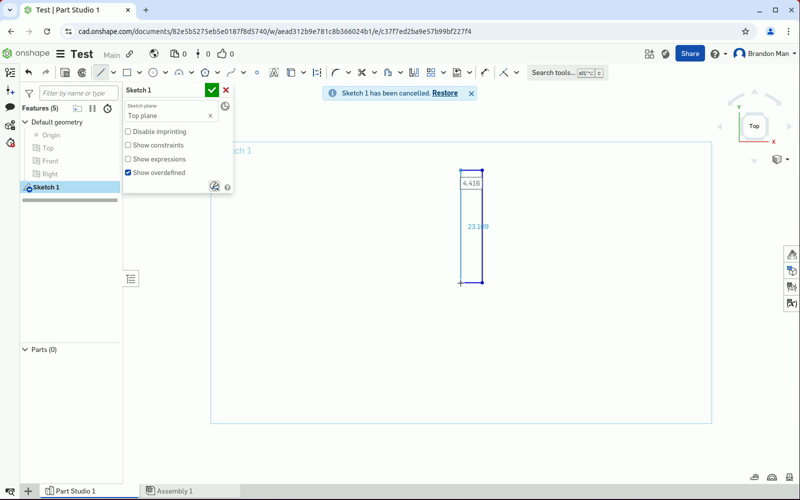
click(460, 282)
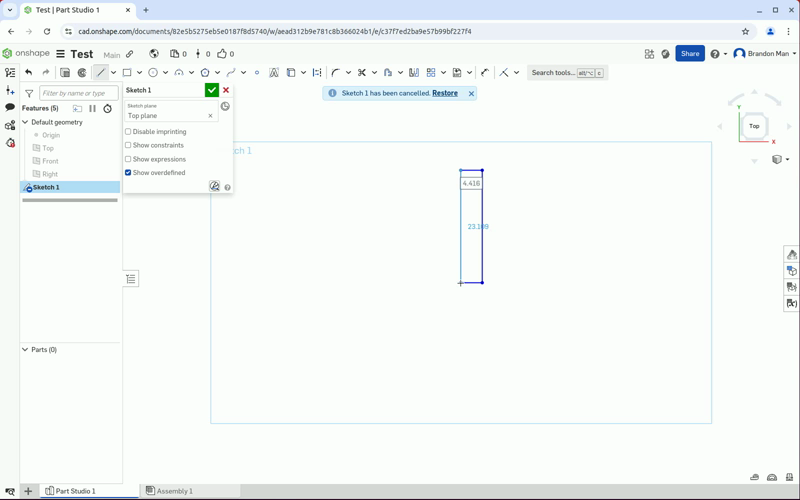
key(esc)
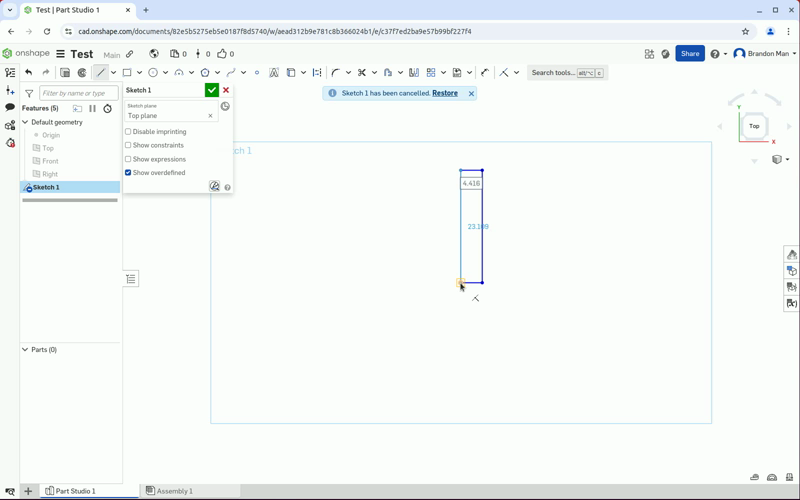
mouse_move(465, 216)
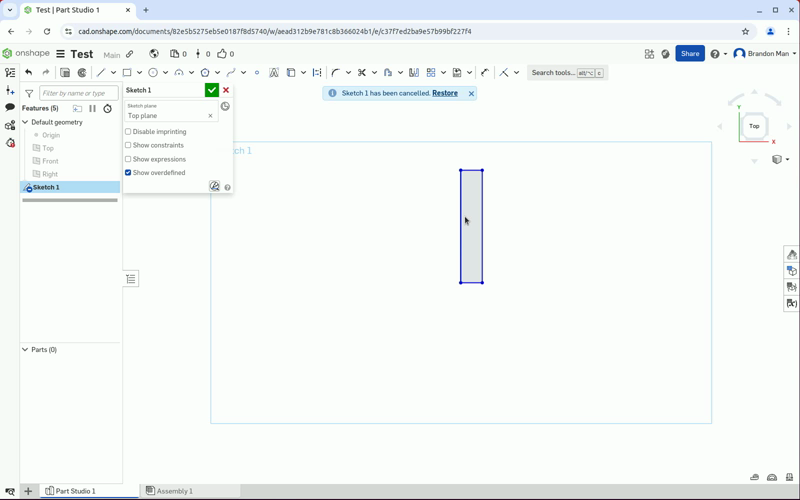
click(465, 216)
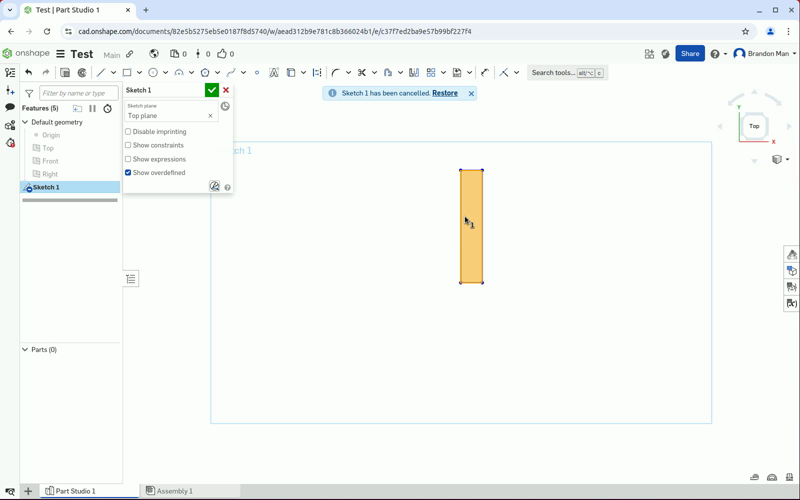
mouse_move(73, 352)
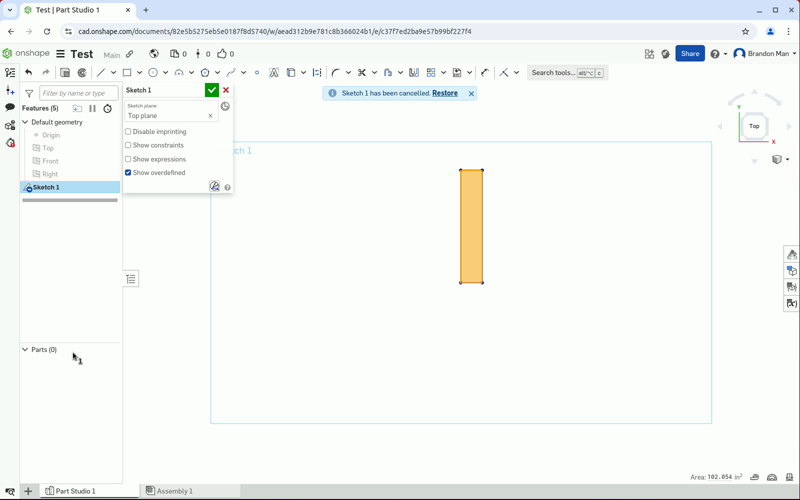
key(shift+y)
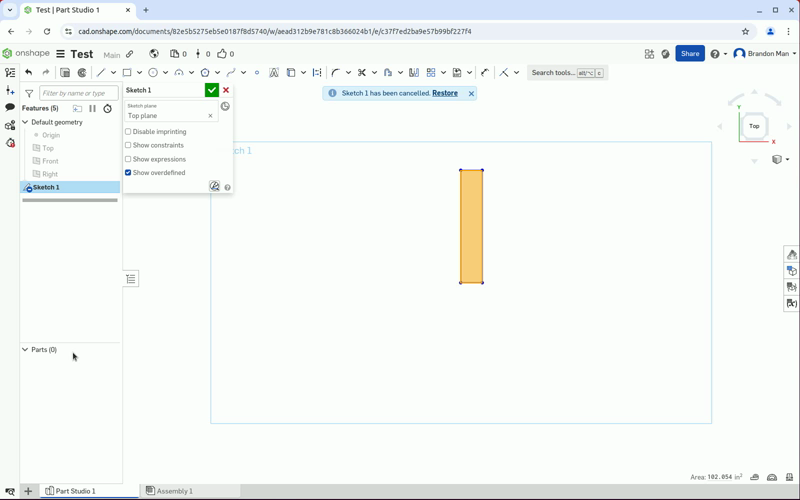
key(shift+e)
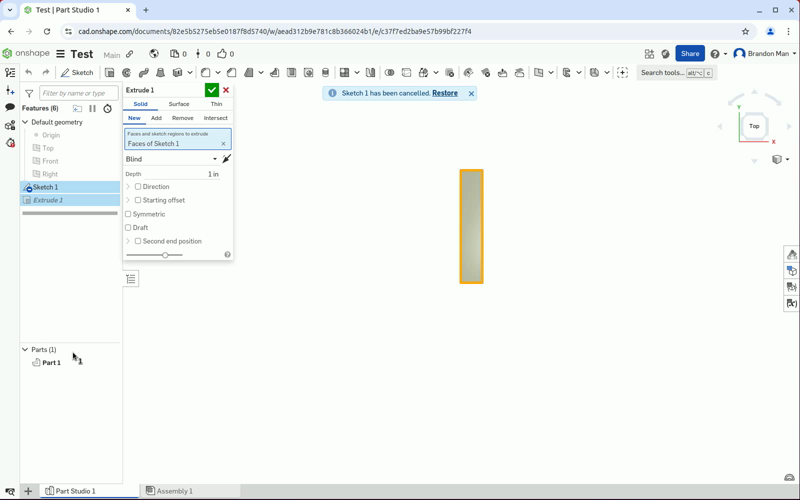
mouse_move(143, 106)
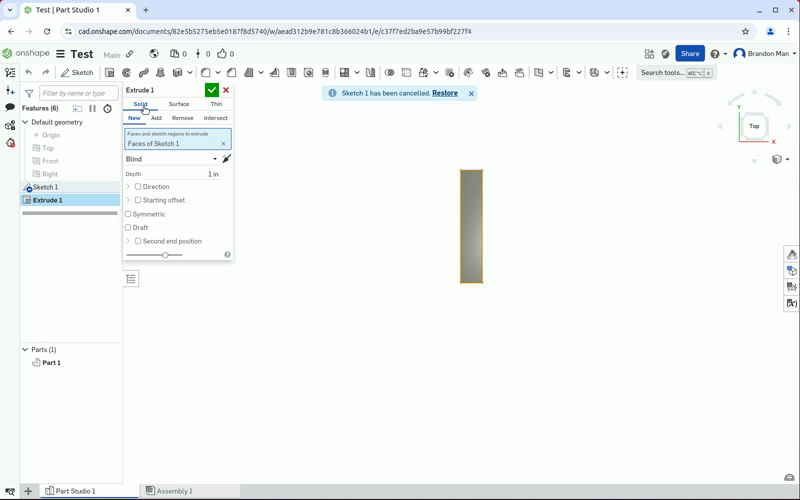
click(143, 106)
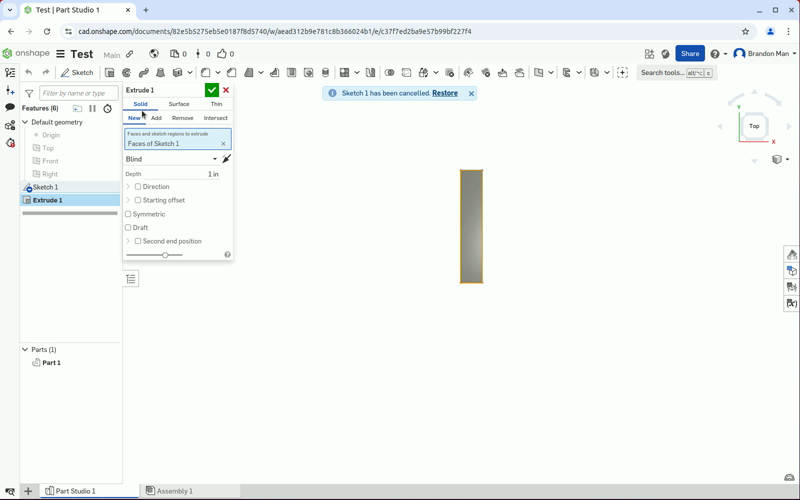
mouse_move(137, 120)
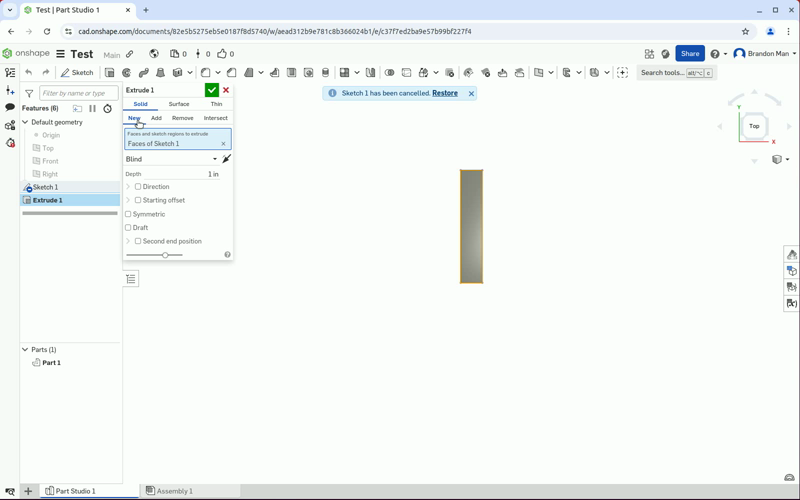
click(137, 120)
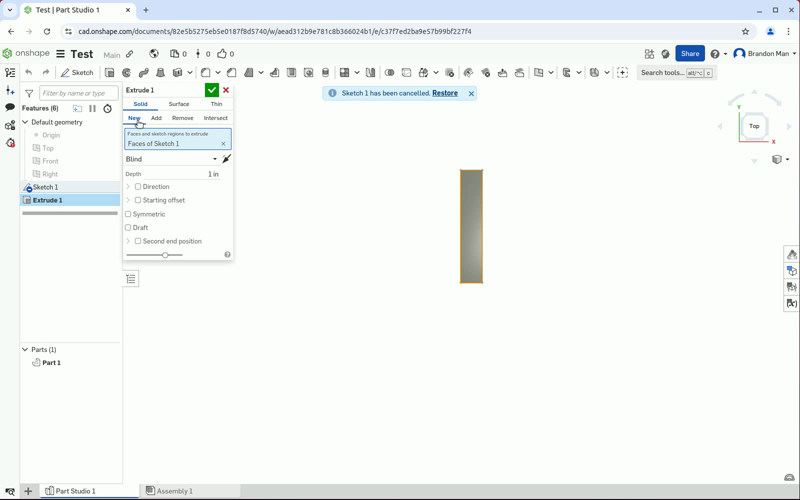
key(tab, 4)
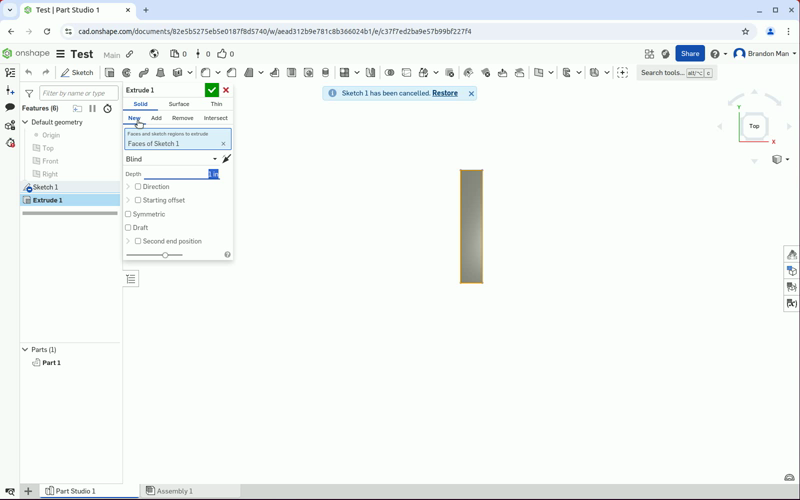
text(0.722)
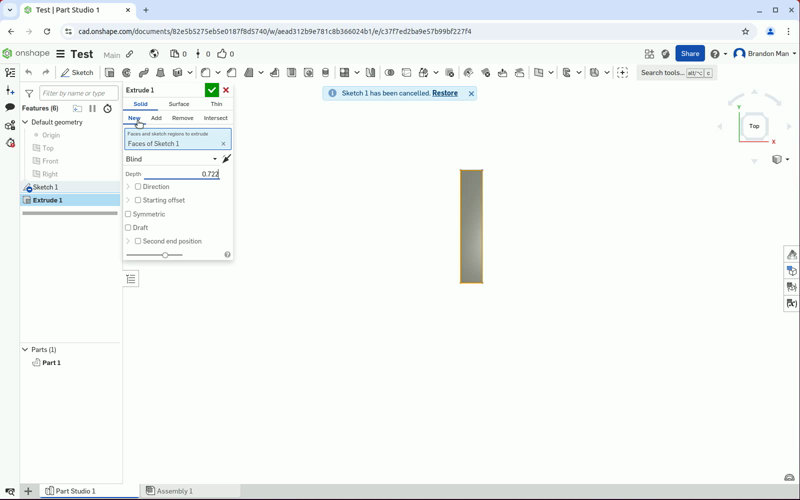
key(enter)
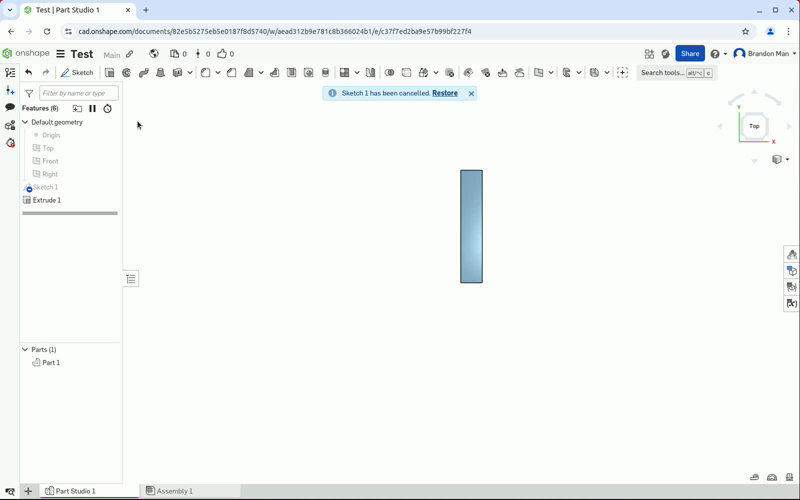
key(shift+h)
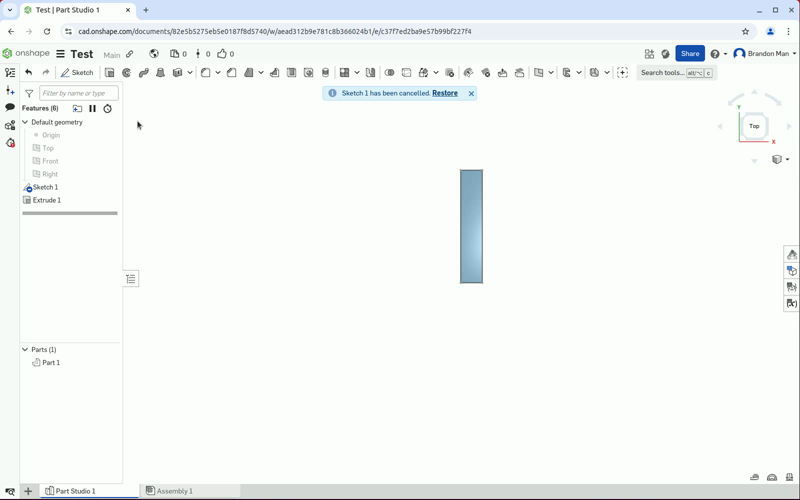
key(shift+h)
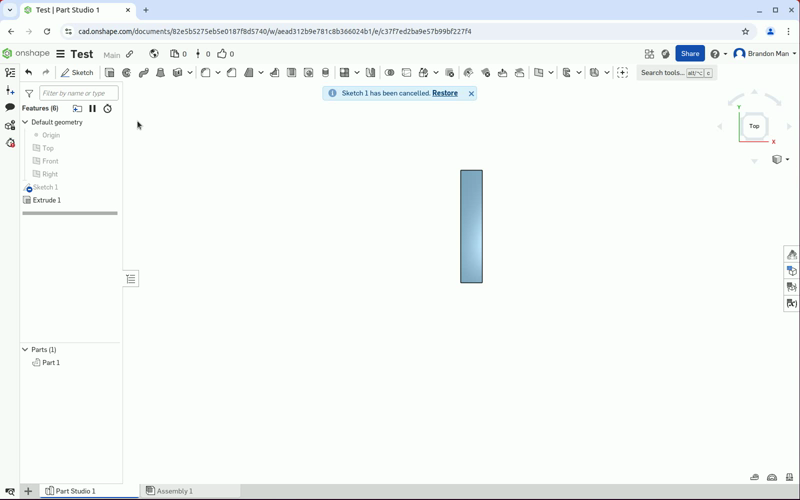
mouse_move(73, 189)
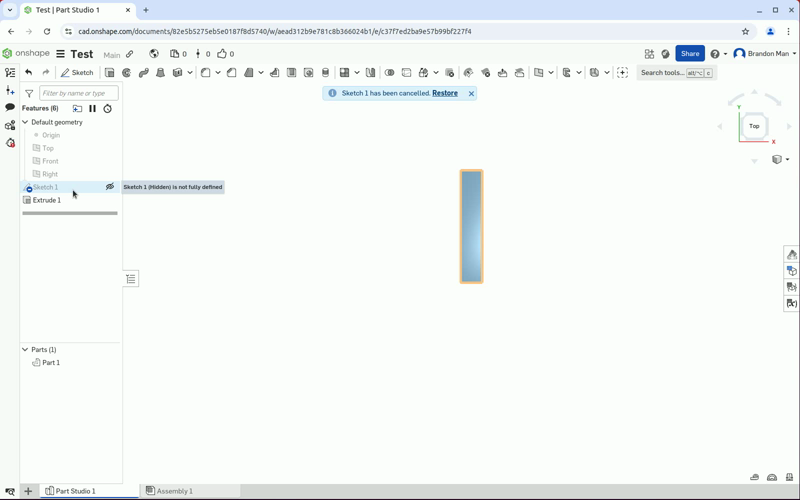
click(73, 189)
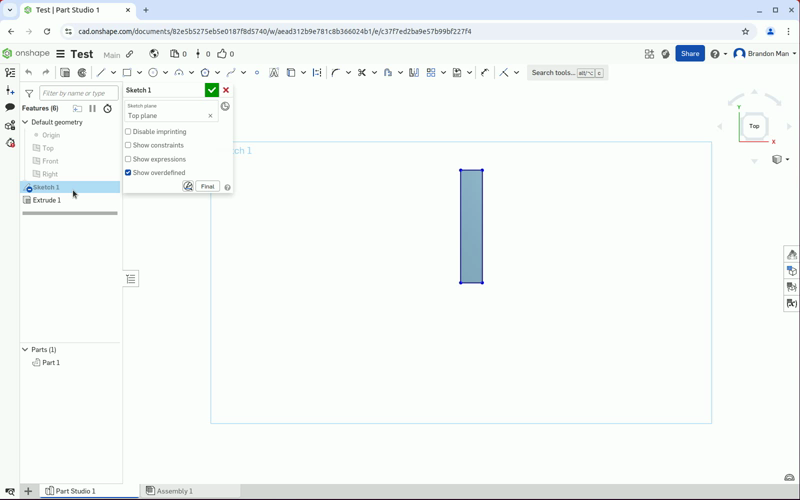
mouse_move(229, 92)
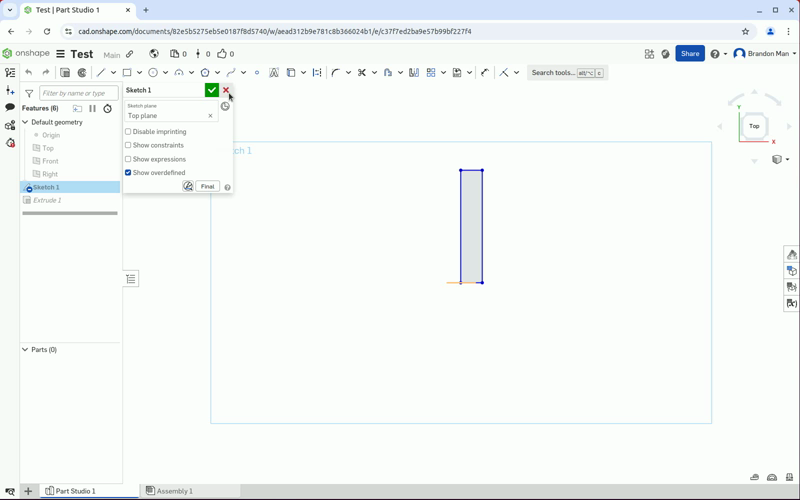
click(229, 92)
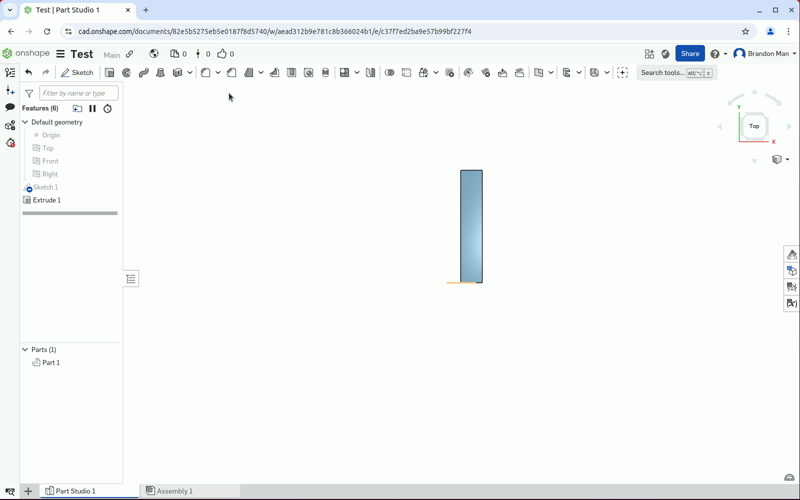
mouse_move(541, 75)
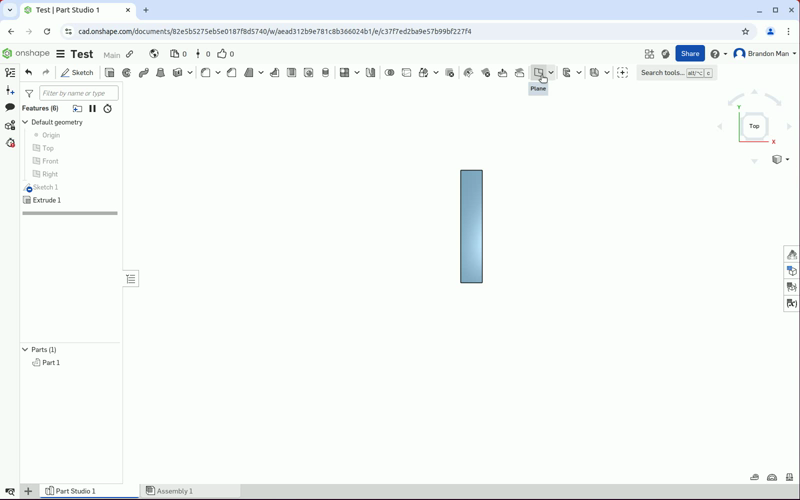
click(541, 75)
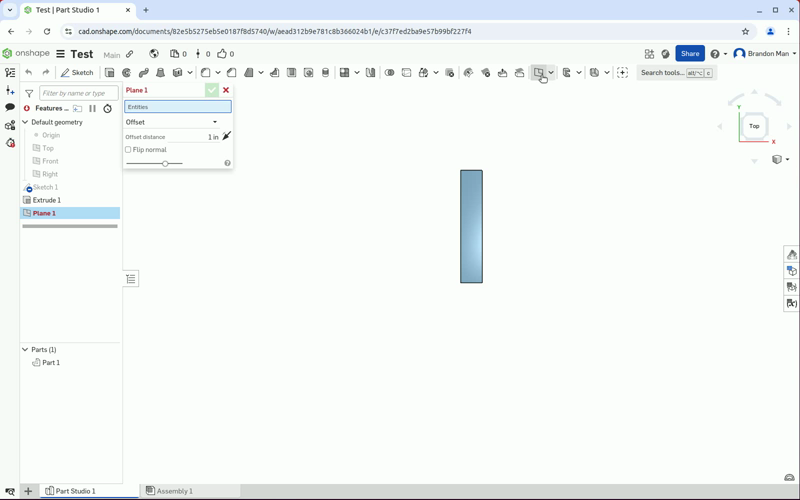
mouse_move(73, 150)
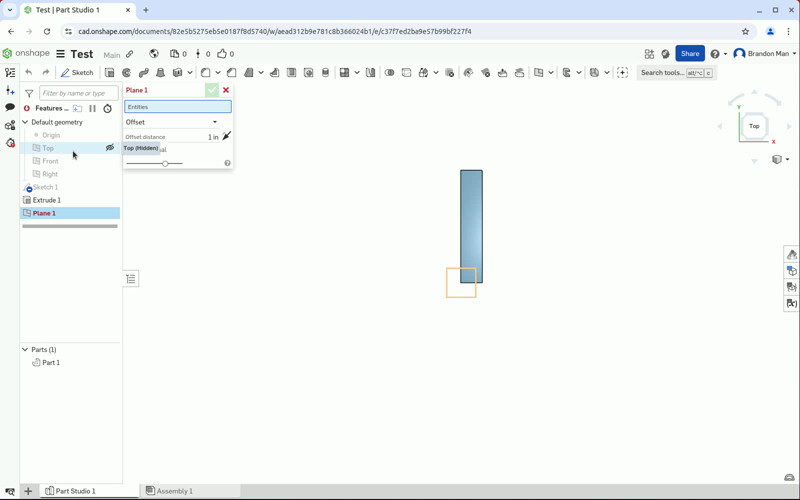
click(73, 150)
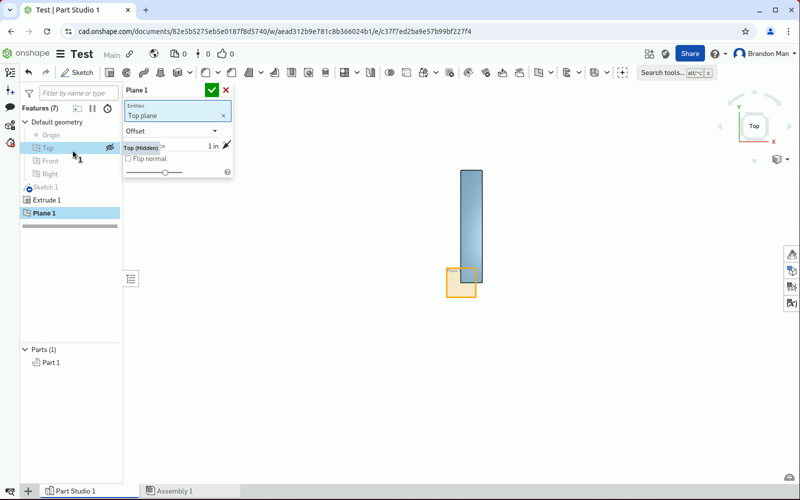
key(tab, 2)
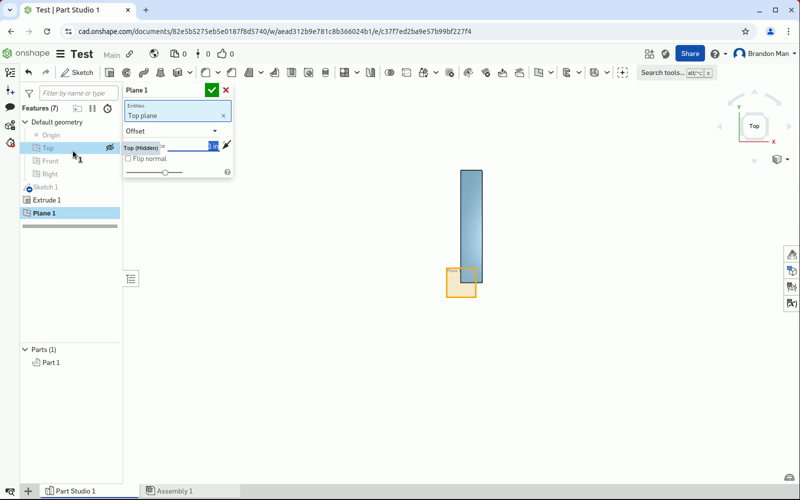
text(0.709)
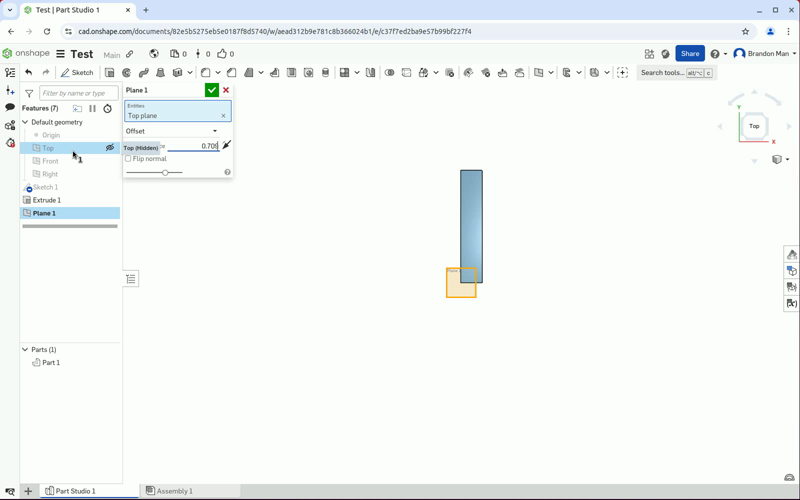
key(enter, 2)
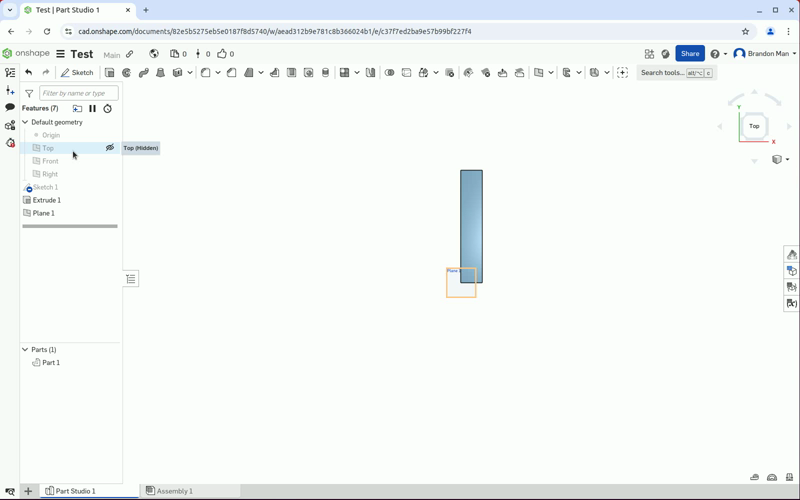
key(shift+s)
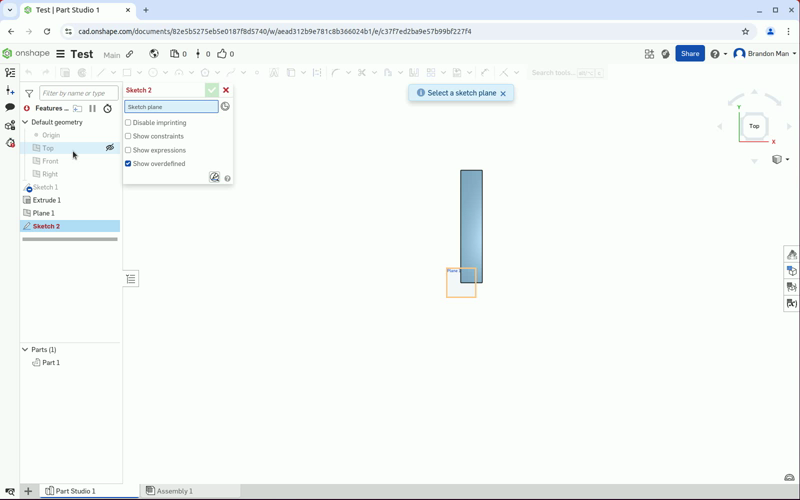
mouse_move(73, 215)
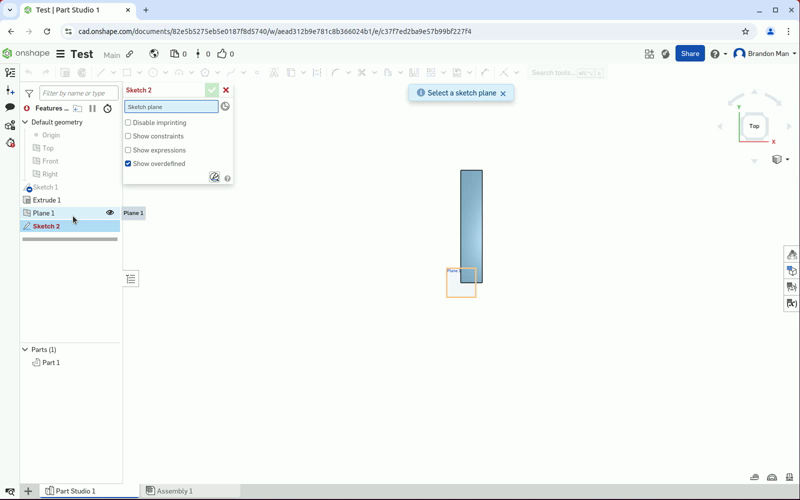
click(73, 215)
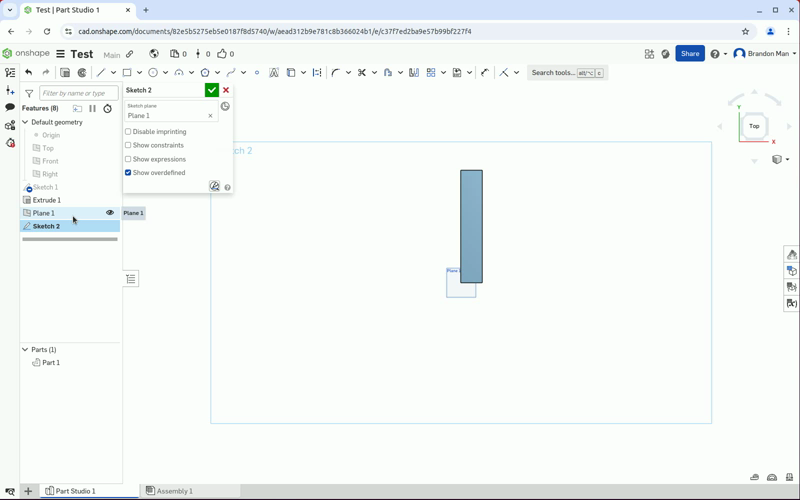
mouse_move(73, 352)
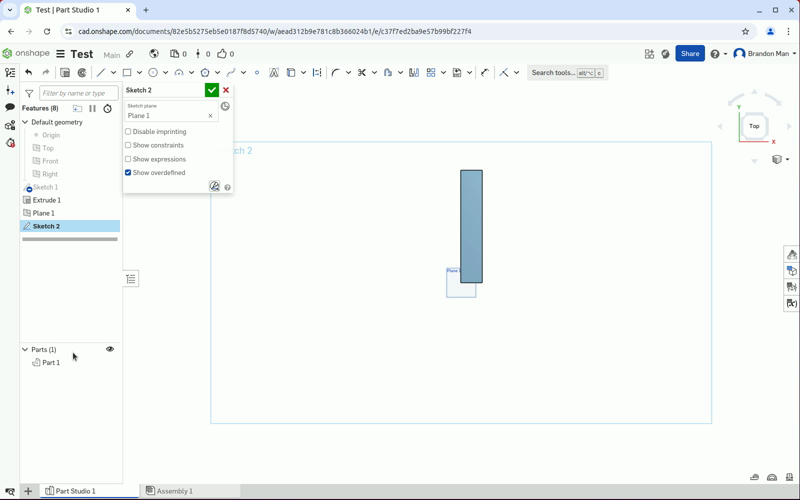
key(y)
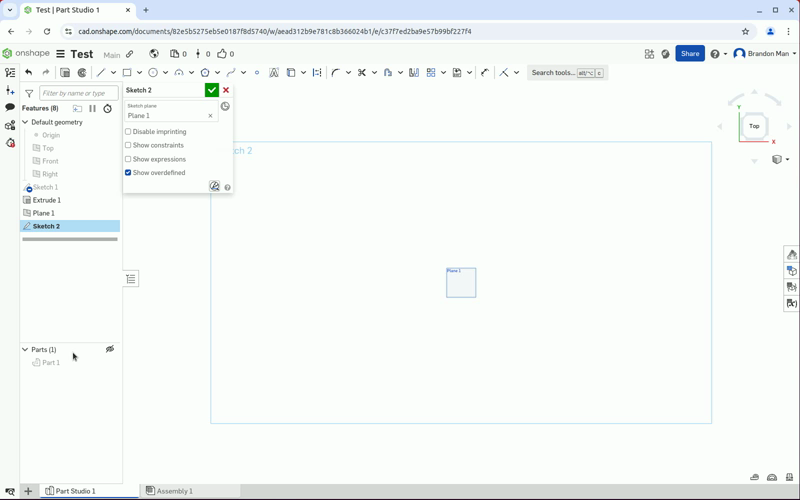
key(l)
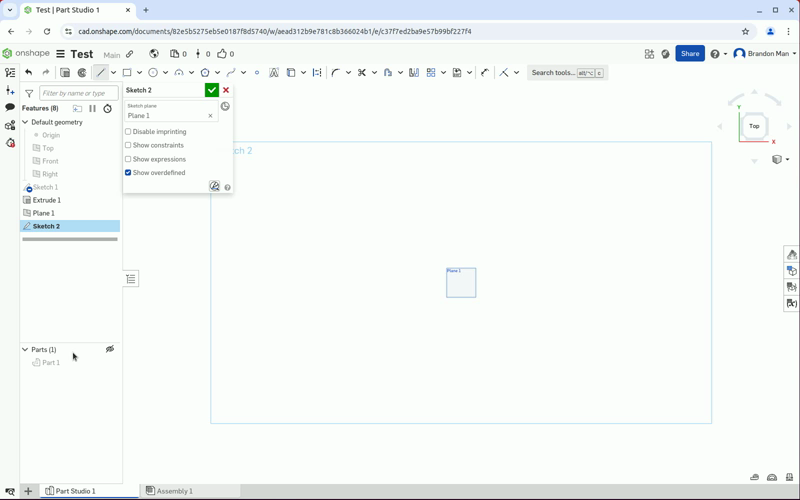
key_down(shift)
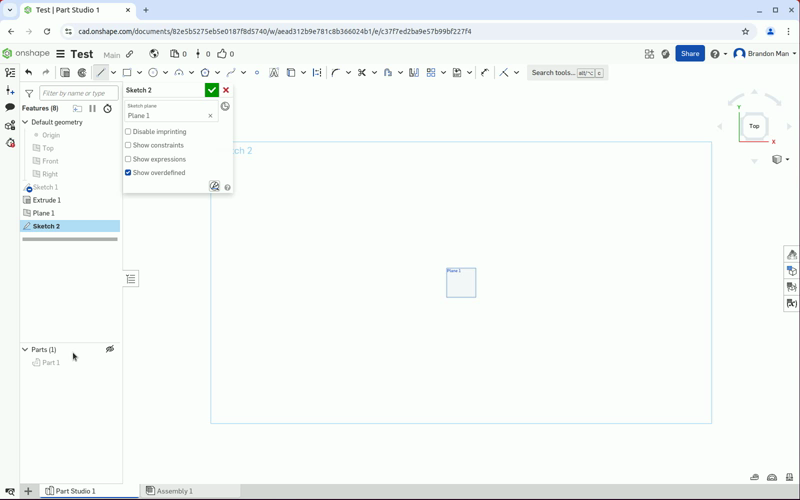
mouse_move(480, 282)
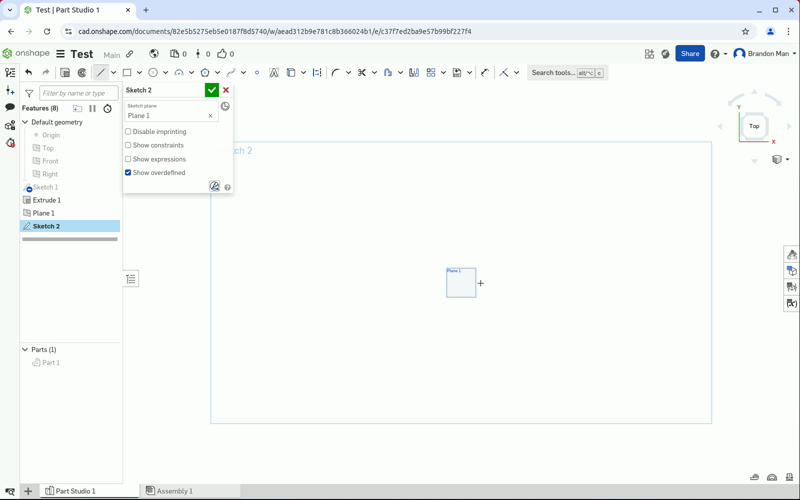
click(480, 282)
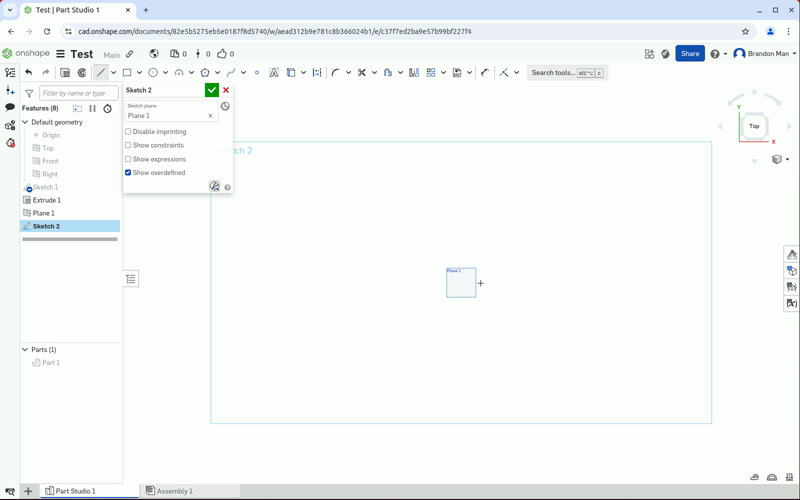
key_up(shift)
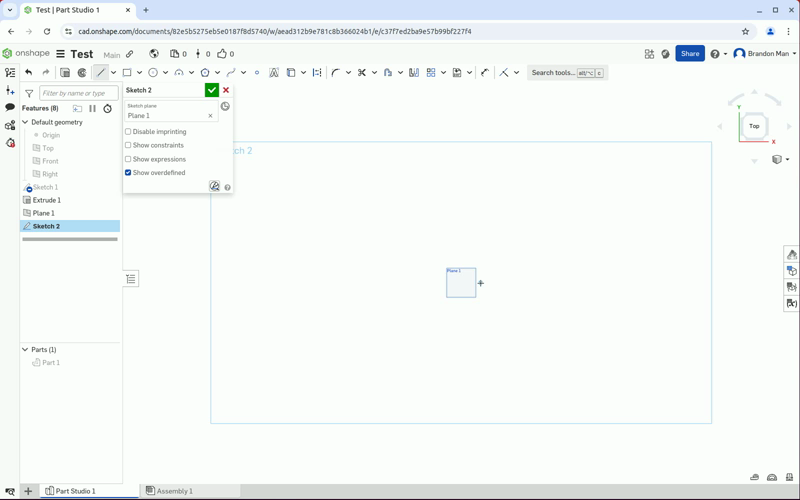
key_down(shift)
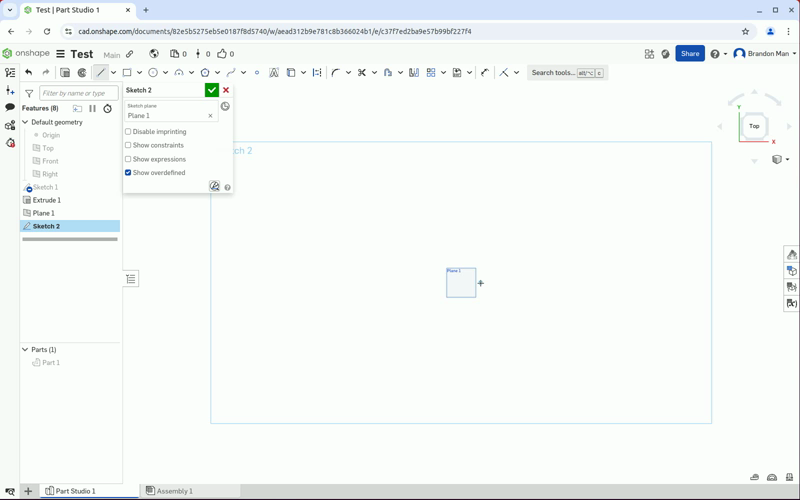
mouse_move(510, 282)
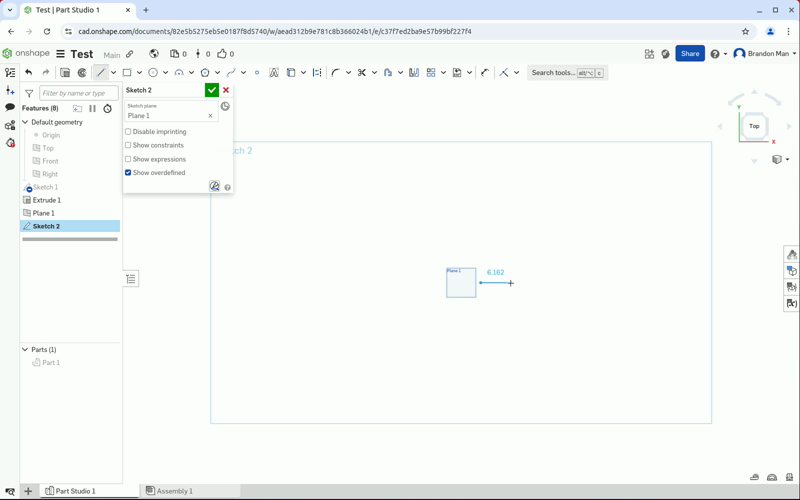
mouse_move(481, 282)
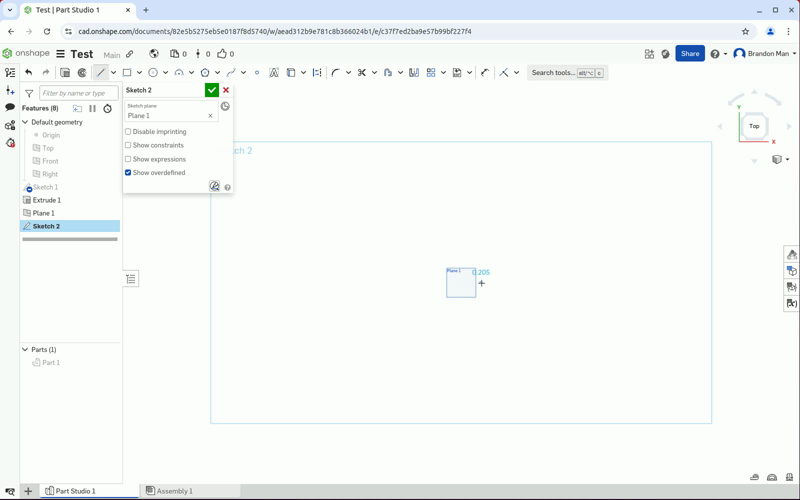
scroll(6)
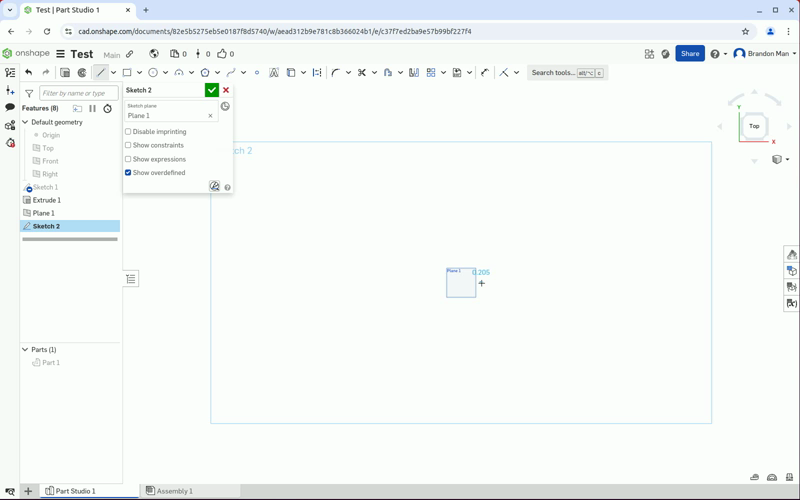
scroll(6)
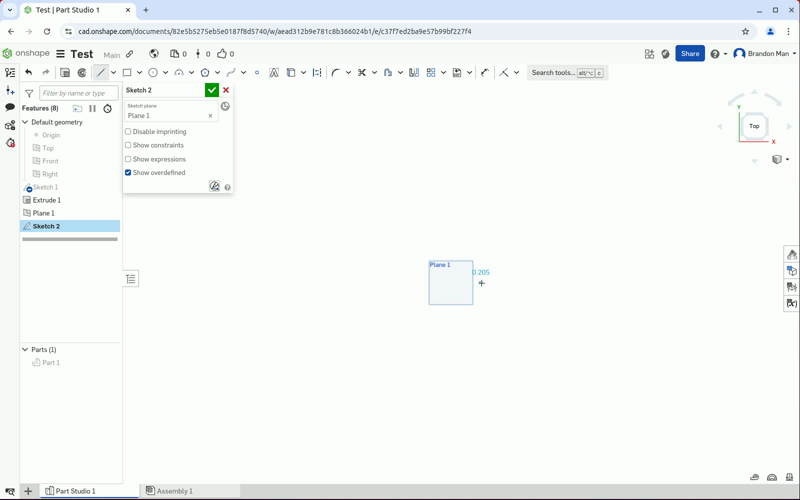
scroll(6)
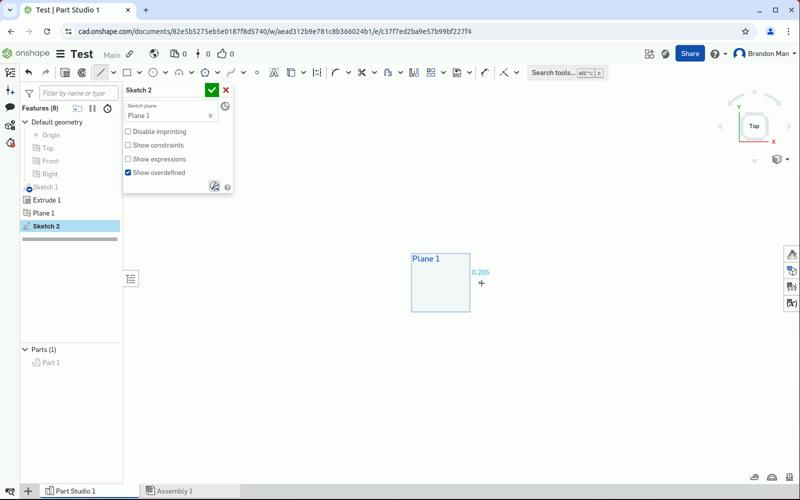
scroll(6)
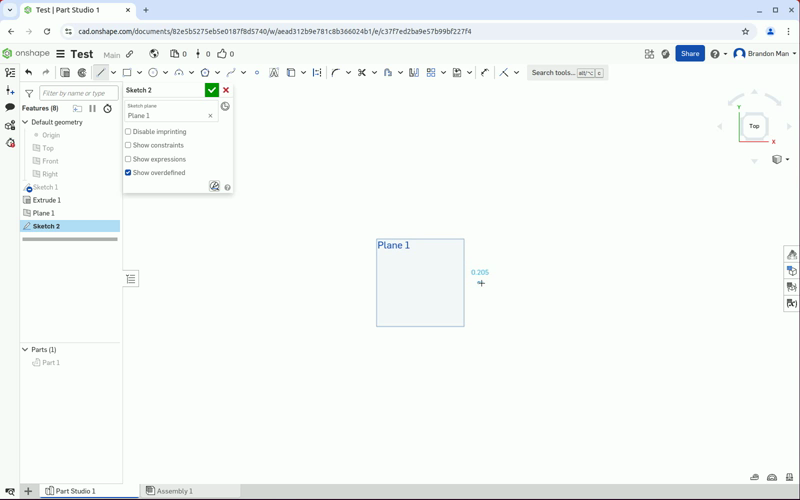
scroll(6)
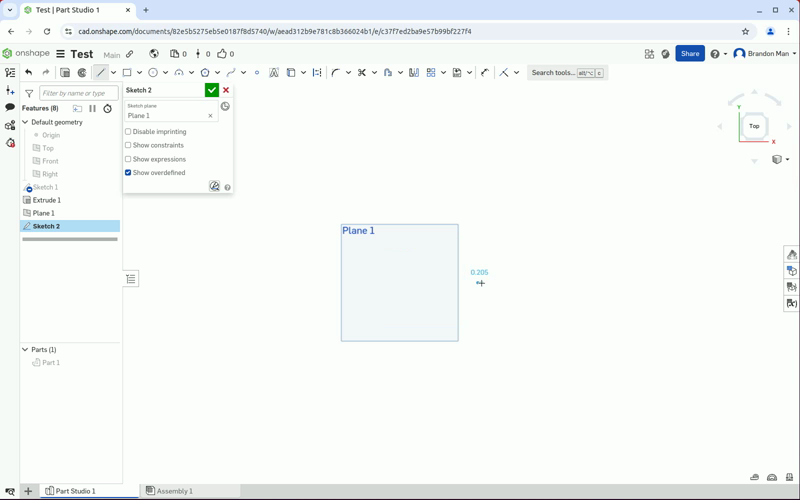
scroll(6)
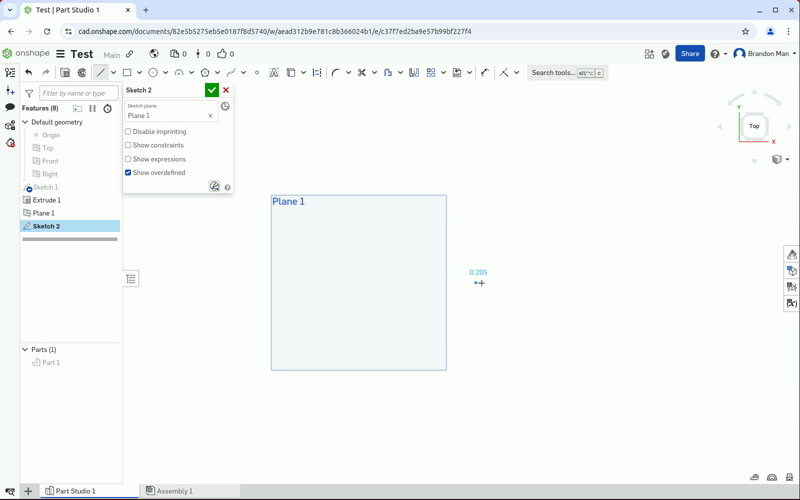
scroll(6)
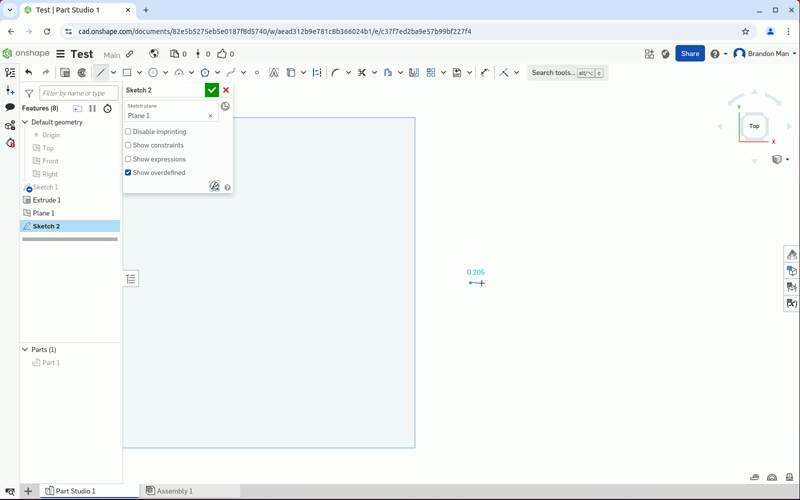
click(481, 282)
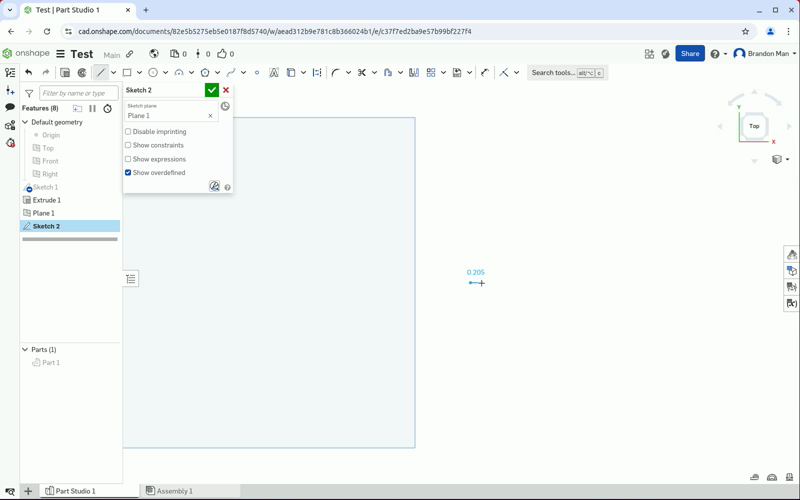
scroll(-6)
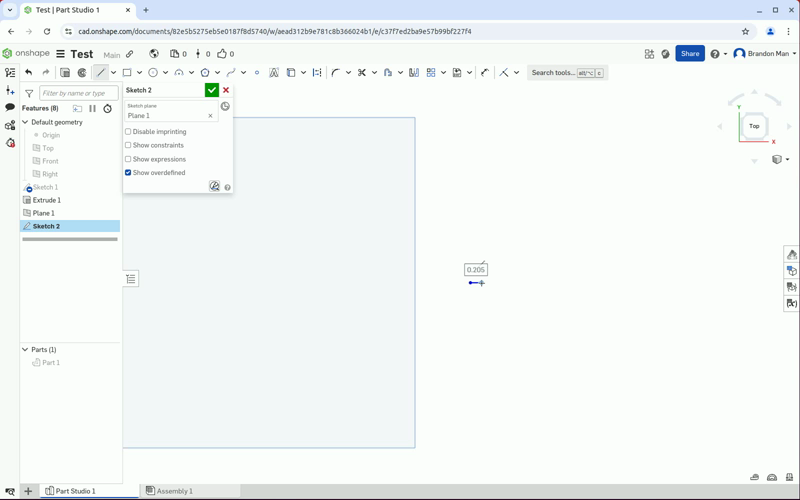
scroll(-6)
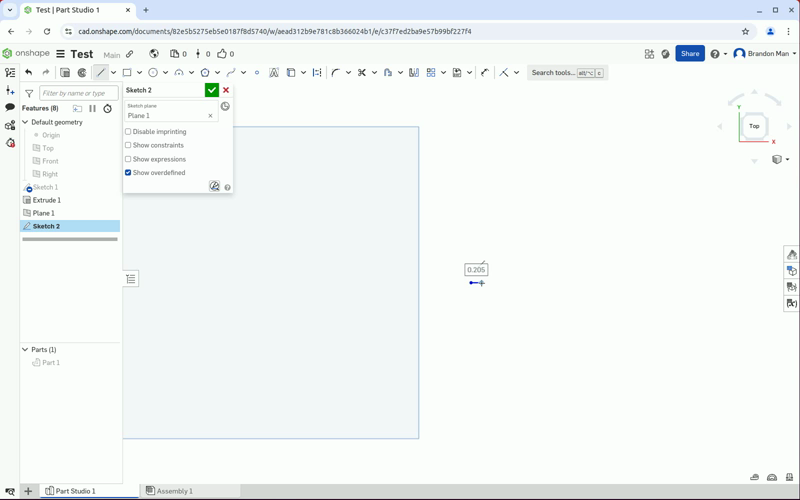
scroll(-6)
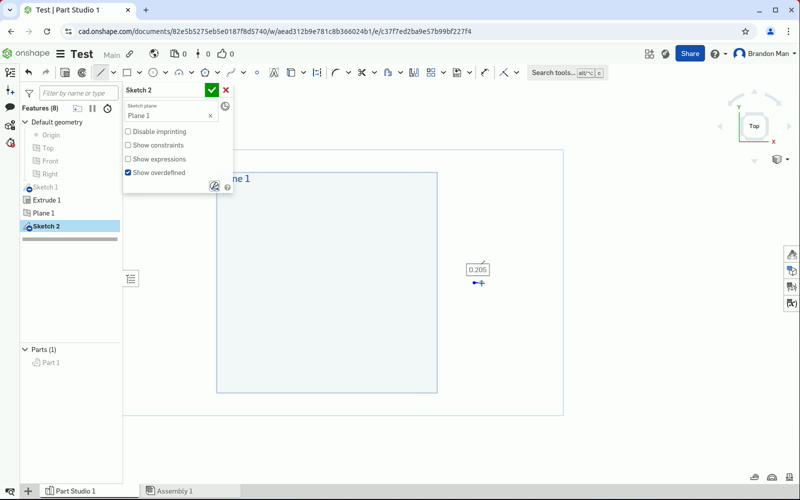
scroll(-6)
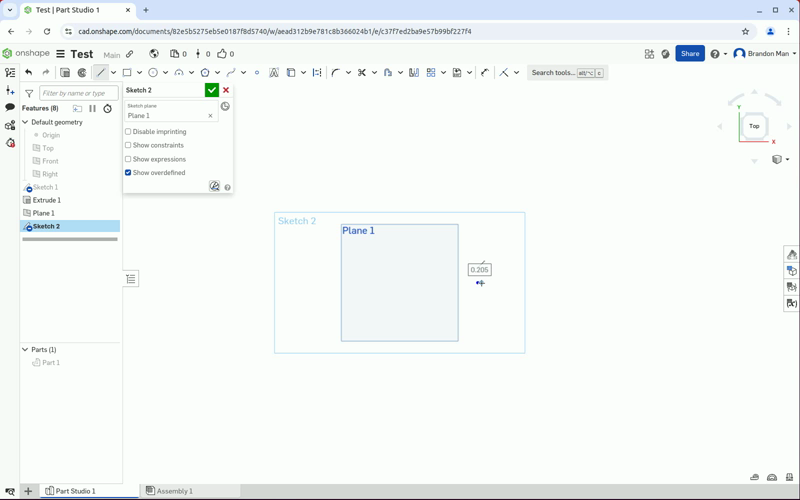
scroll(-6)
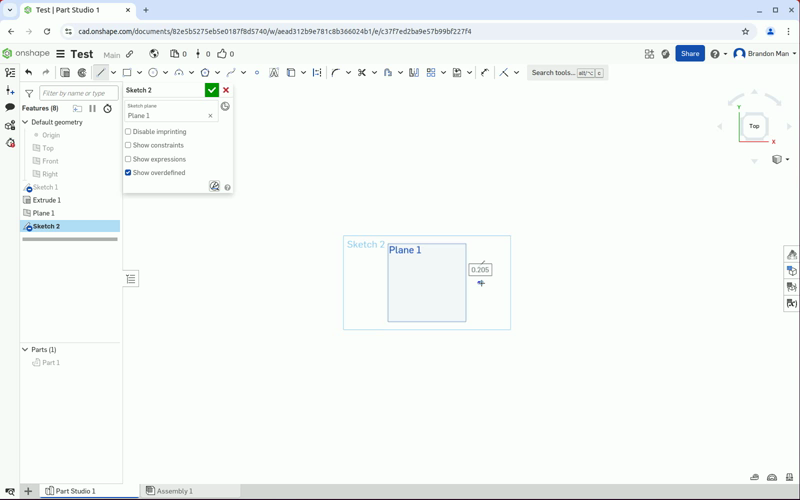
scroll(-6)
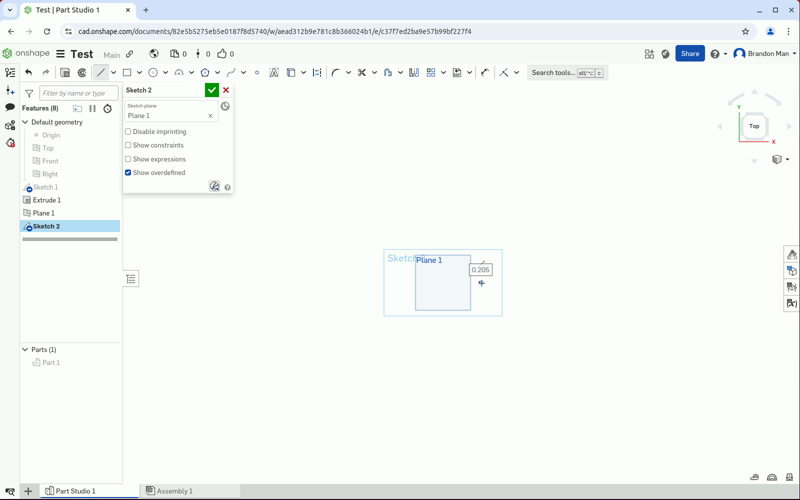
scroll(-6)
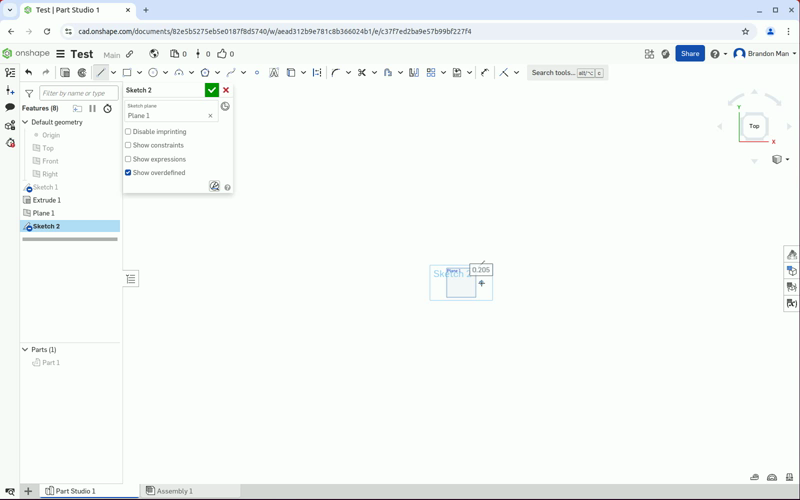
key_up(shift)
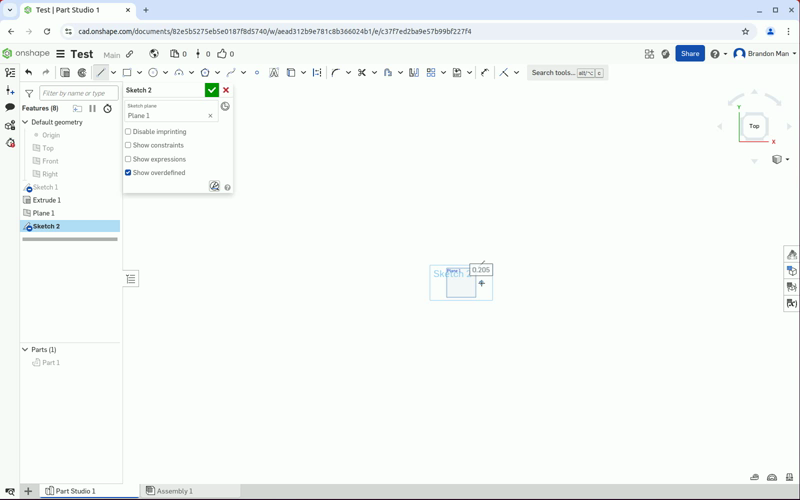
key_down(shift)
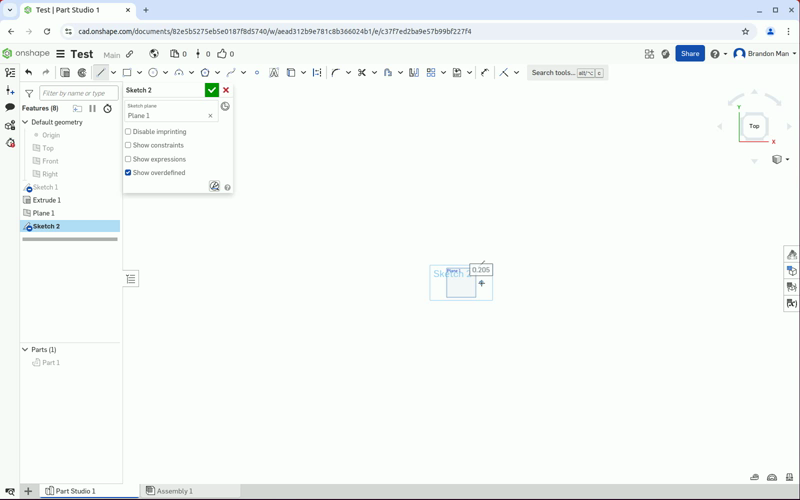
mouse_move(481, 170)
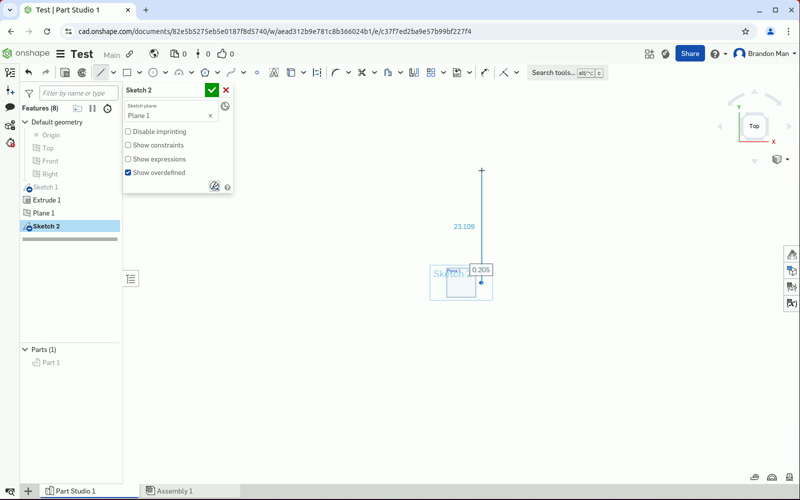
click(481, 170)
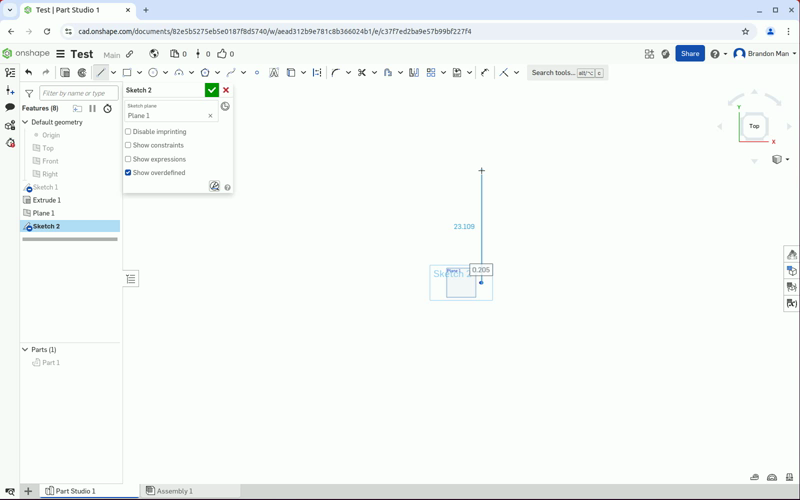
key_up(shift)
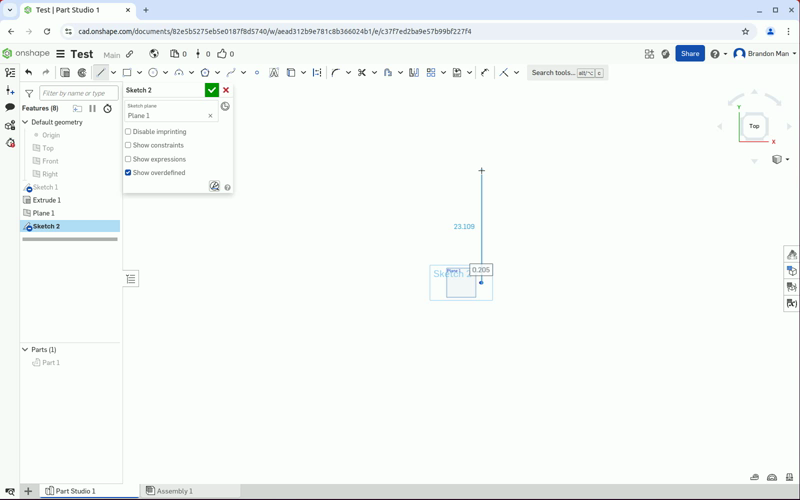
key_down(shift)
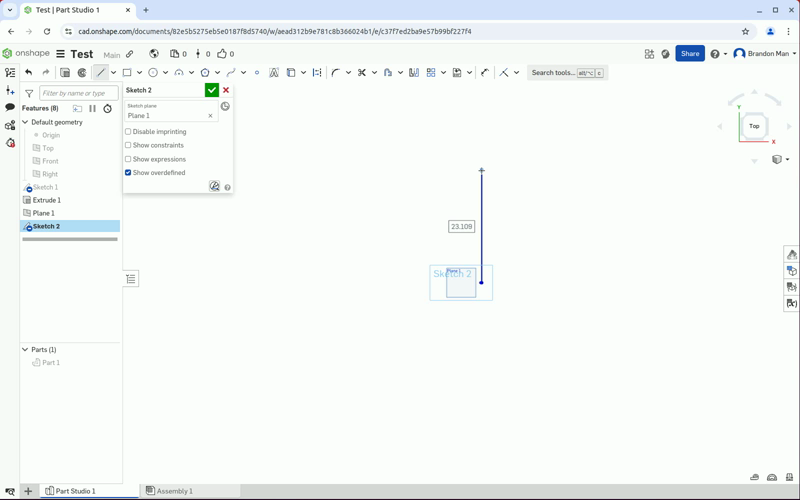
mouse_move(511, 170)
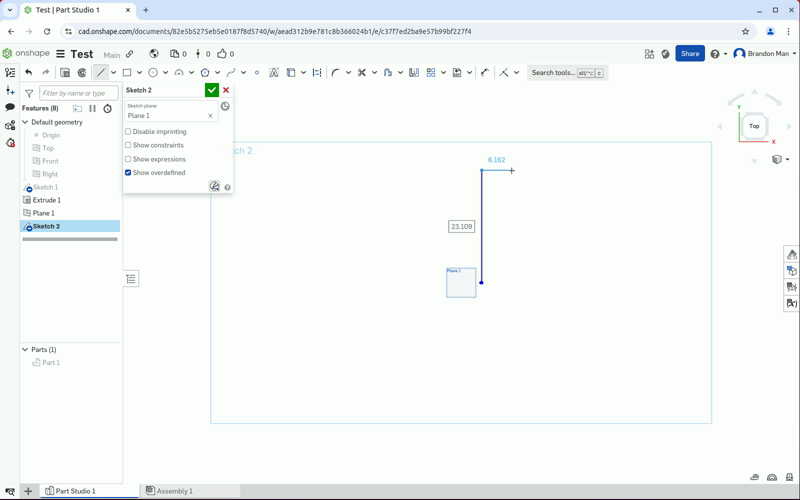
mouse_move(480, 170)
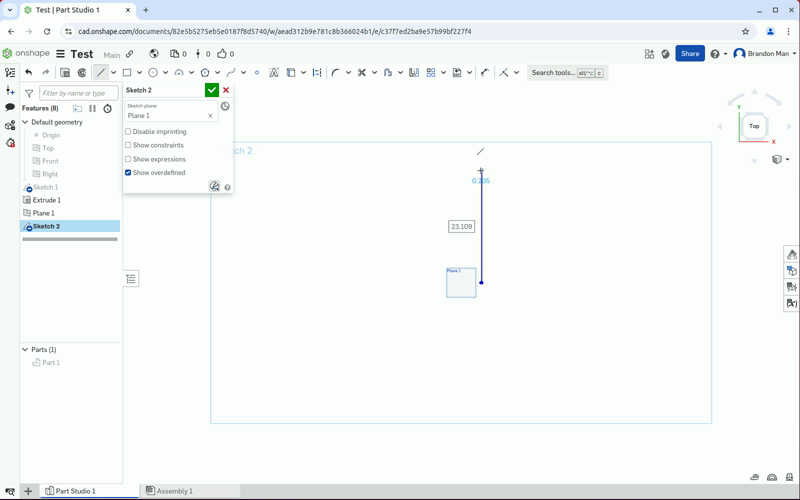
scroll(6)
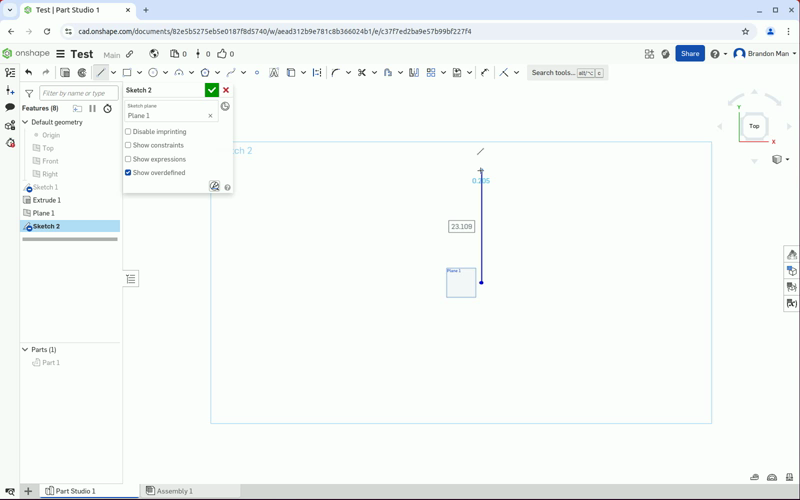
scroll(6)
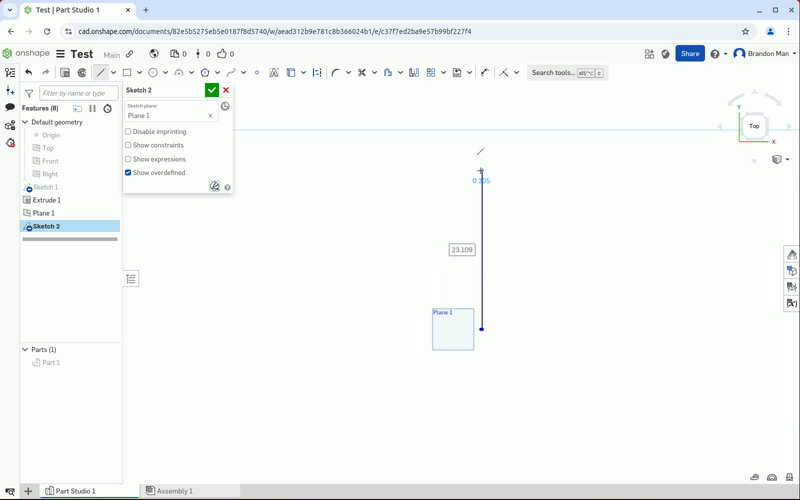
scroll(6)
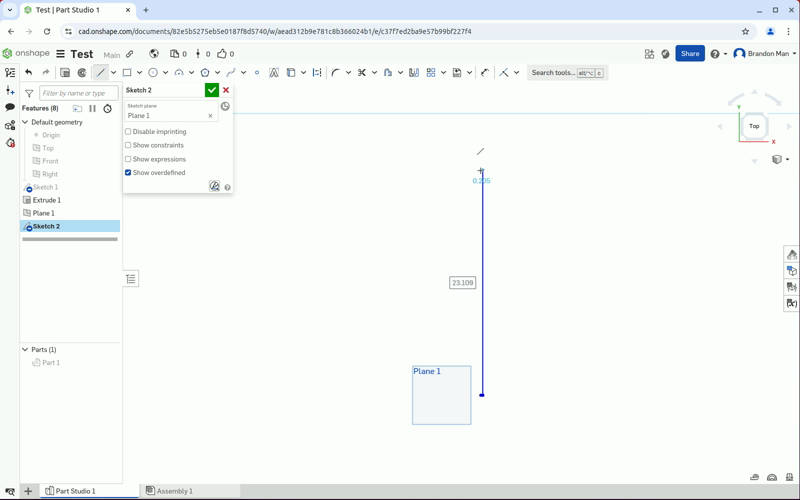
scroll(6)
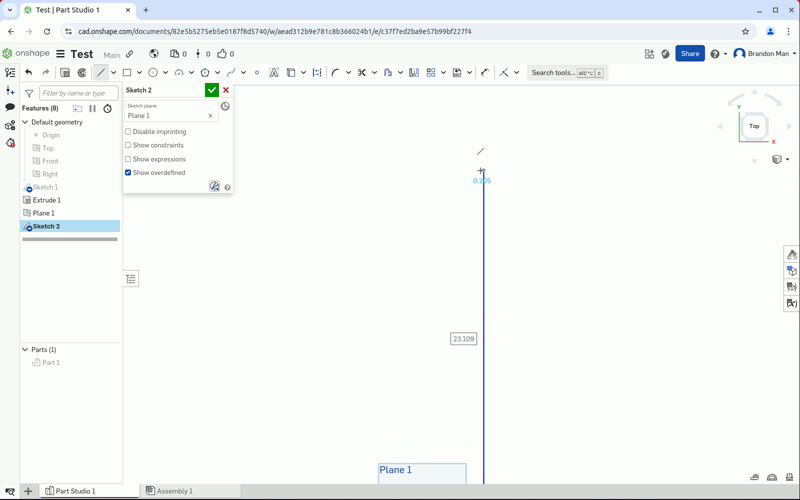
scroll(6)
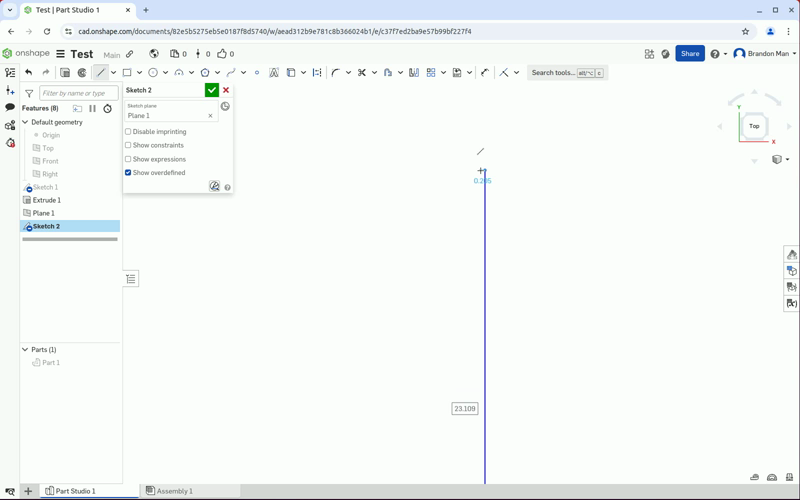
scroll(6)
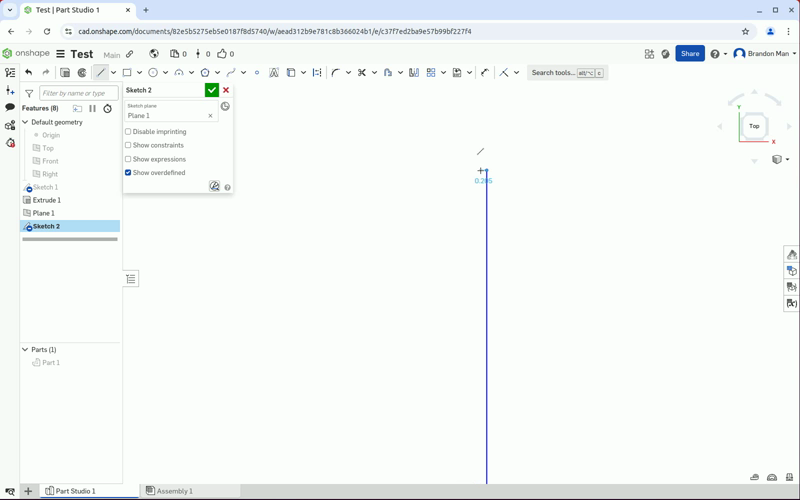
scroll(6)
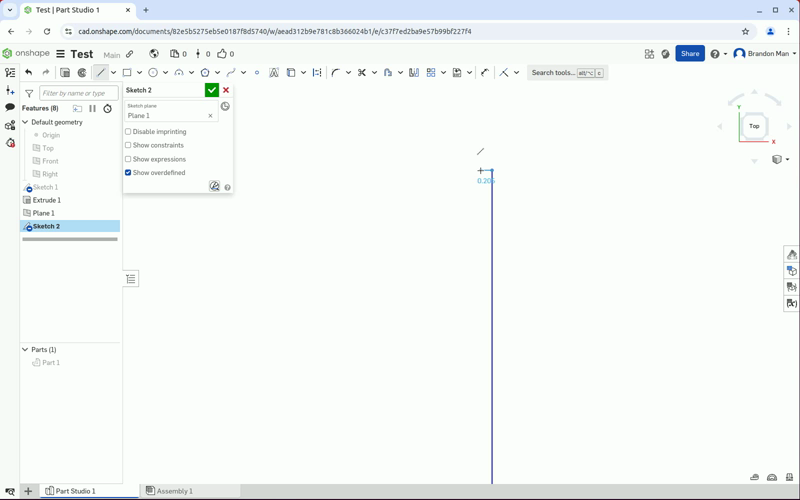
click(480, 170)
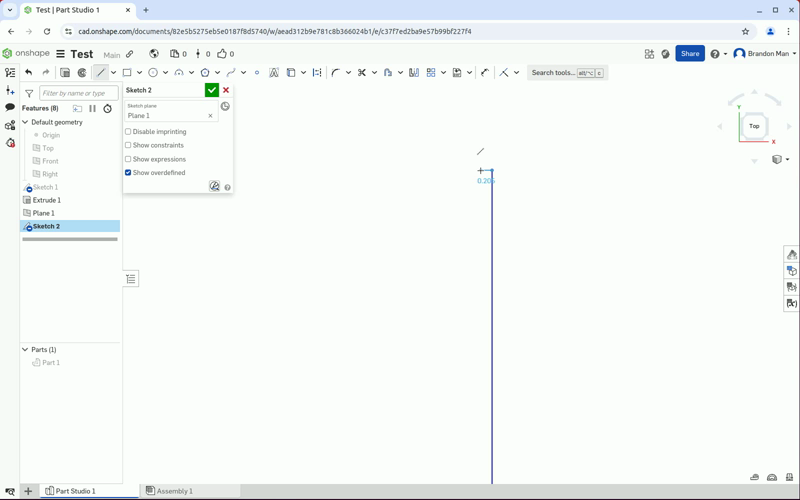
scroll(-6)
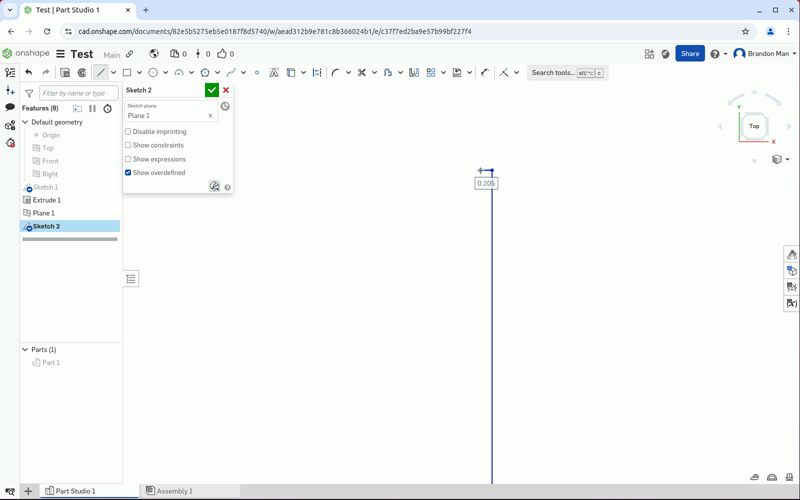
scroll(-6)
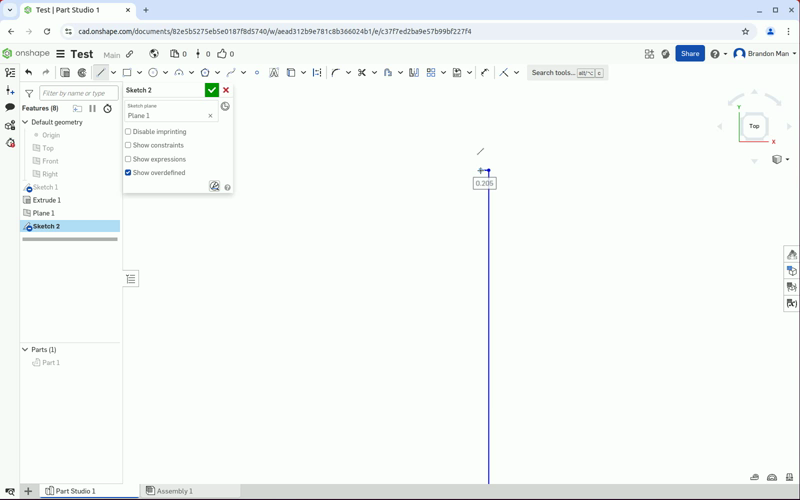
scroll(-6)
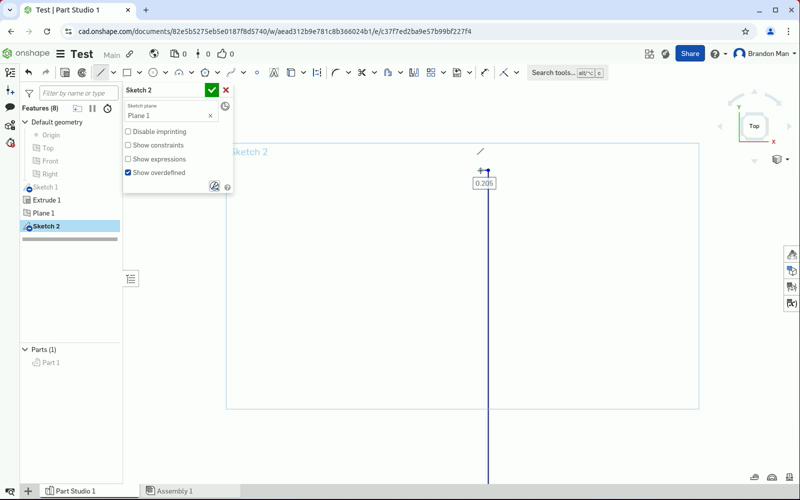
scroll(-6)
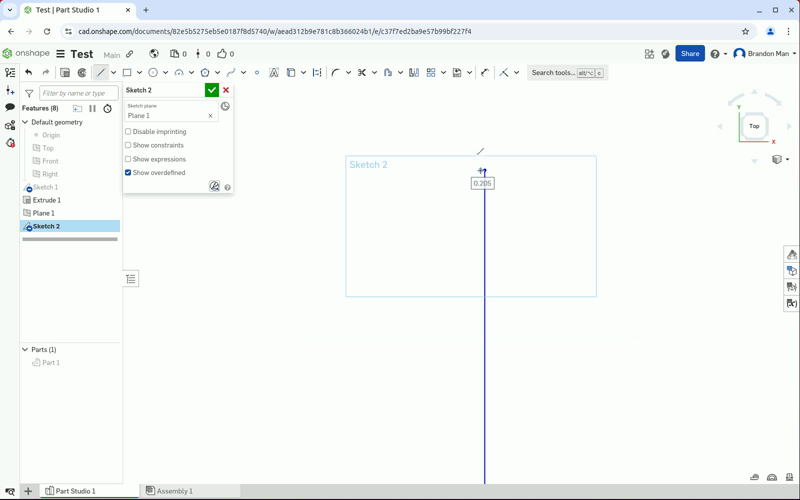
scroll(-6)
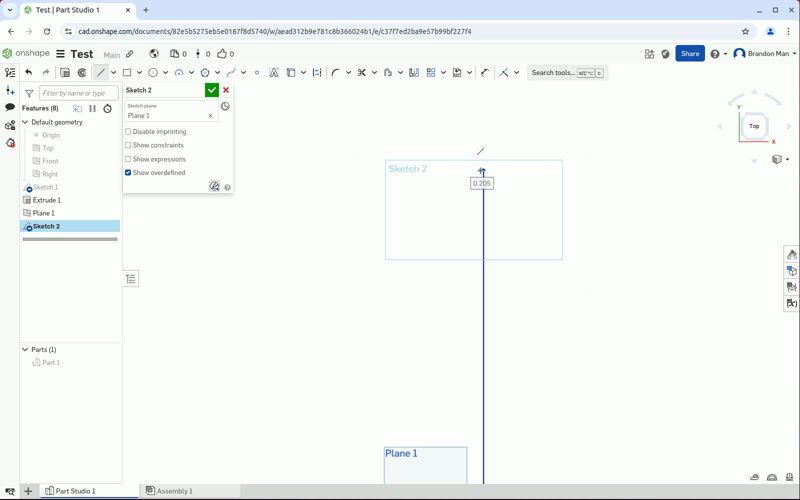
scroll(-6)
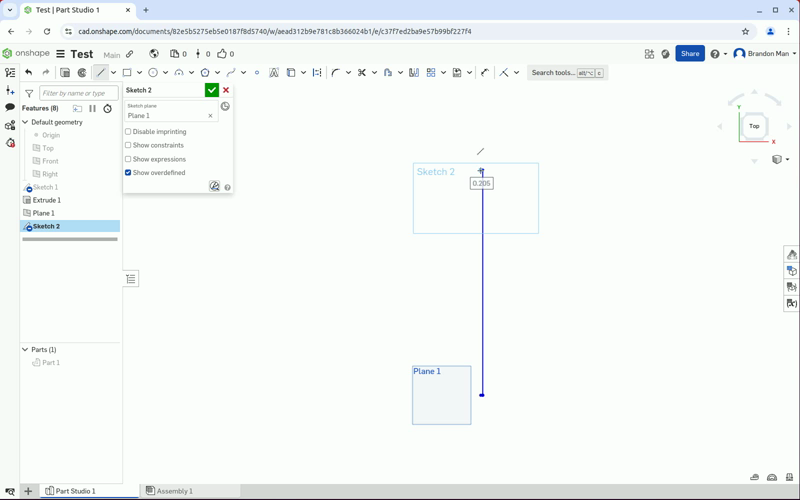
scroll(-6)
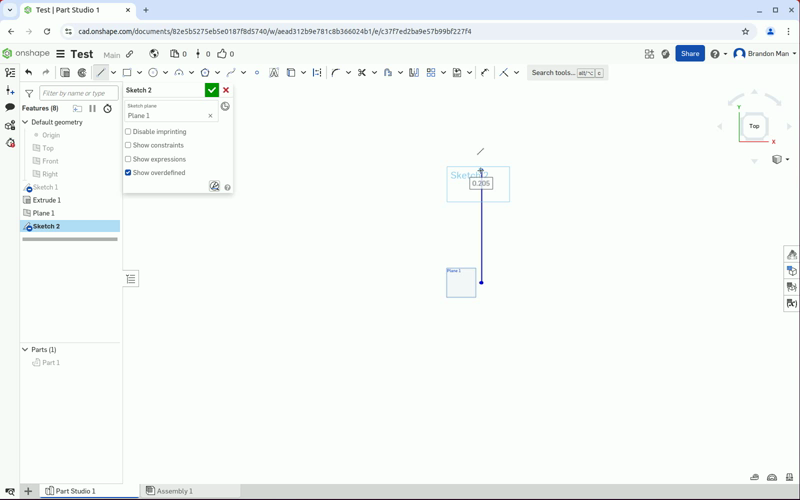
key_up(shift)
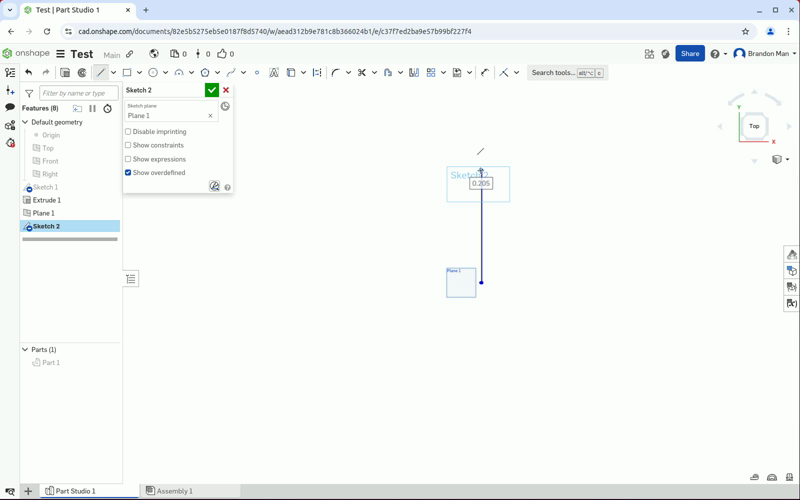
key_down(shift)
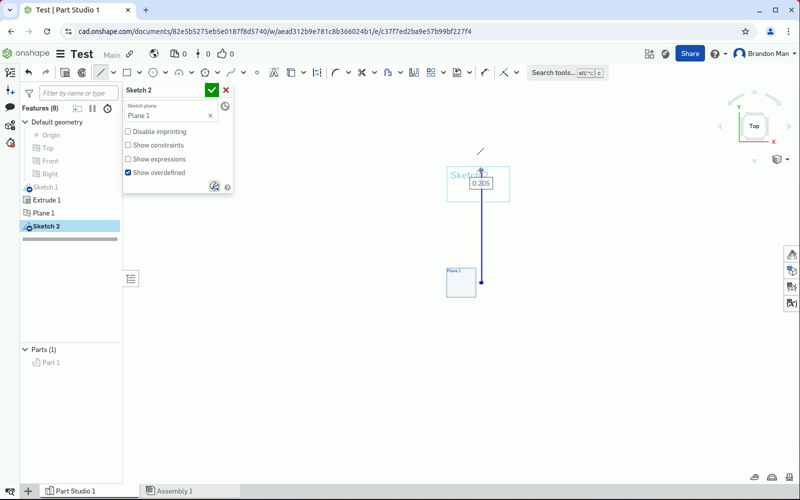
mouse_move(480, 282)
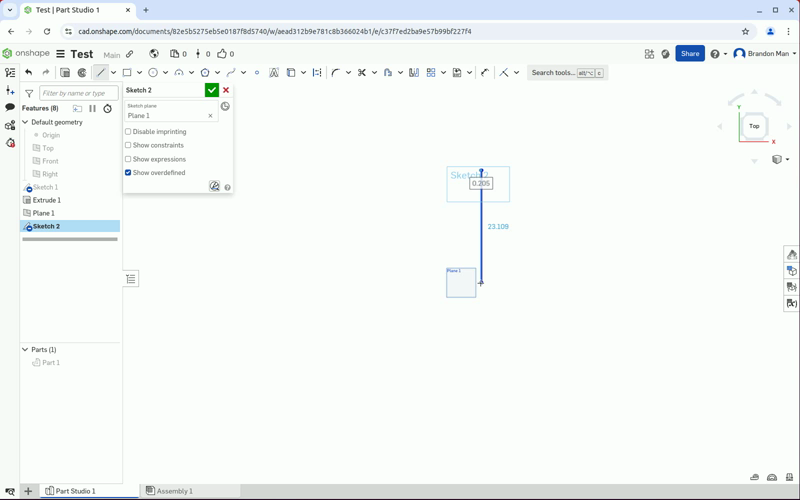
scroll(6)
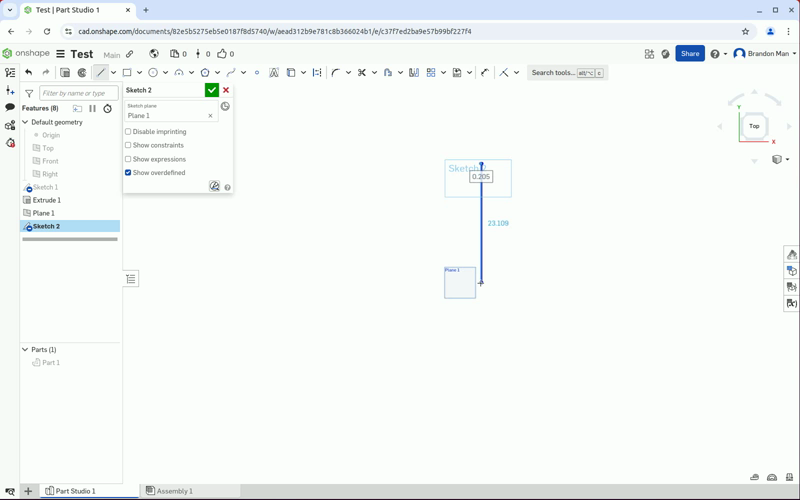
scroll(6)
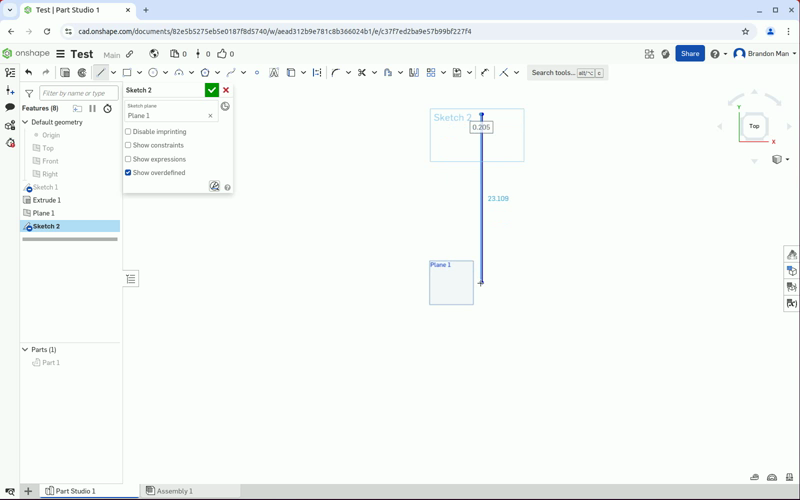
scroll(6)
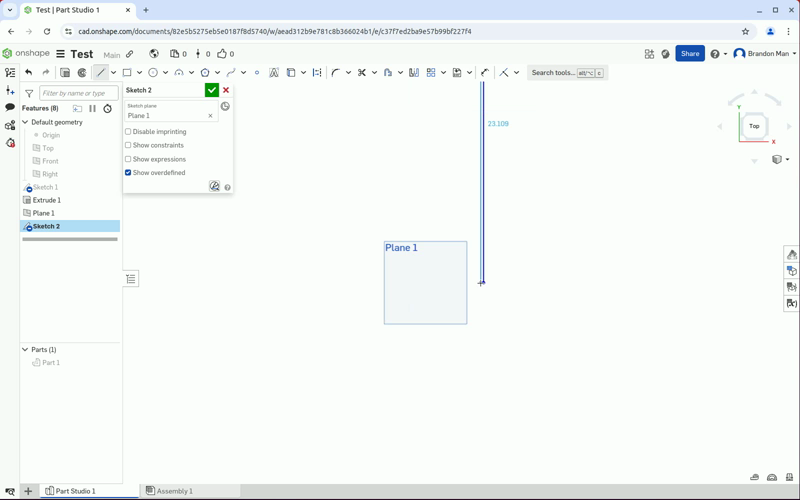
scroll(6)
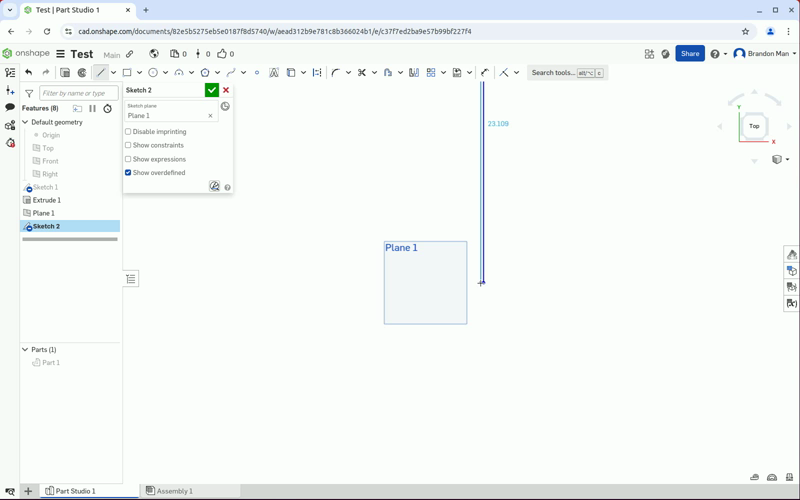
scroll(6)
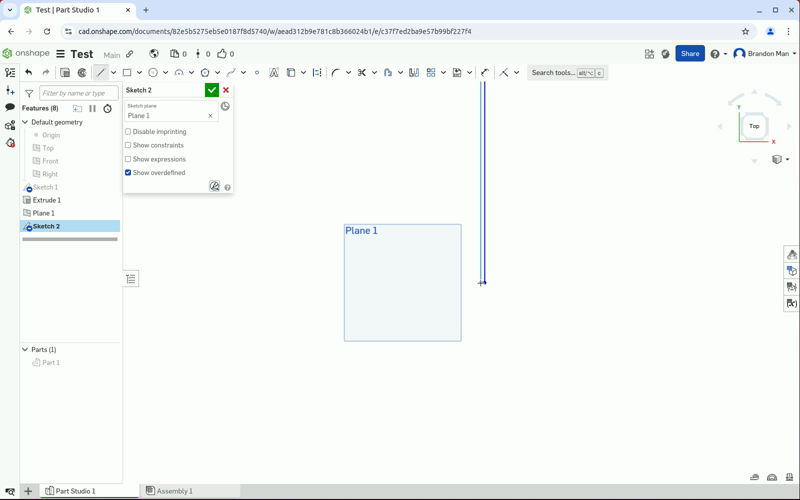
scroll(6)
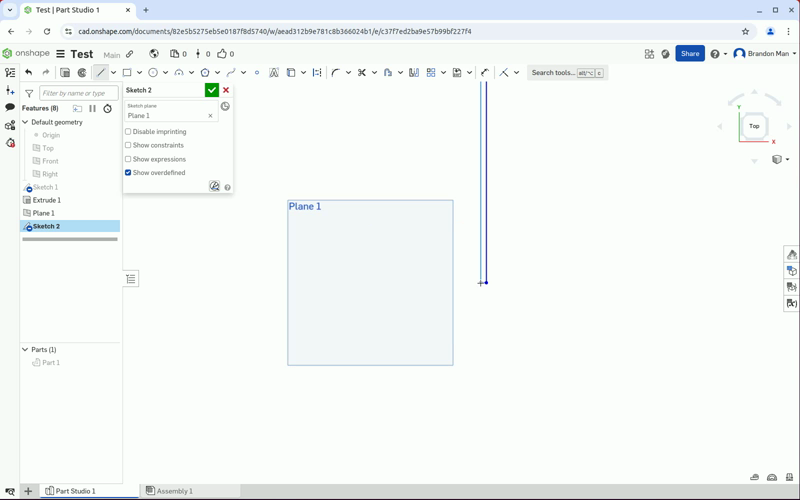
scroll(6)
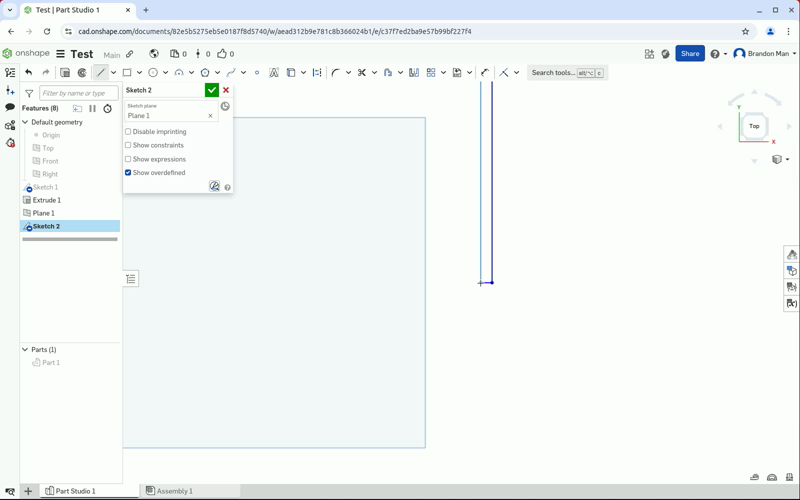
key_up(shift)
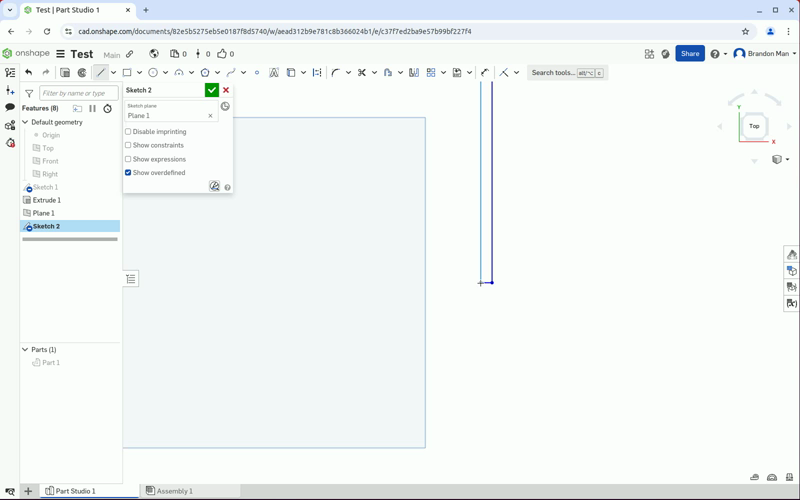
click(480, 282)
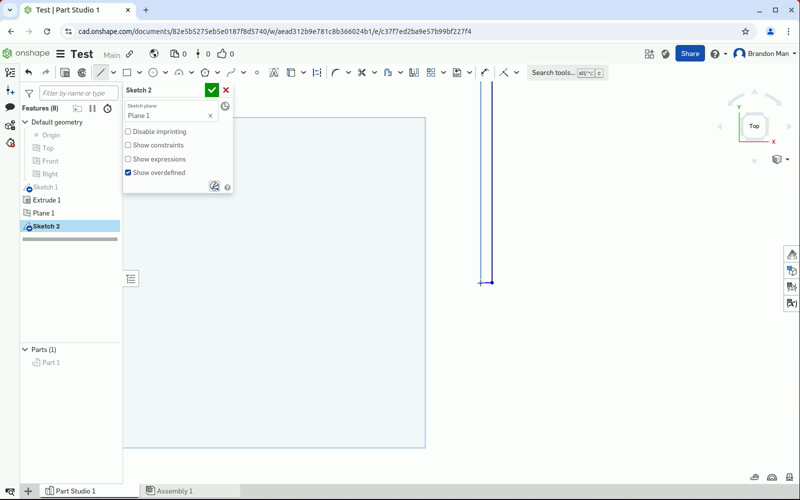
scroll(-6)
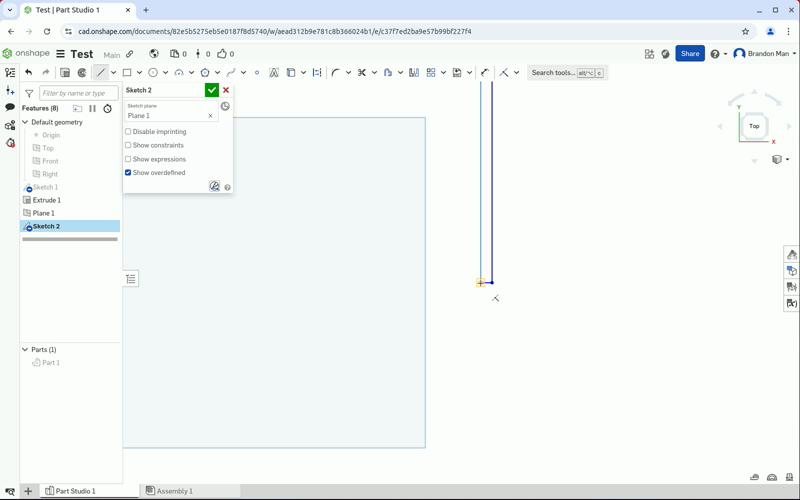
scroll(-6)
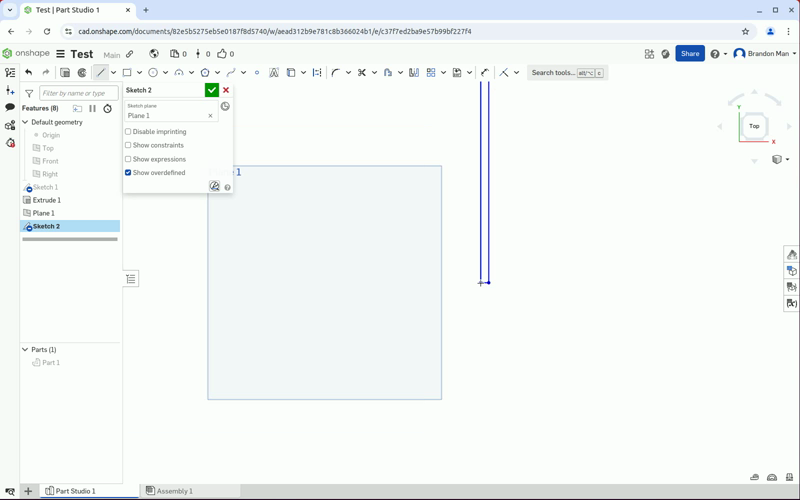
scroll(-6)
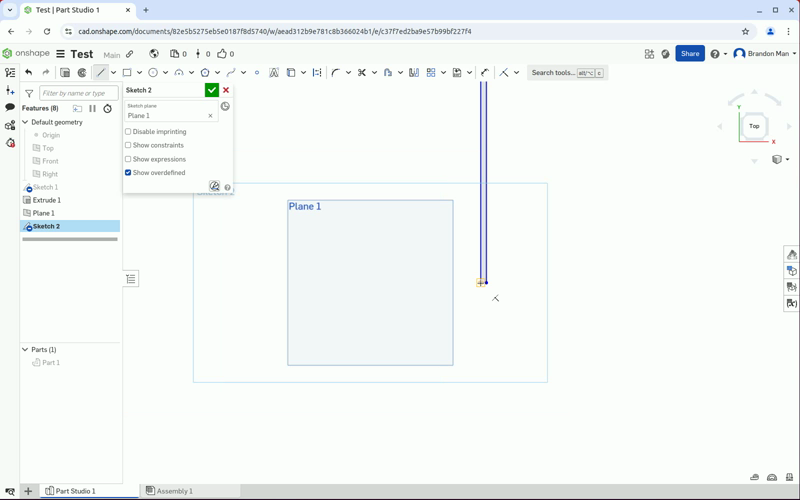
scroll(-6)
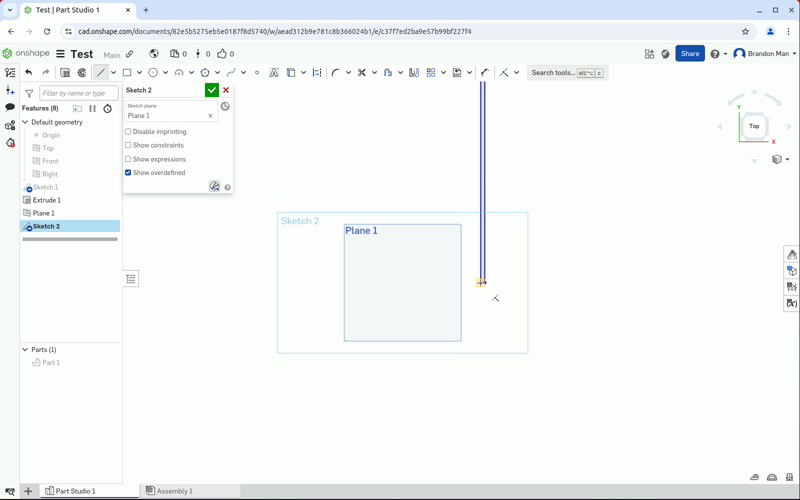
scroll(-6)
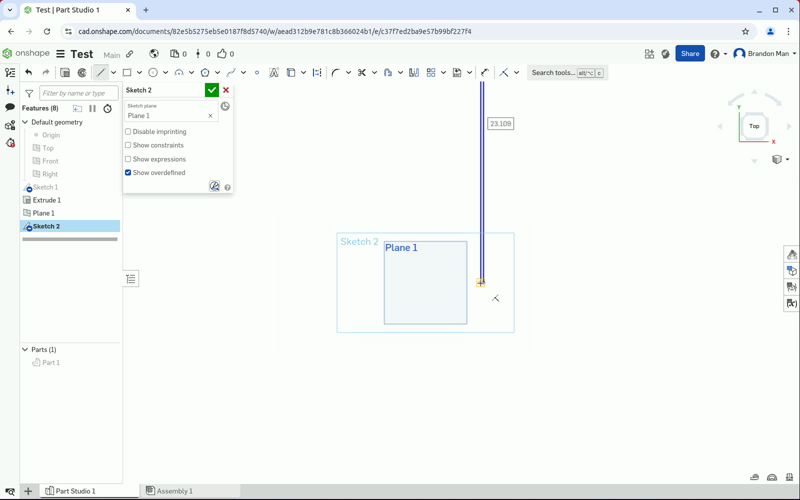
scroll(-6)
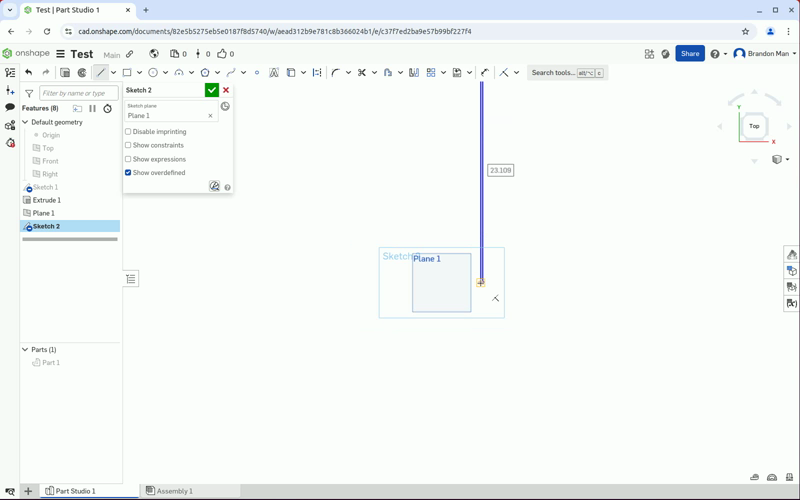
scroll(-6)
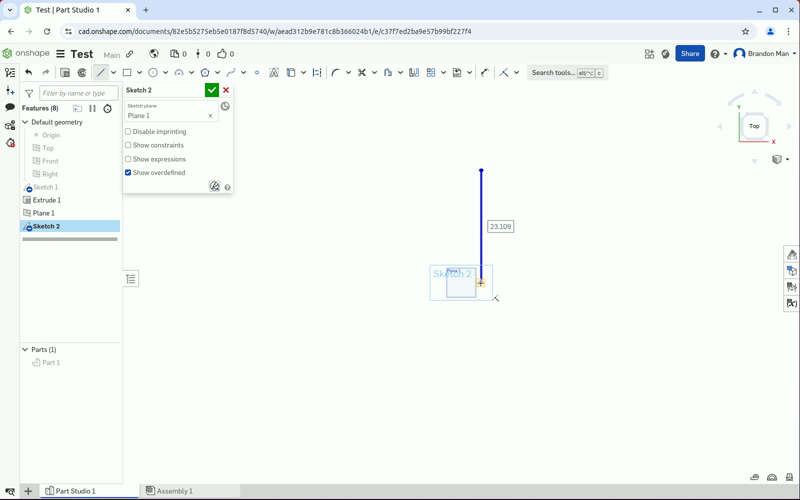
key(esc)
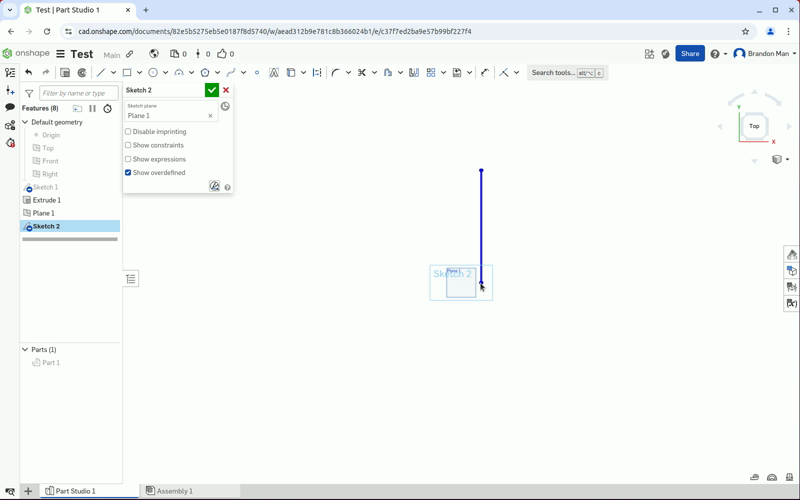
mouse_move(480, 282)
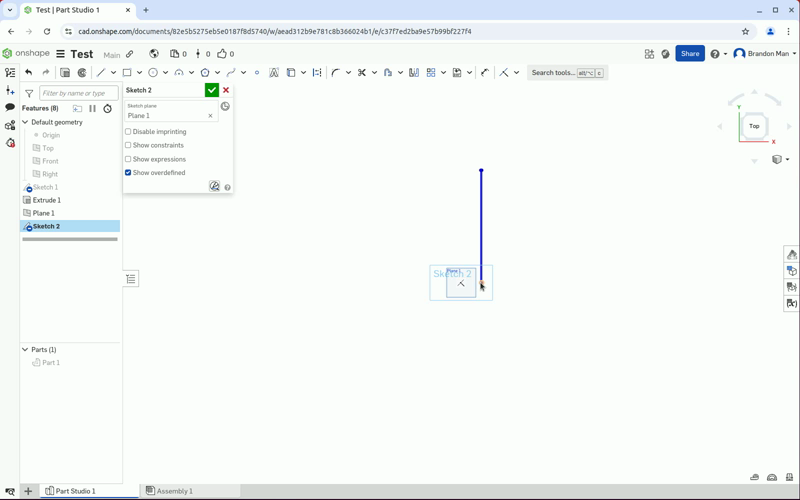
scroll(6)
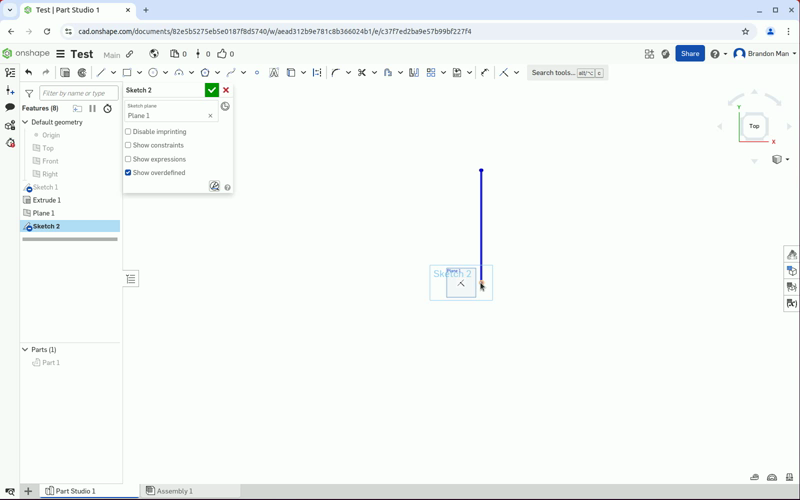
scroll(6)
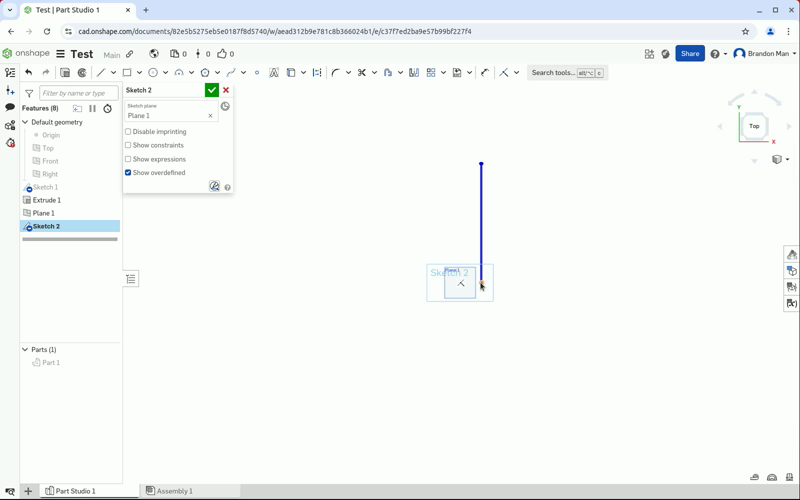
scroll(6)
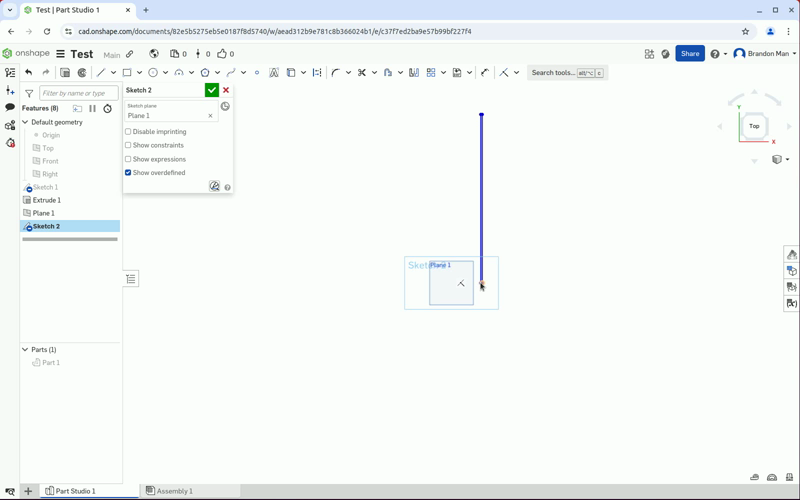
scroll(6)
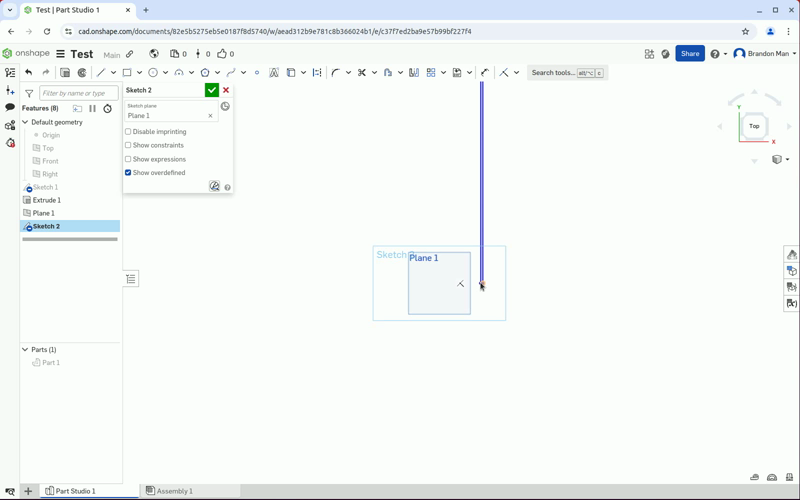
scroll(6)
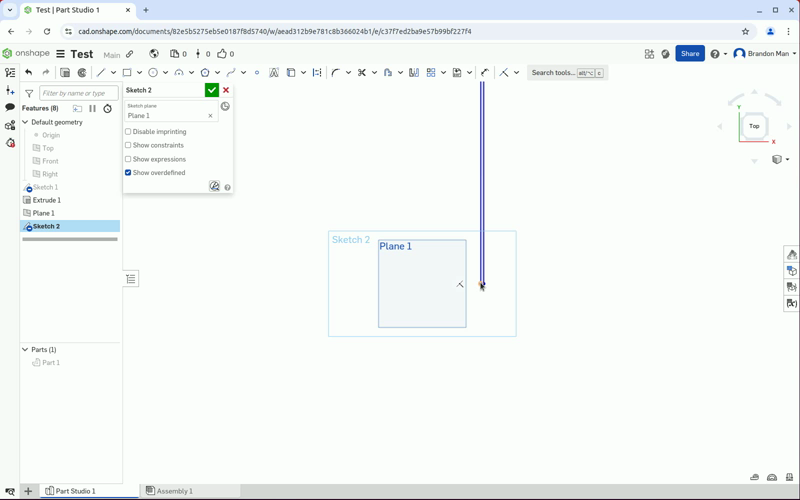
scroll(6)
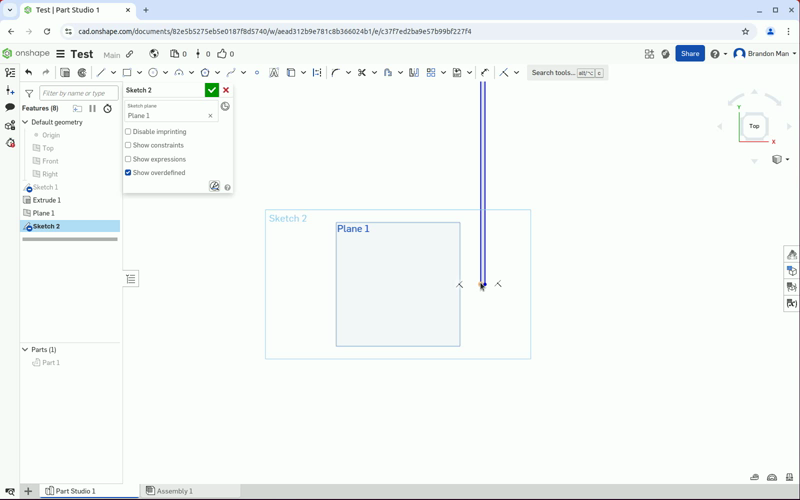
scroll(6)
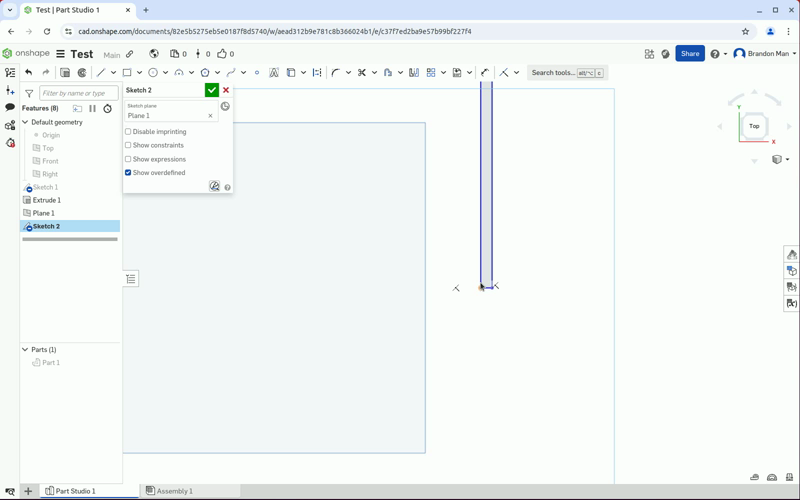
click(480, 282)
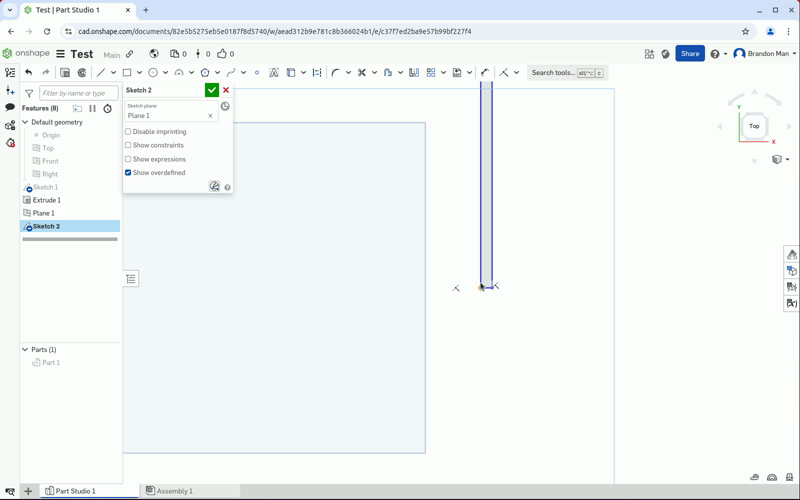
scroll(-6)
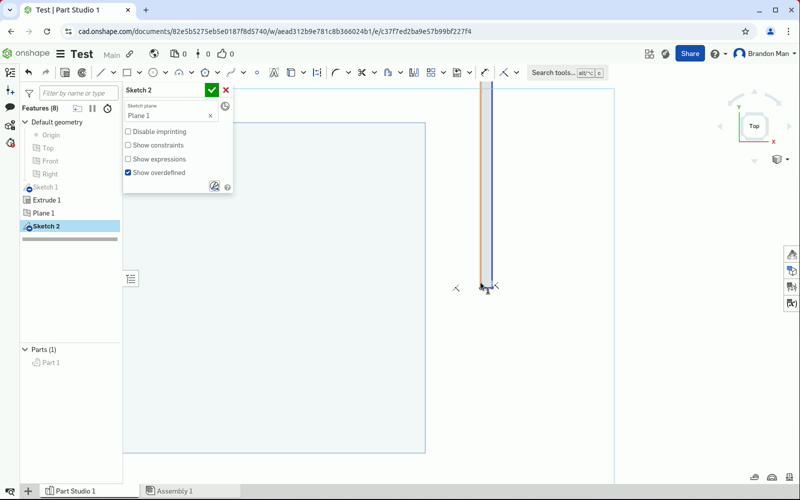
scroll(-6)
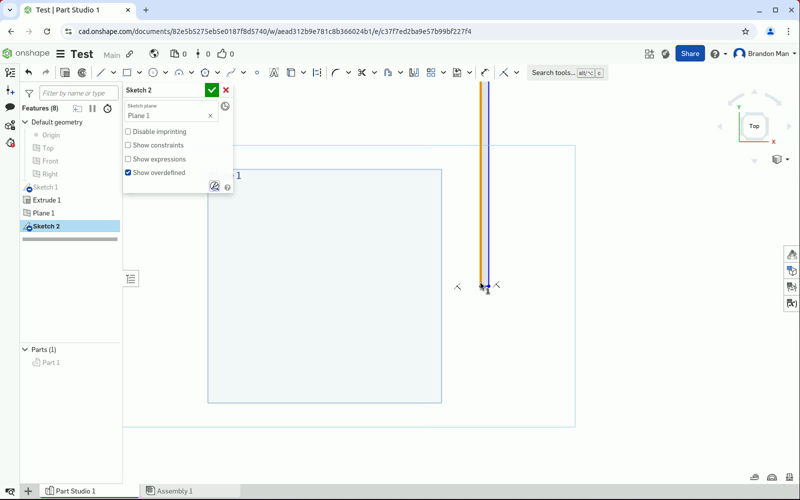
scroll(-6)
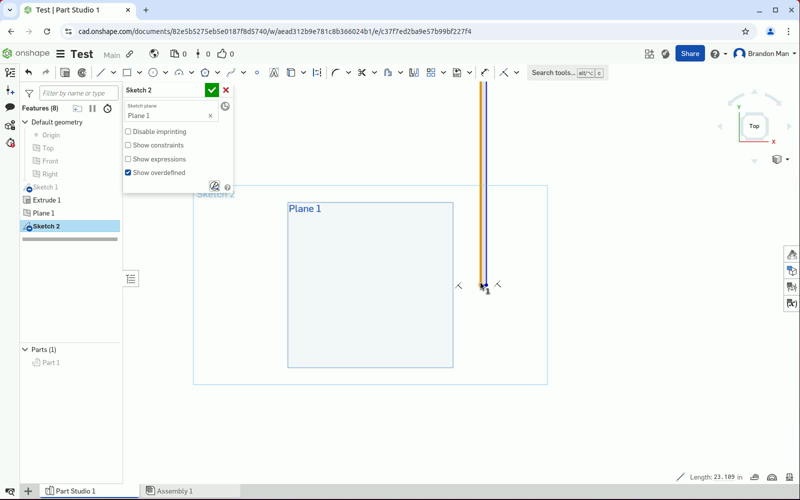
scroll(-6)
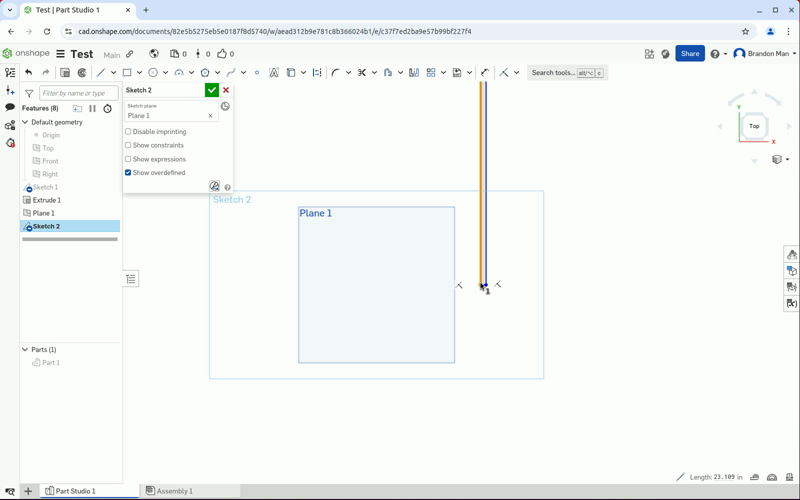
scroll(-6)
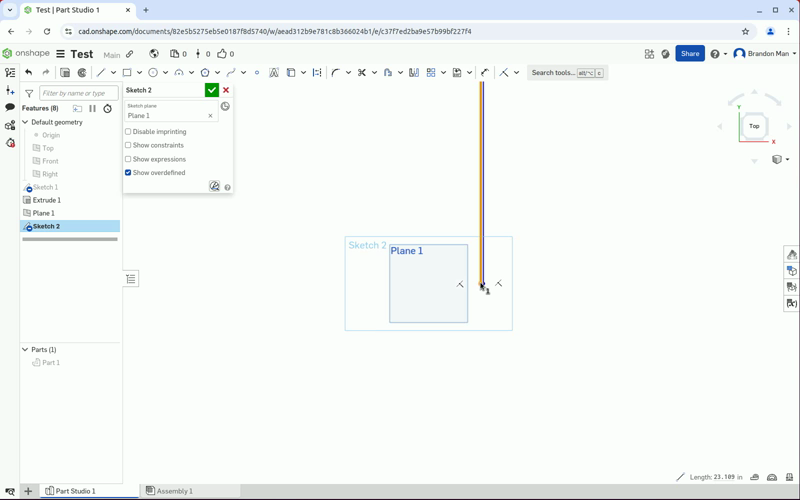
scroll(-6)
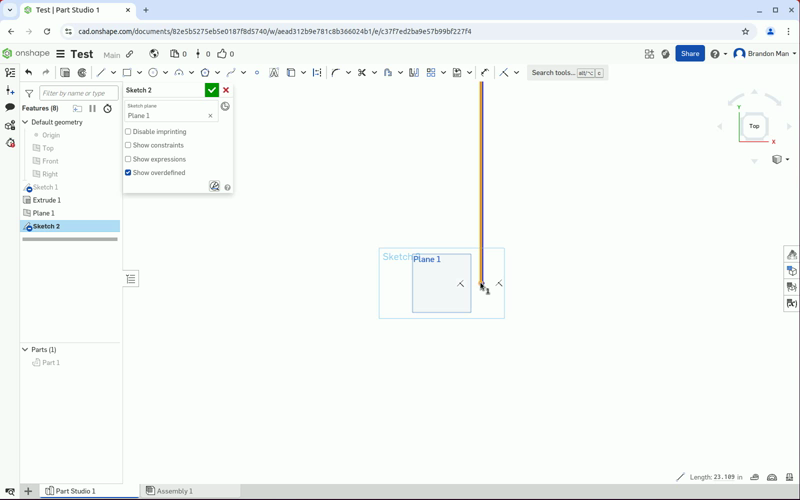
scroll(-6)
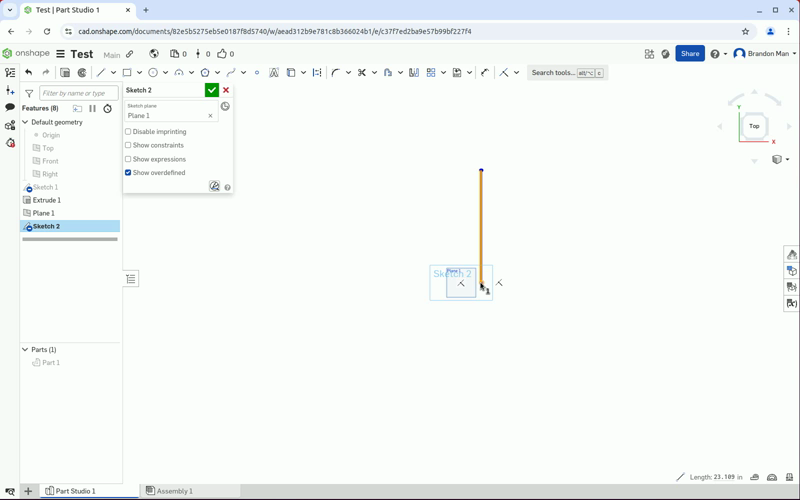
mouse_move(73, 352)
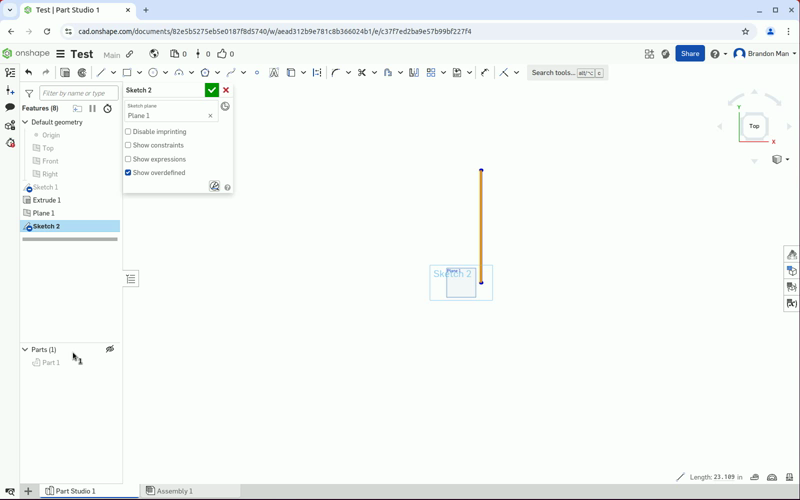
key(shift+y)
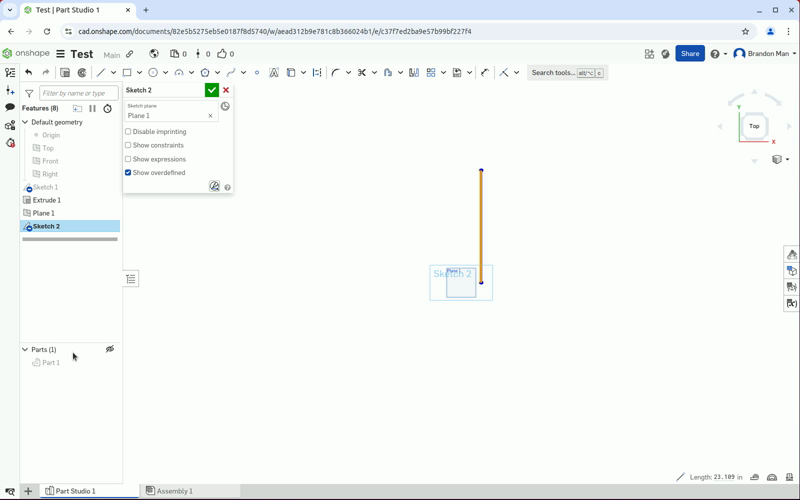
key(shift+e)
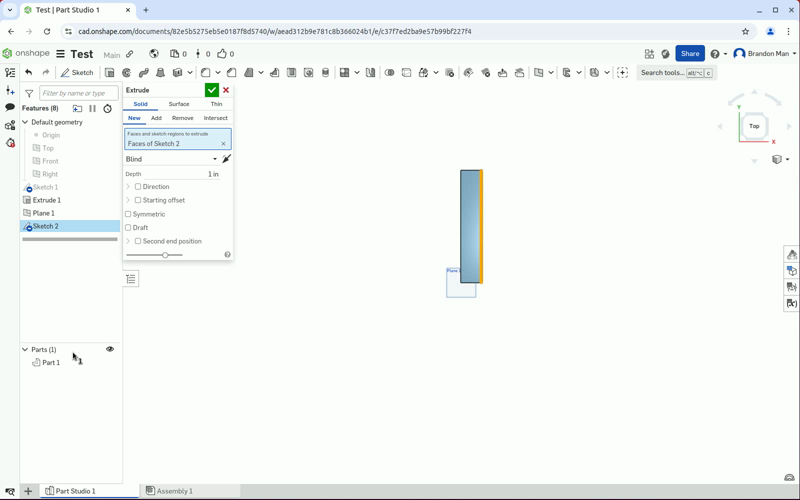
mouse_move(143, 106)
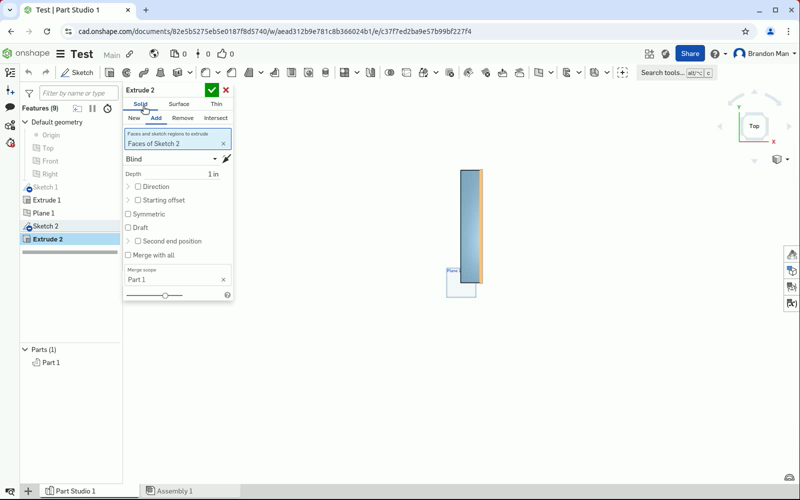
click(143, 106)
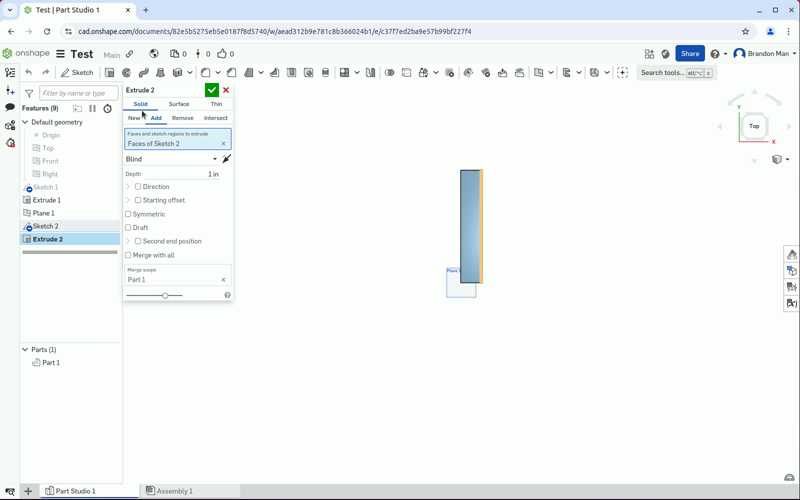
mouse_move(137, 120)
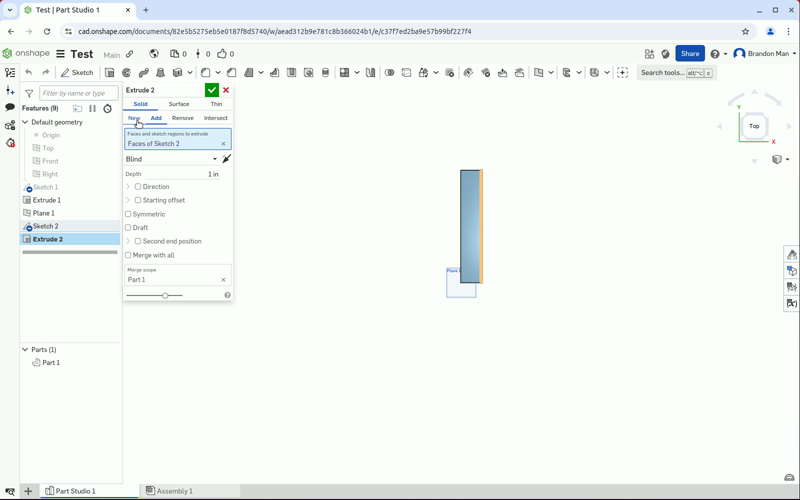
click(137, 120)
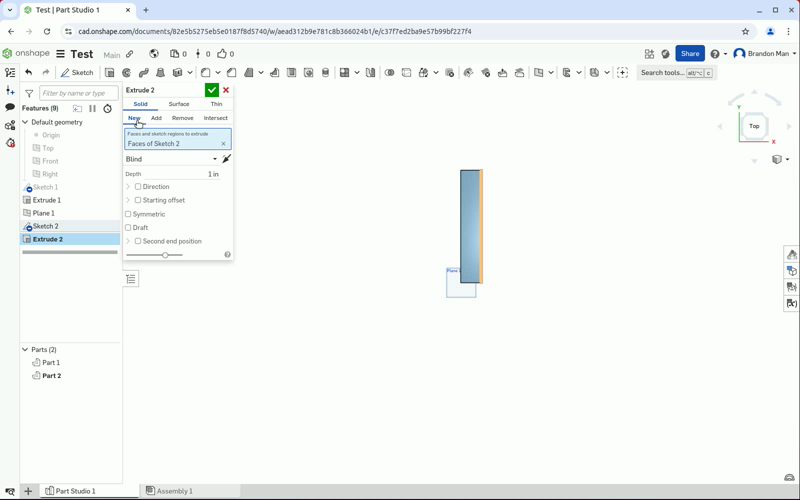
key(tab, 4)
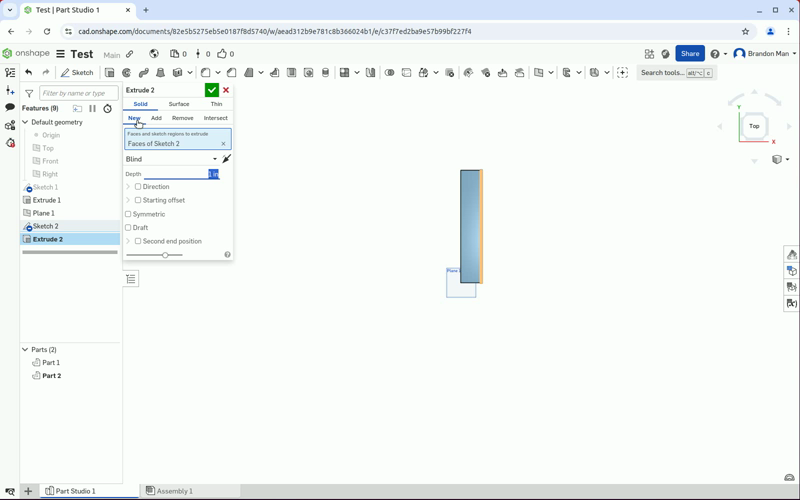
text(-0.241)
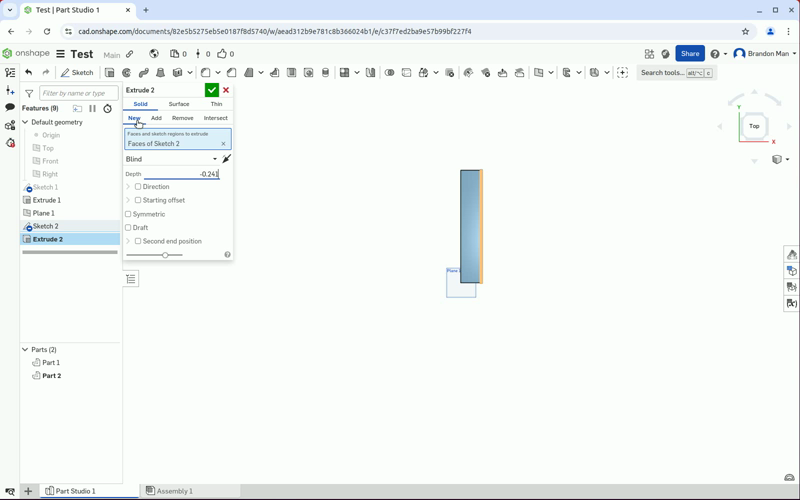
key(enter)
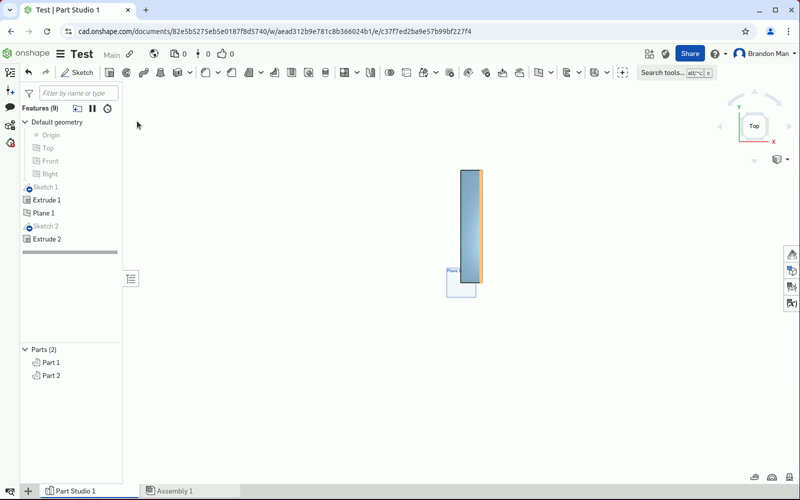
key(shift+h)
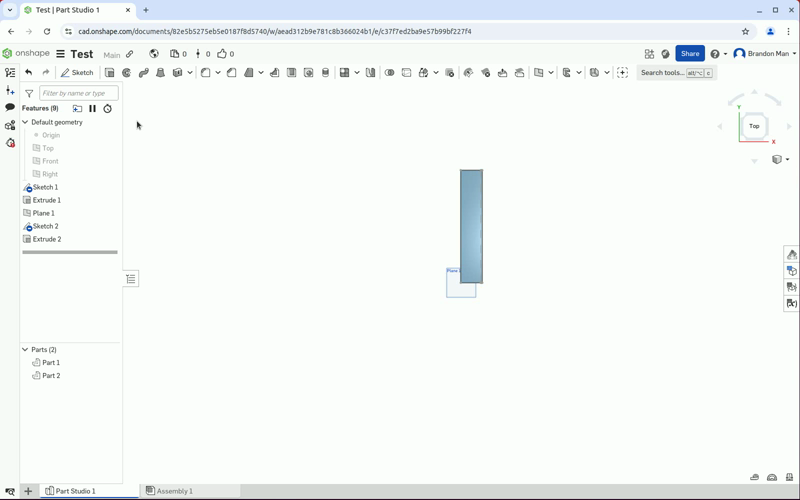
key(shift+h)
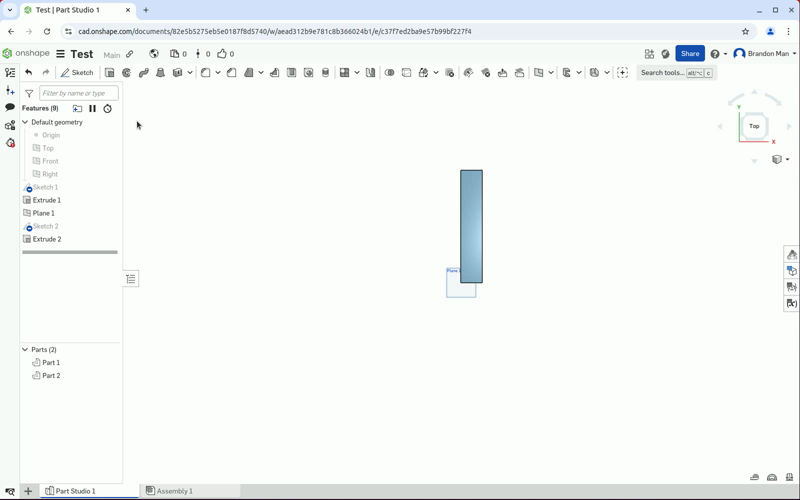
mouse_move(73, 189)
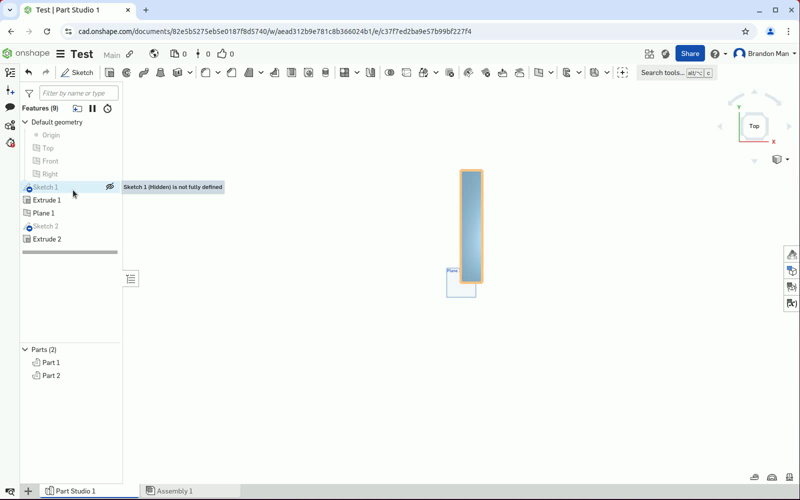
click(73, 189)
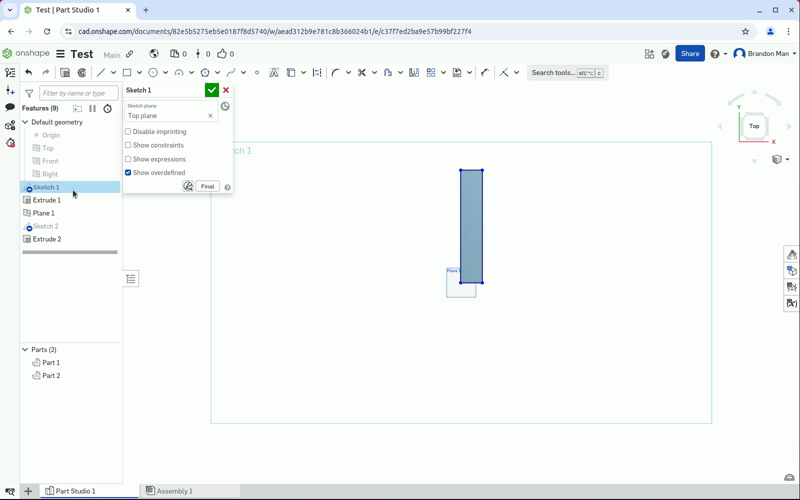
mouse_move(229, 92)
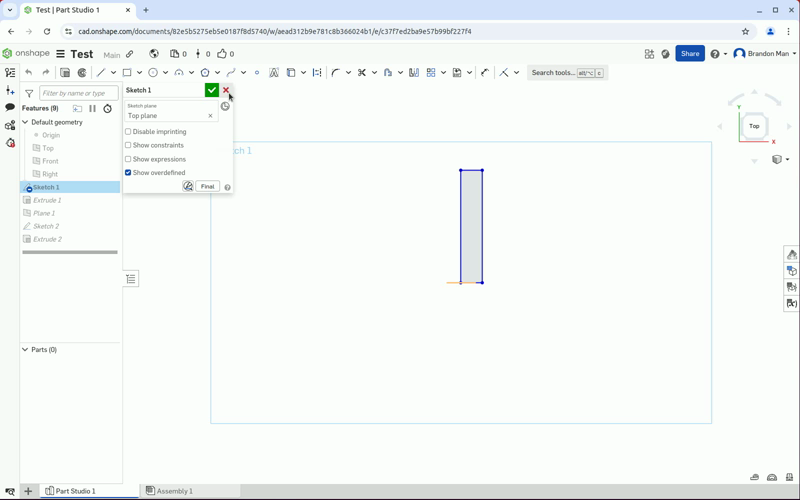
click(229, 92)
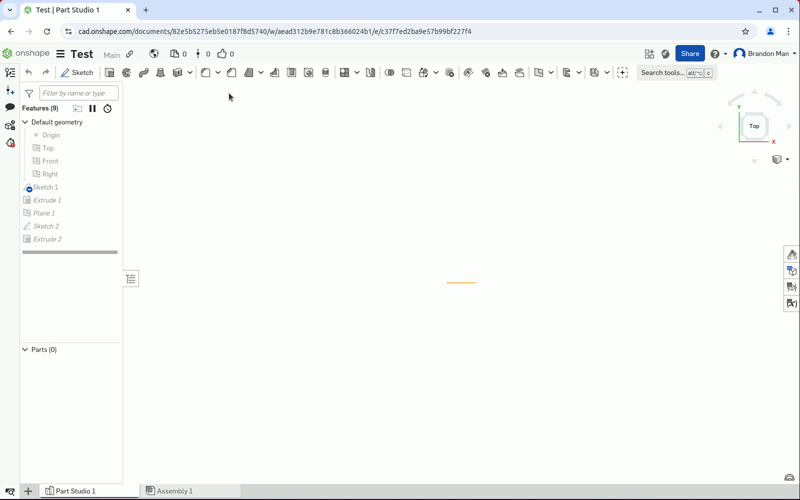
key(shift+s)
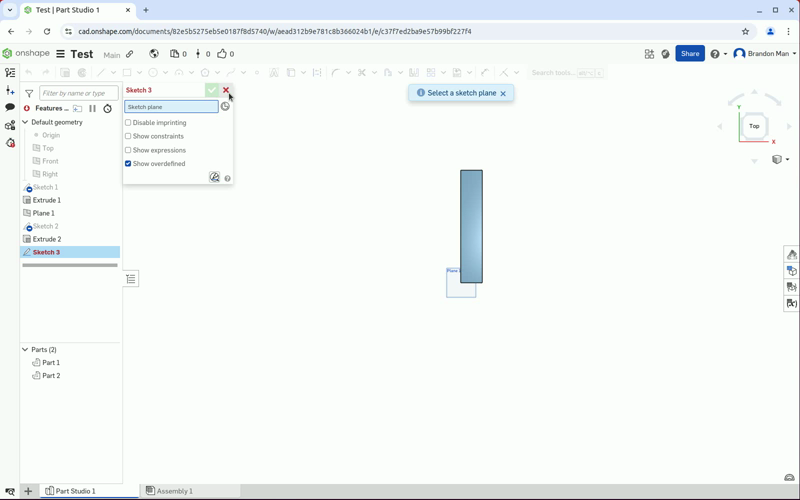
mouse_move(73, 215)
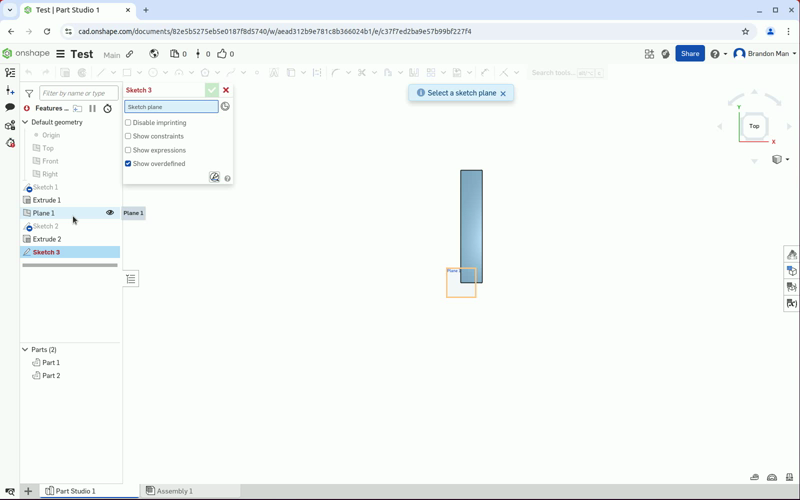
click(73, 215)
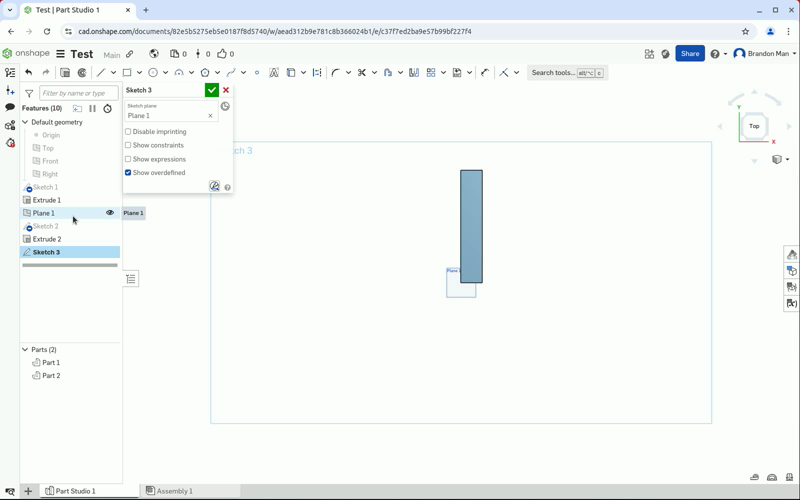
mouse_move(73, 352)
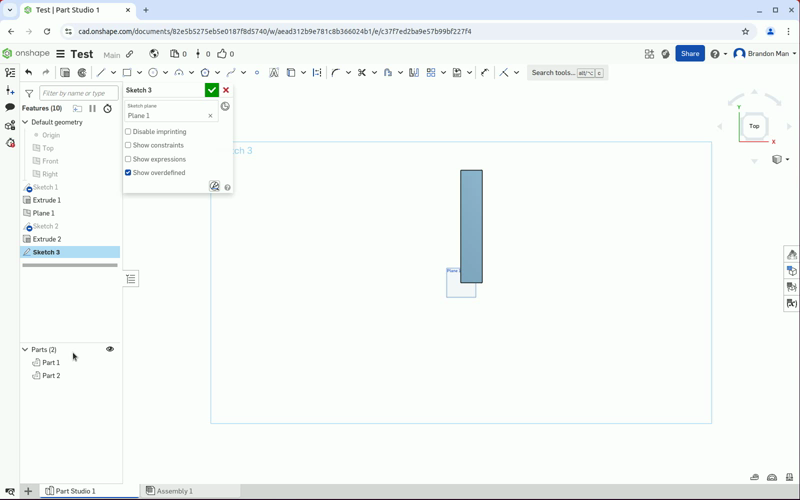
key(y)
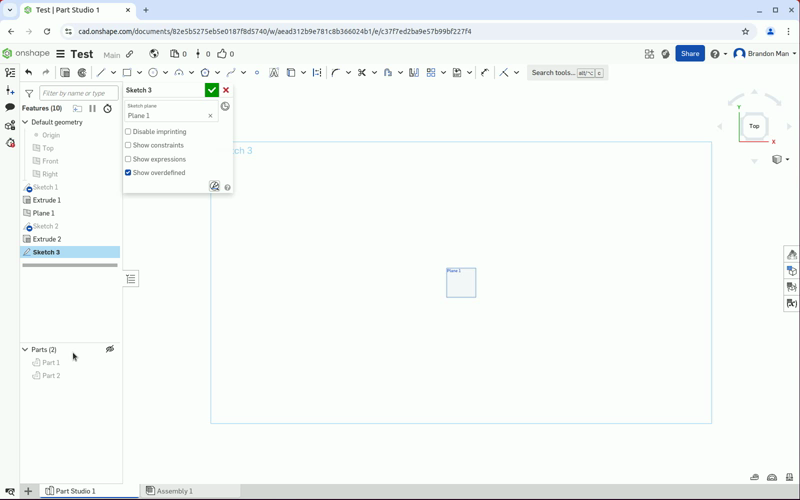
key(l)
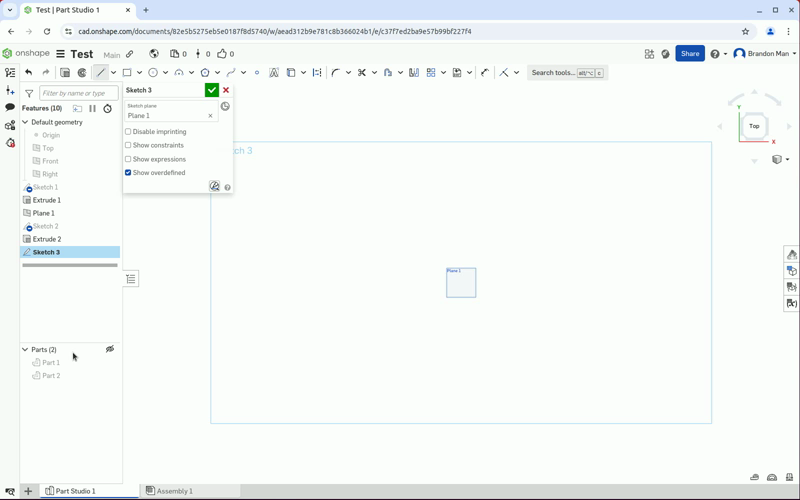
key_down(shift)
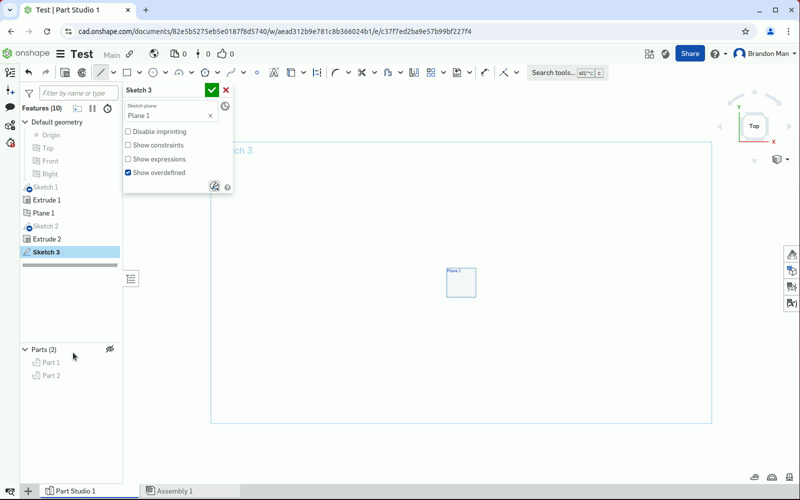
mouse_move(460, 282)
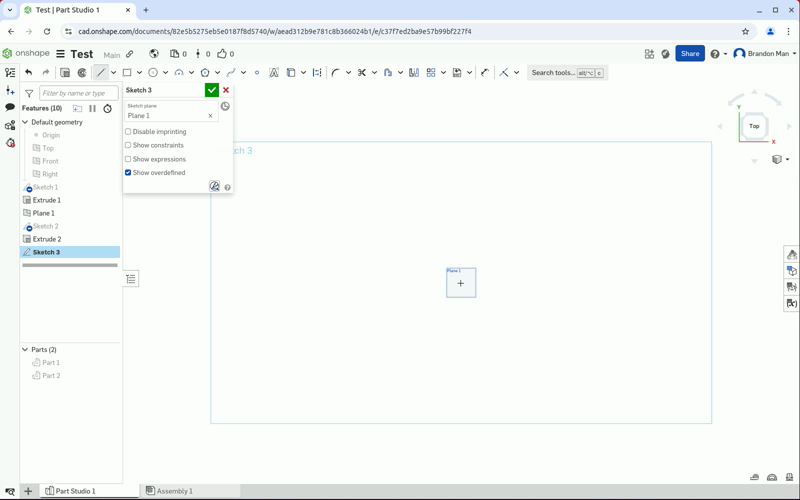
click(460, 282)
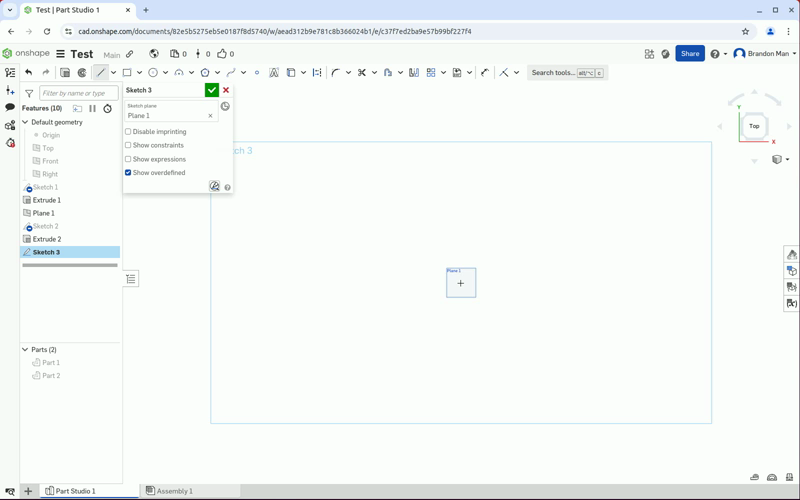
key_up(shift)
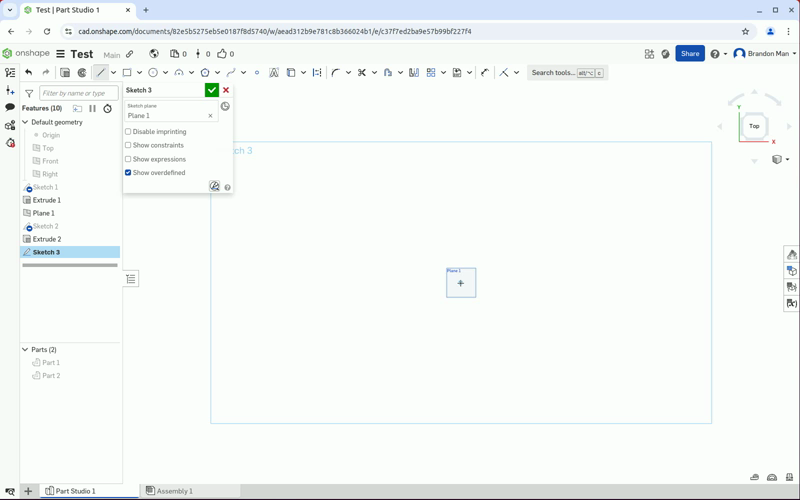
key_down(shift)
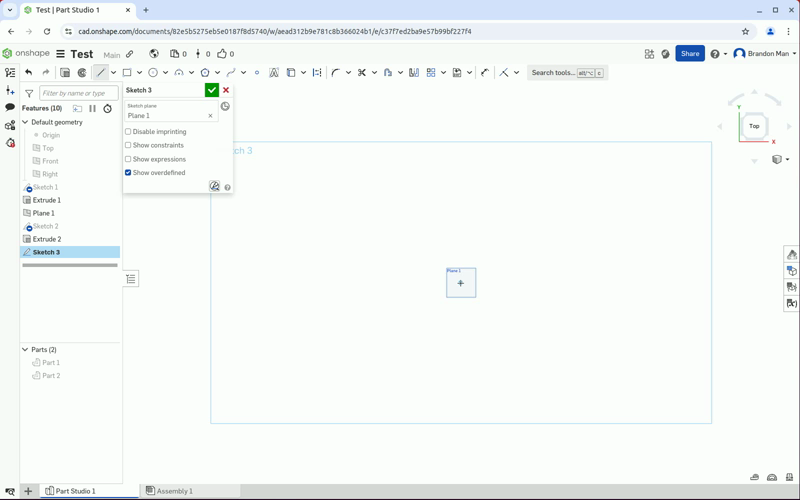
mouse_move(490, 282)
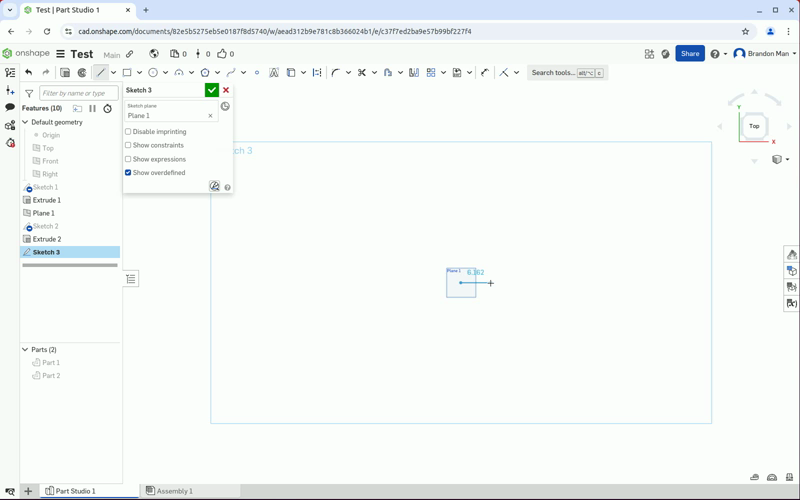
mouse_move(461, 282)
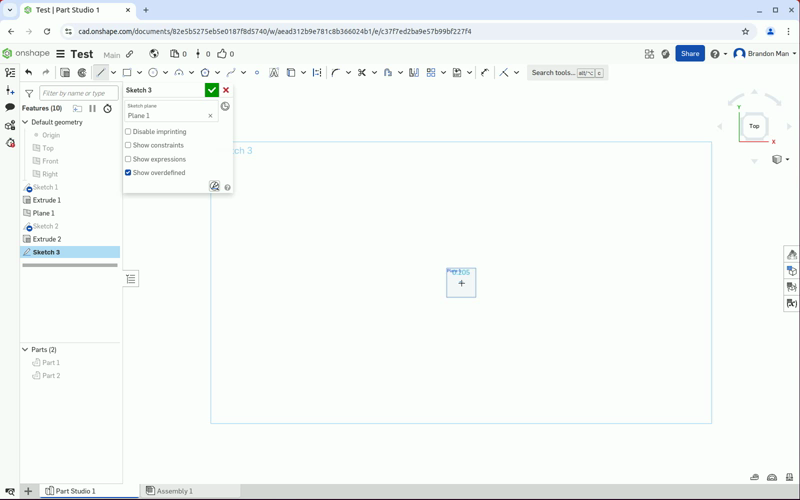
scroll(6)
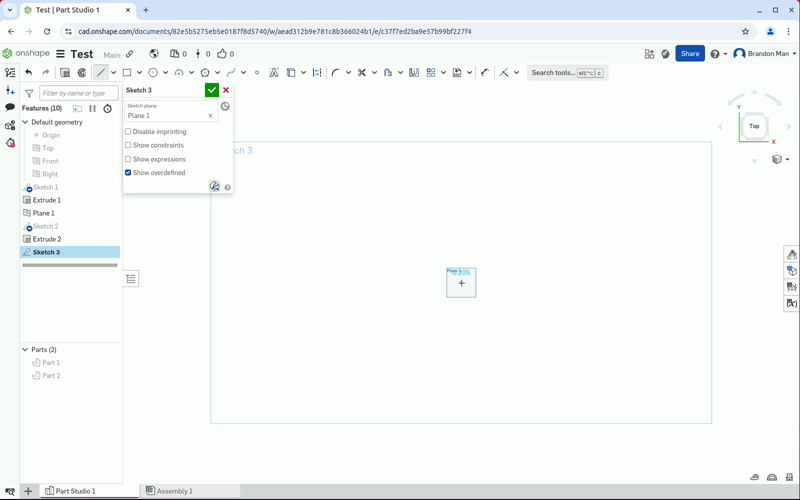
scroll(6)
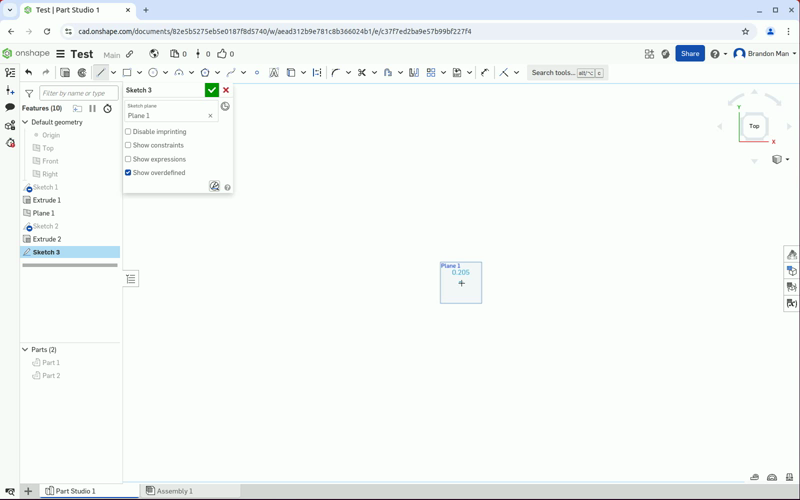
scroll(6)
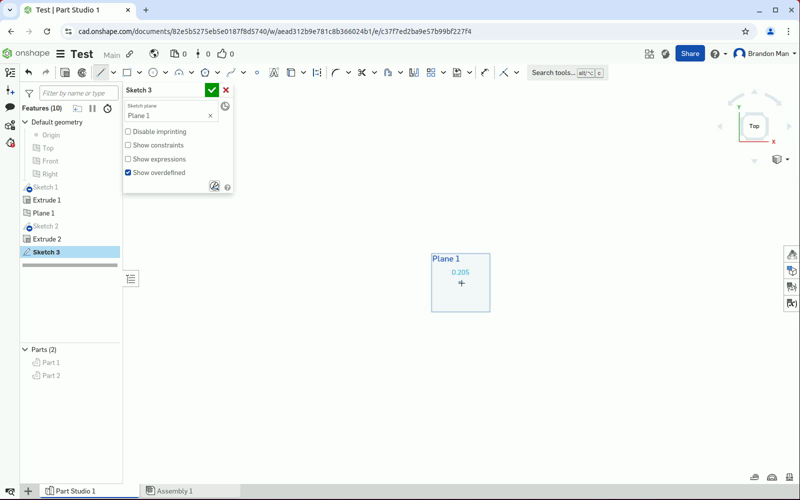
scroll(6)
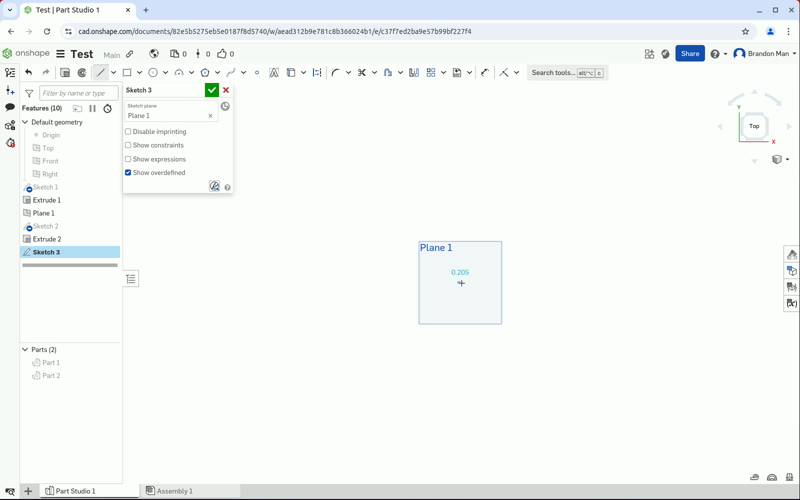
scroll(6)
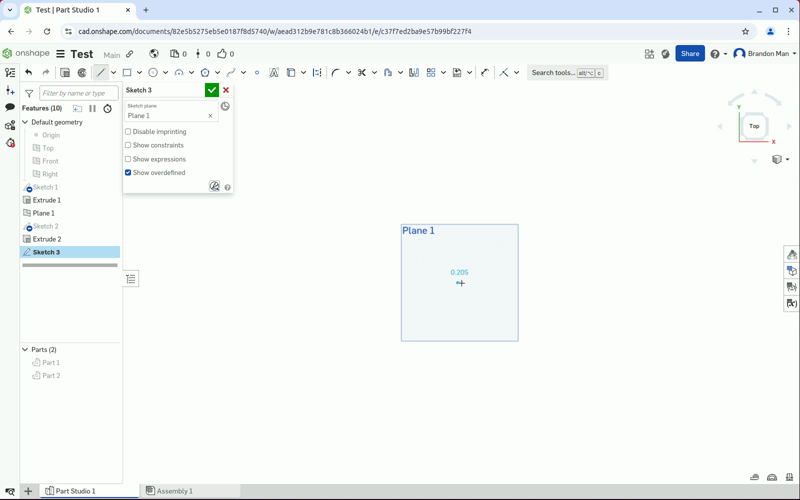
scroll(6)
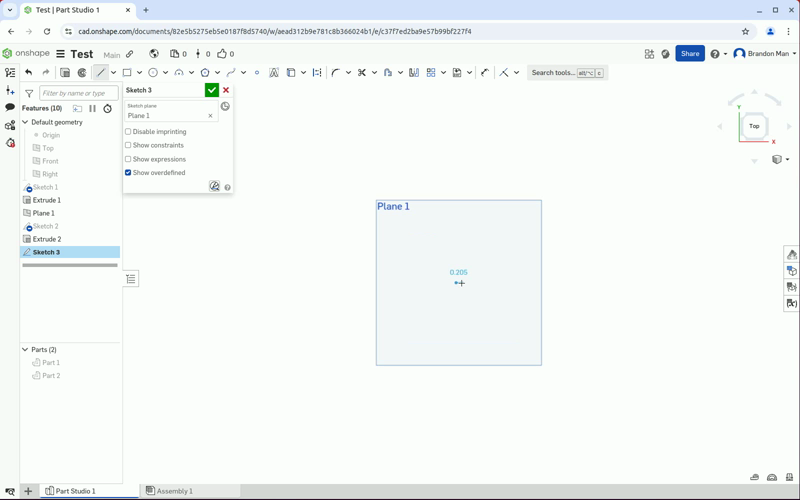
scroll(6)
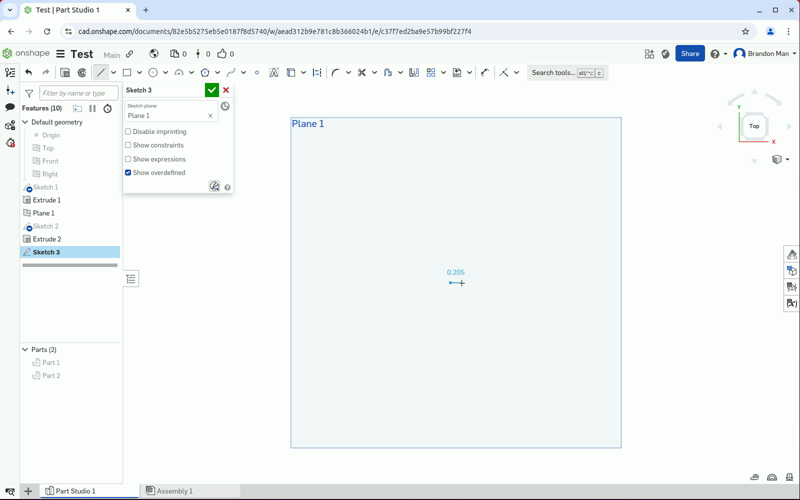
click(461, 282)
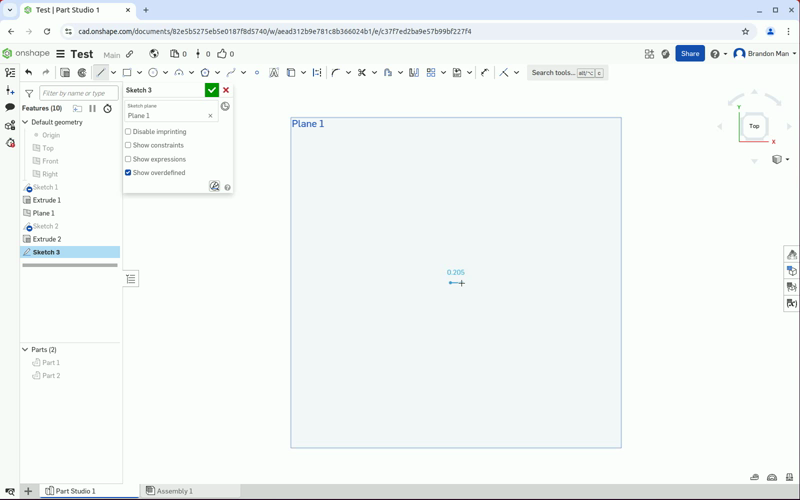
scroll(-6)
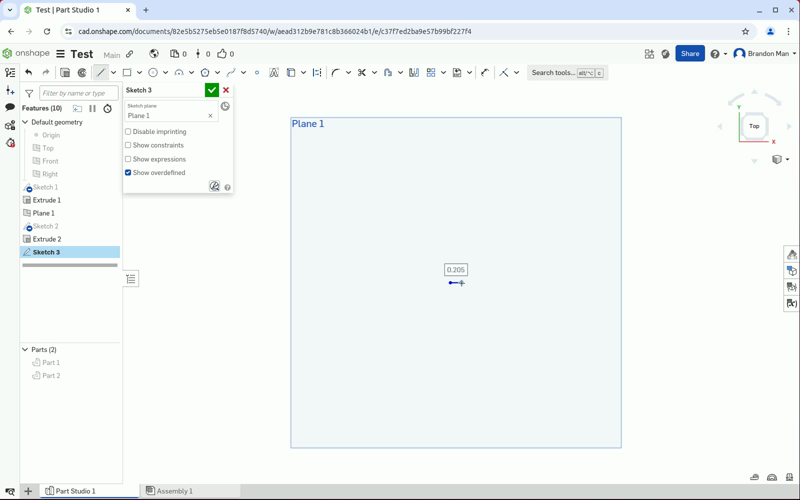
scroll(-6)
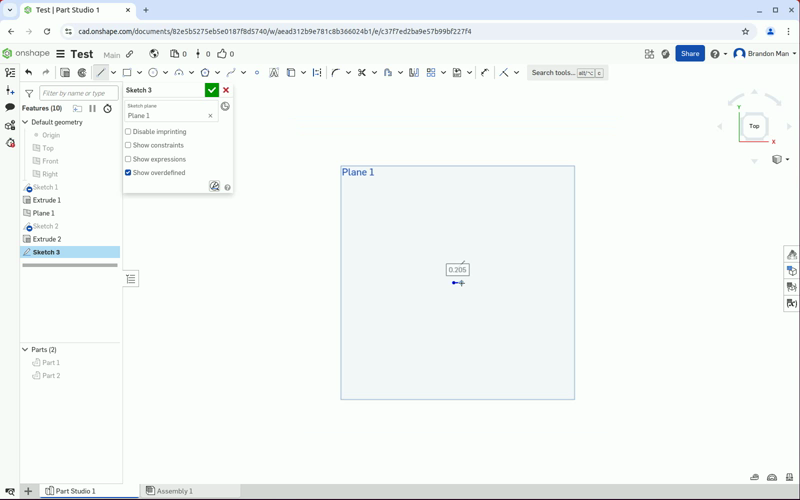
scroll(-6)
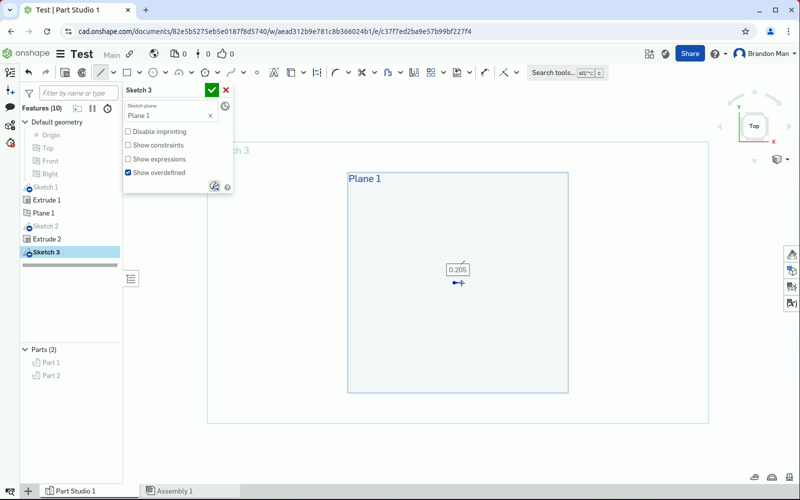
scroll(-6)
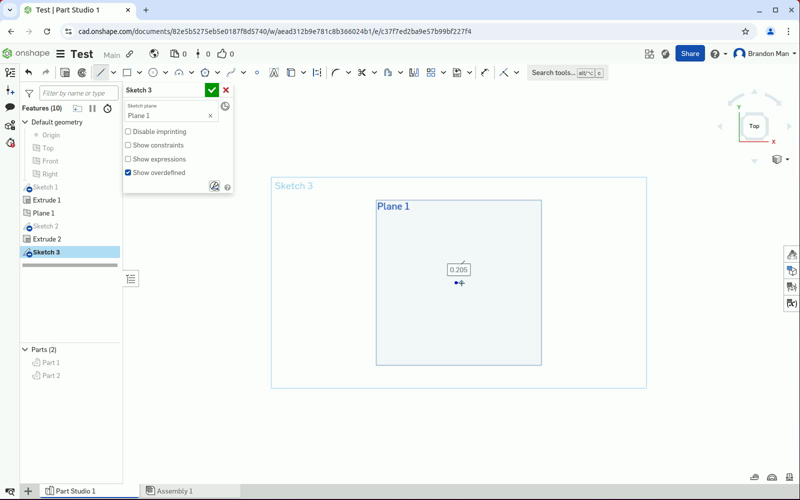
scroll(-6)
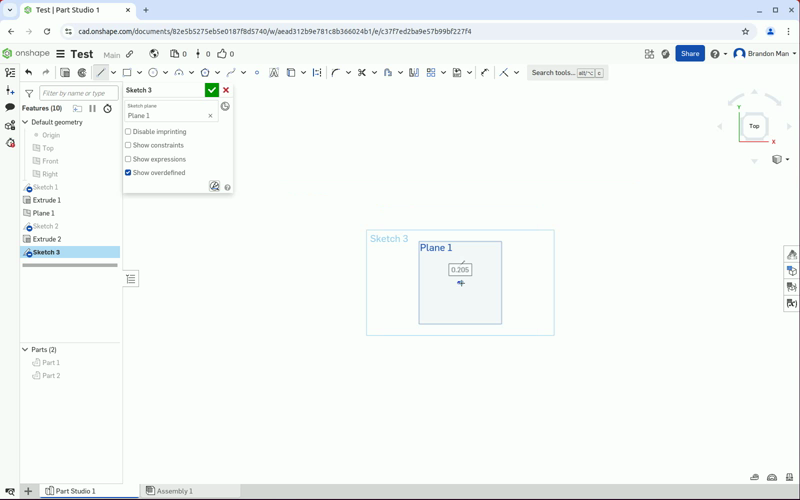
scroll(-6)
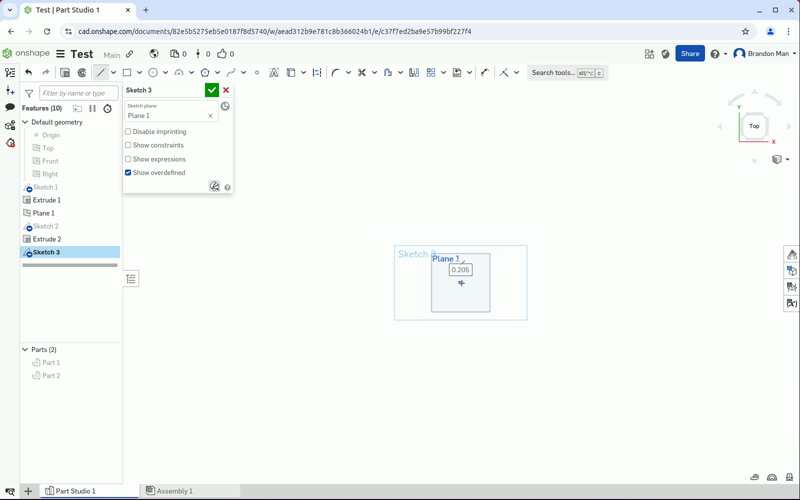
scroll(-6)
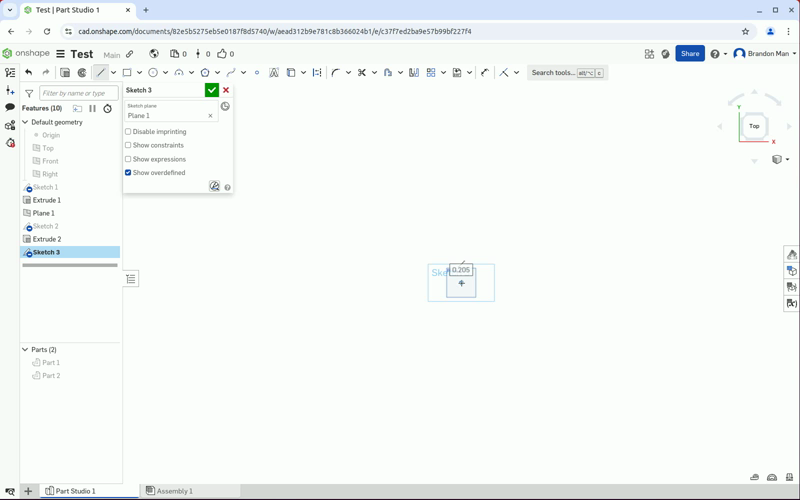
key_up(shift)
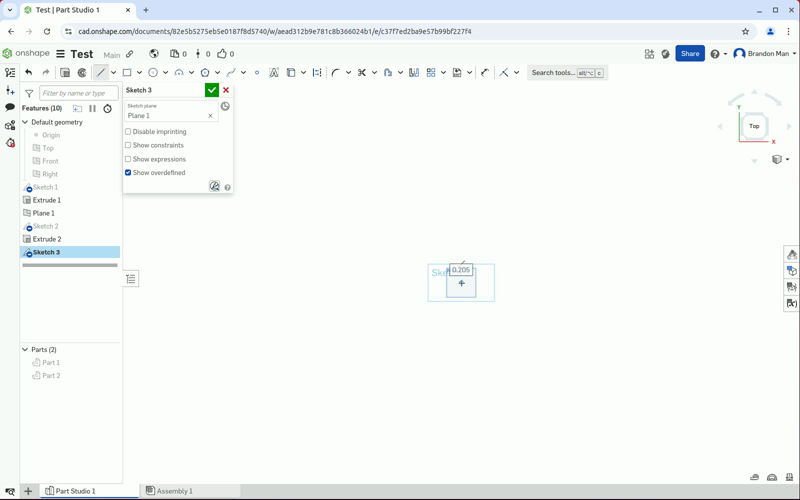
key_down(shift)
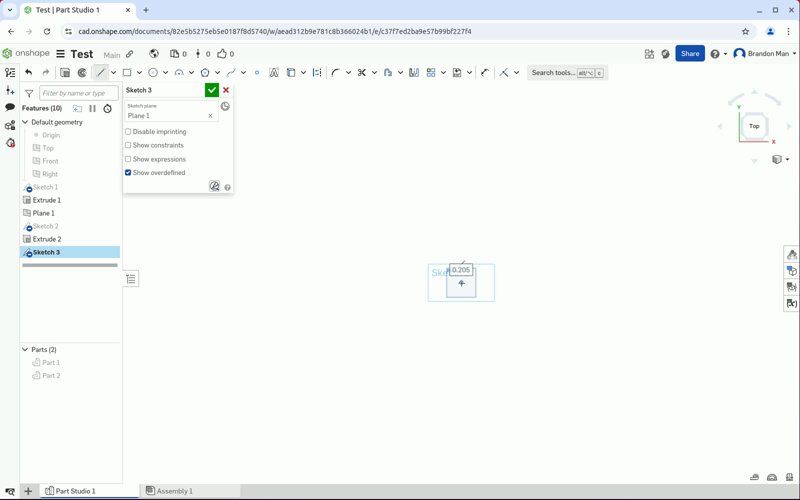
mouse_move(461, 170)
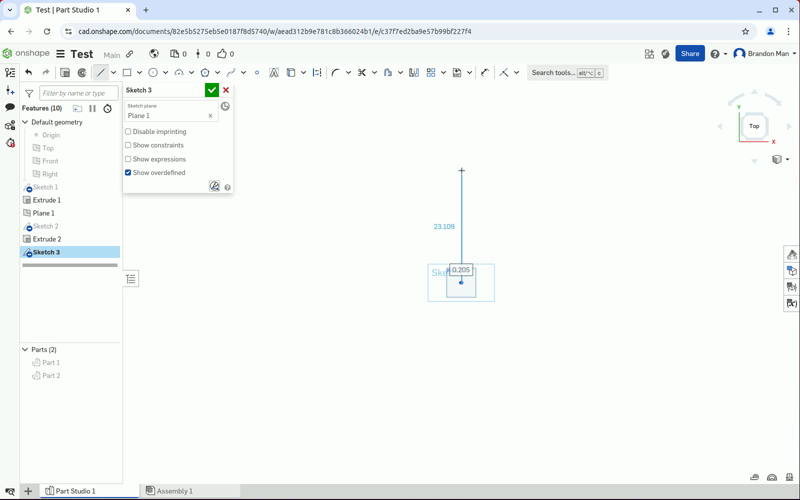
click(461, 170)
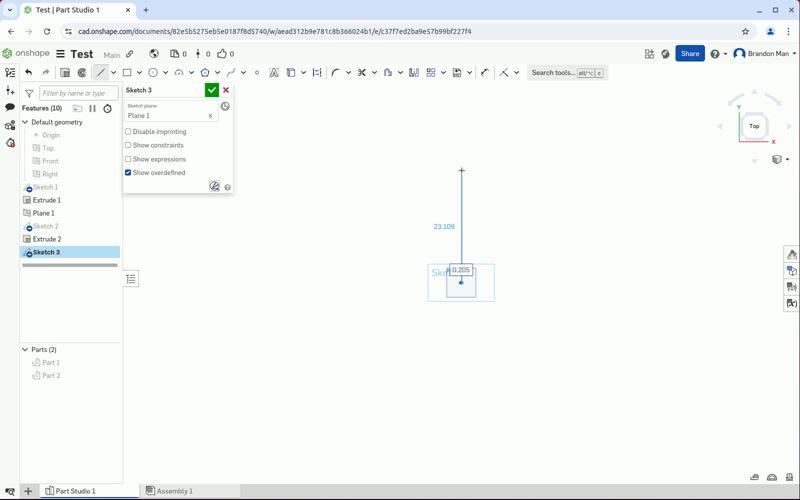
key_up(shift)
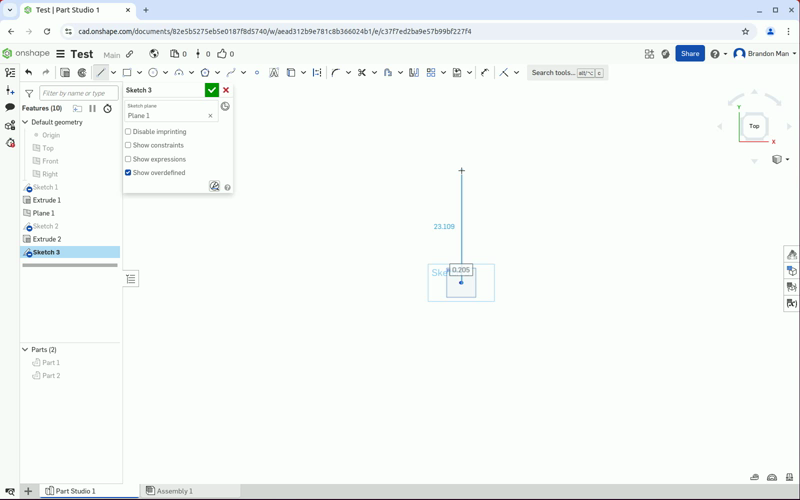
key_down(shift)
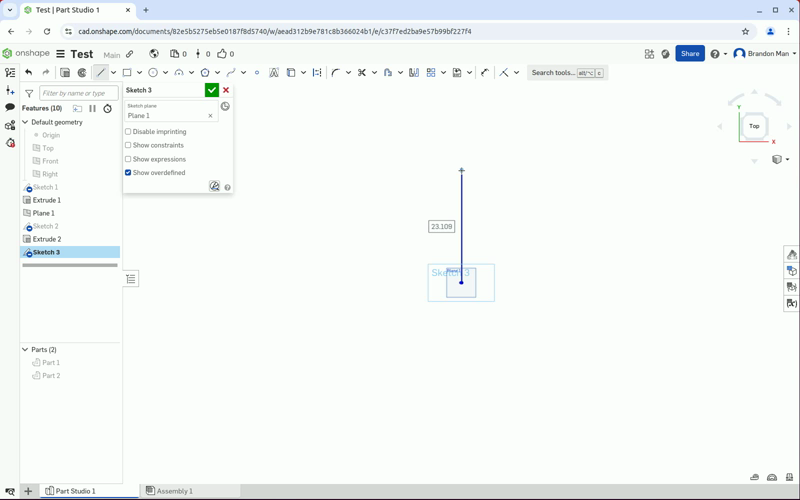
mouse_move(492, 170)
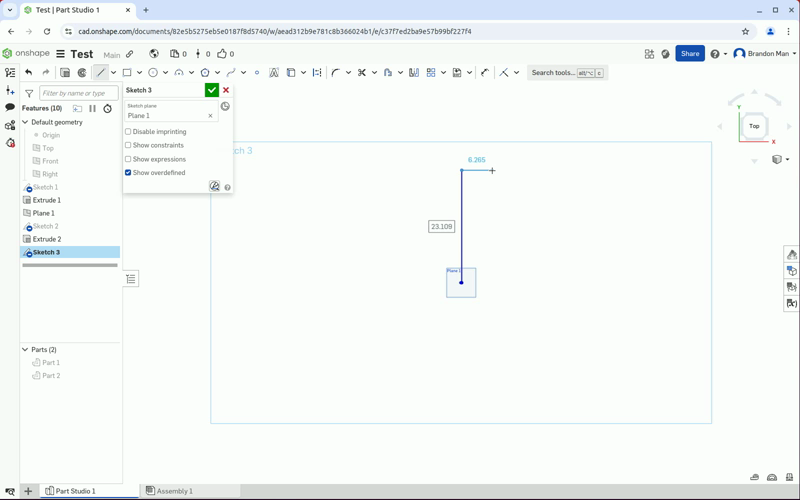
mouse_move(460, 170)
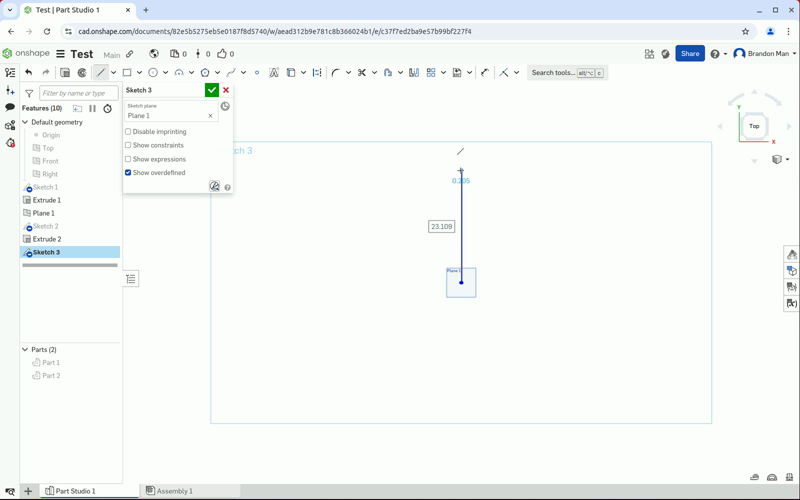
scroll(6)
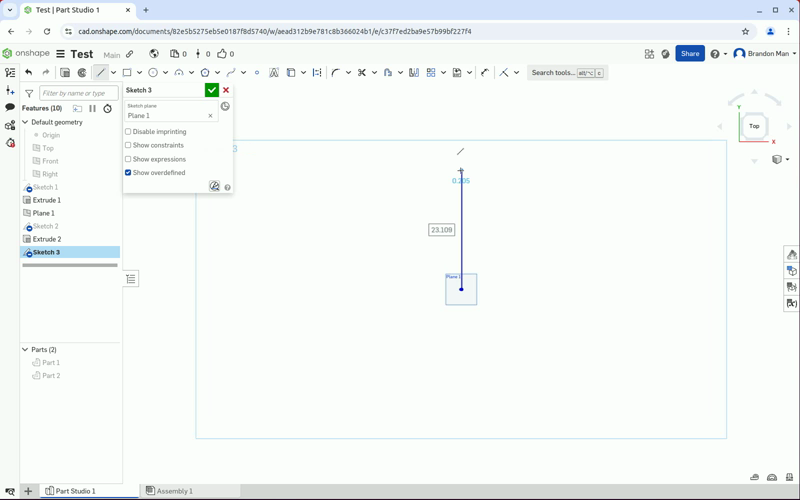
scroll(6)
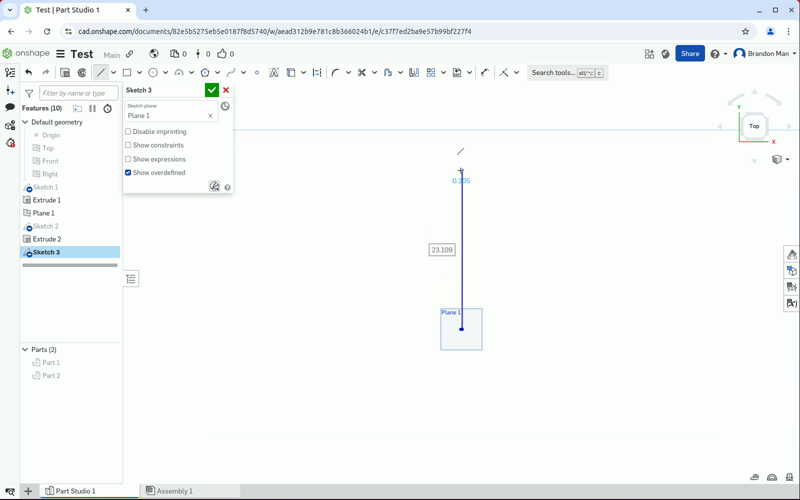
scroll(6)
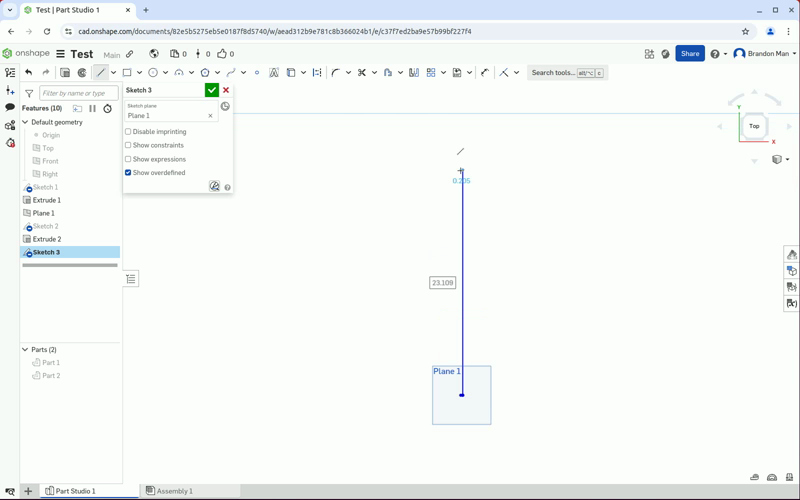
scroll(6)
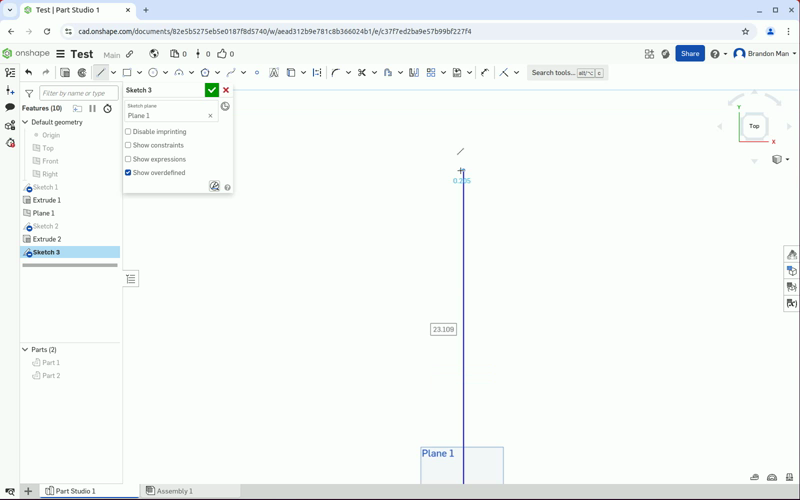
scroll(6)
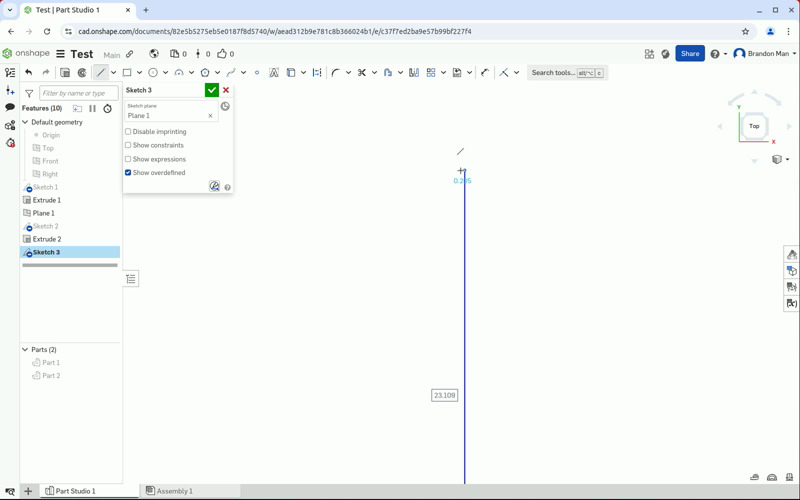
scroll(6)
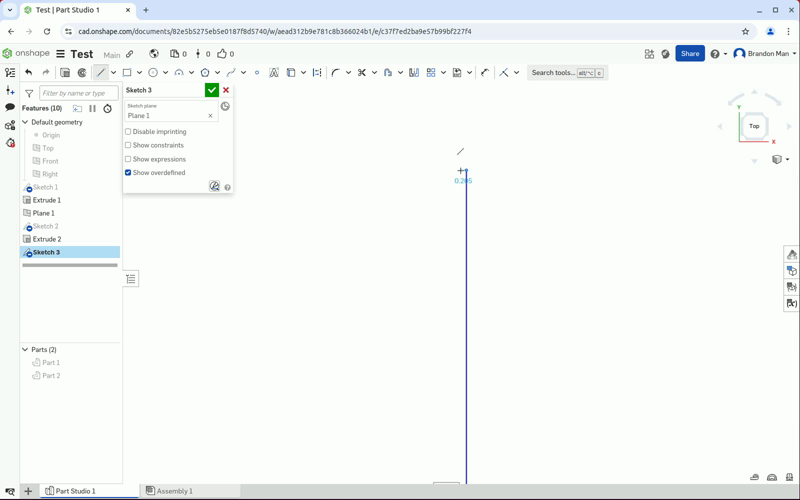
scroll(6)
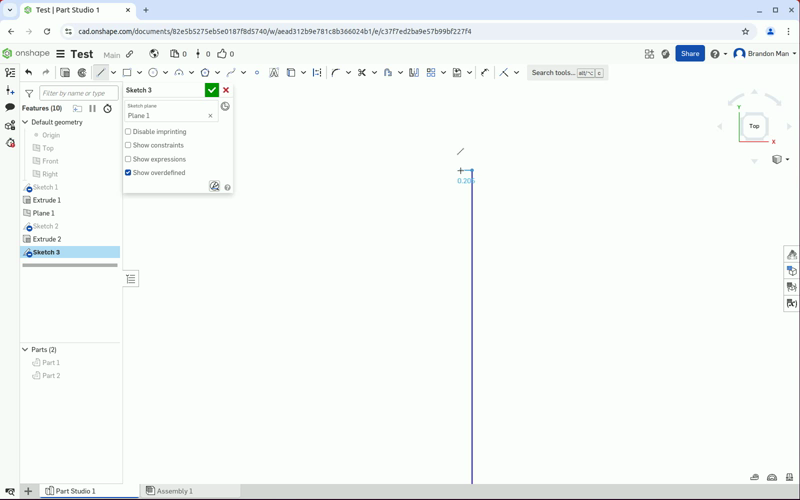
click(460, 170)
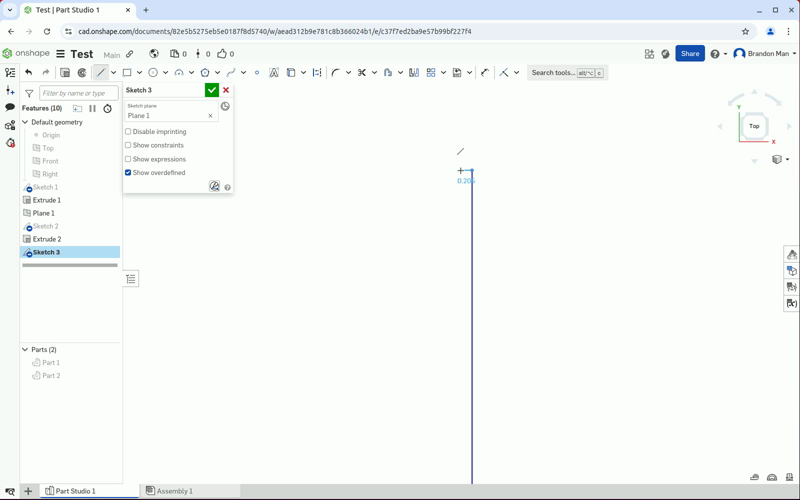
scroll(-6)
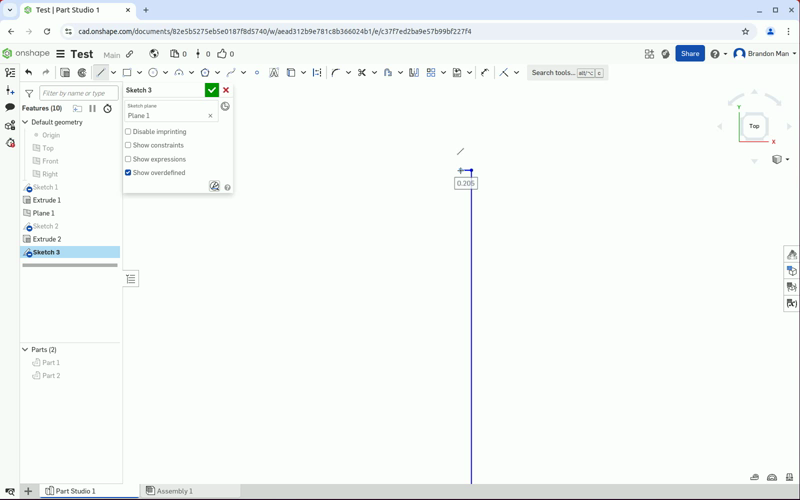
scroll(-6)
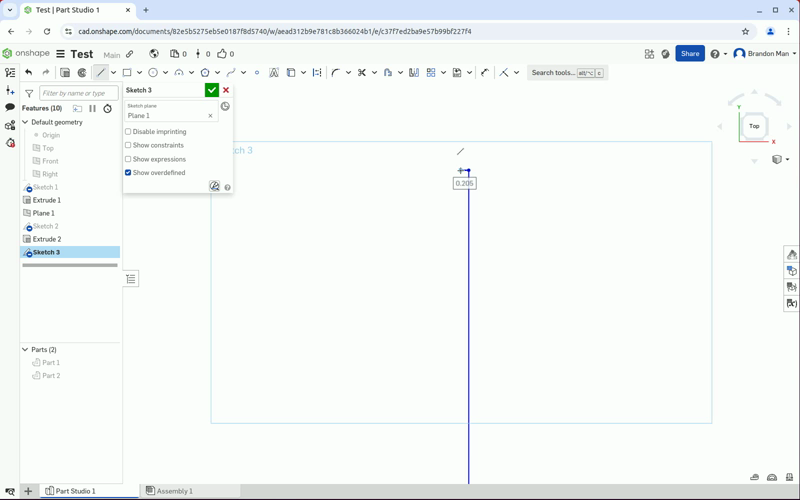
scroll(-6)
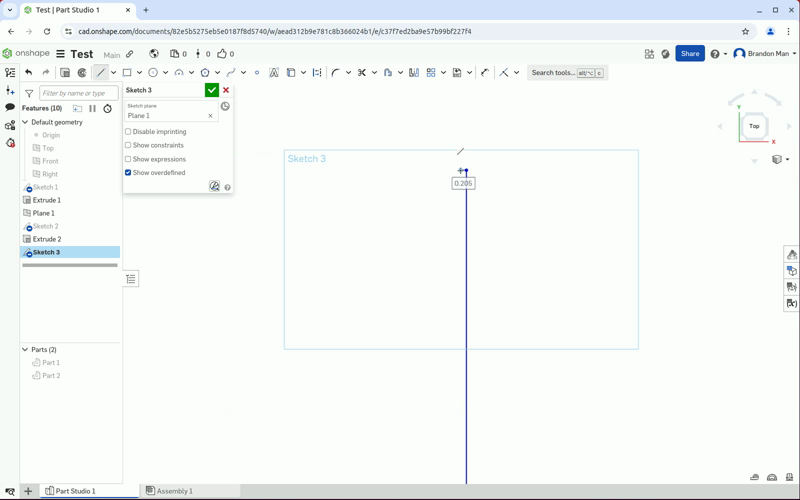
scroll(-6)
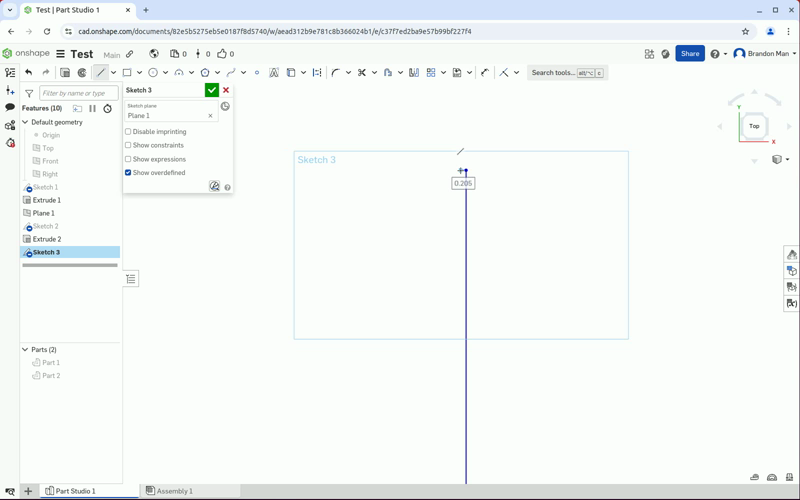
scroll(-6)
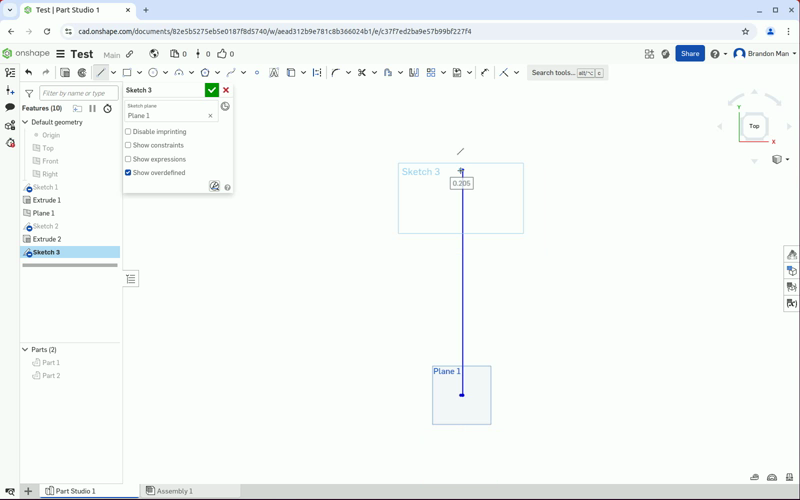
scroll(-6)
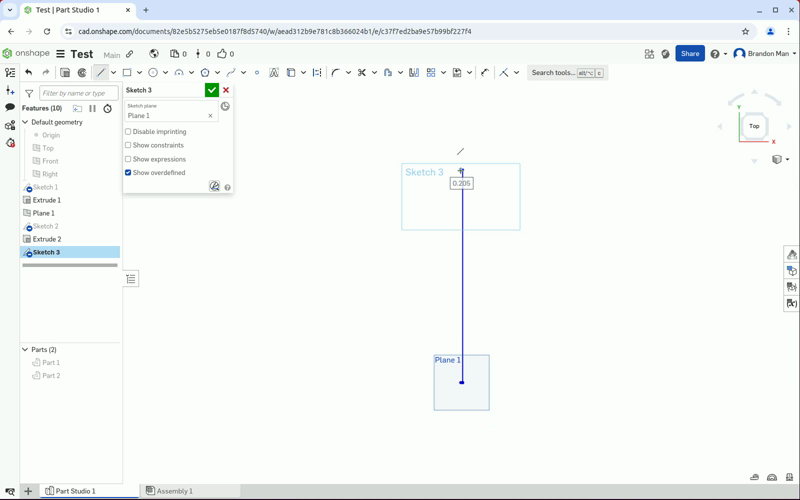
scroll(-6)
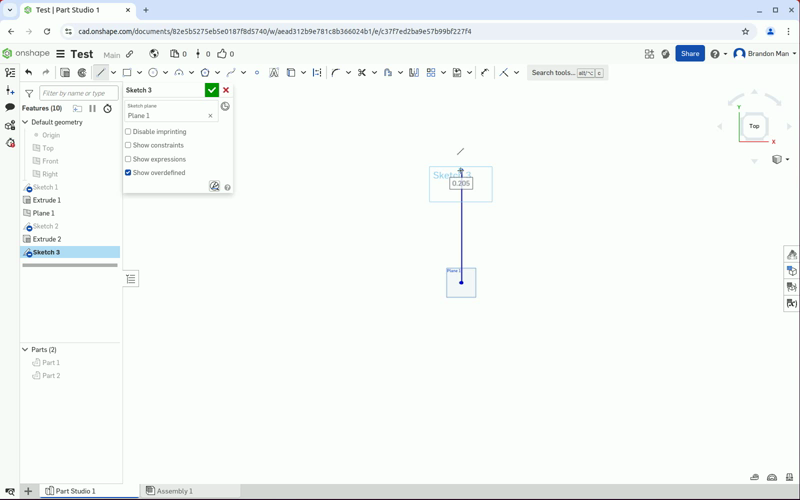
key_up(shift)
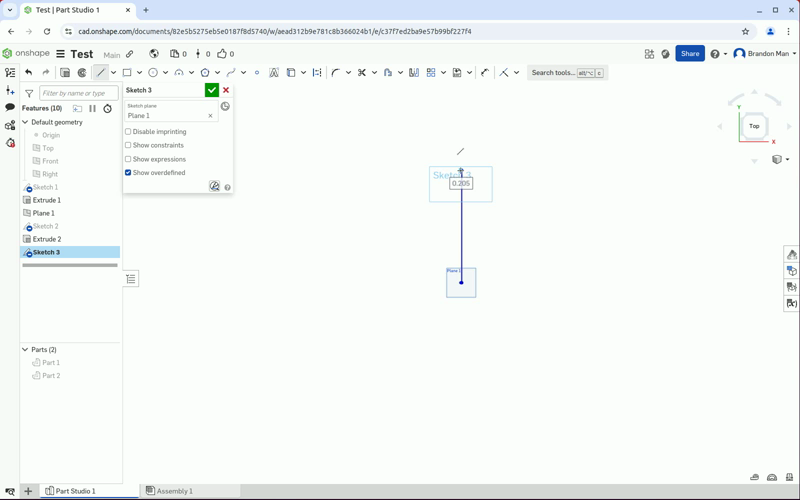
key_down(shift)
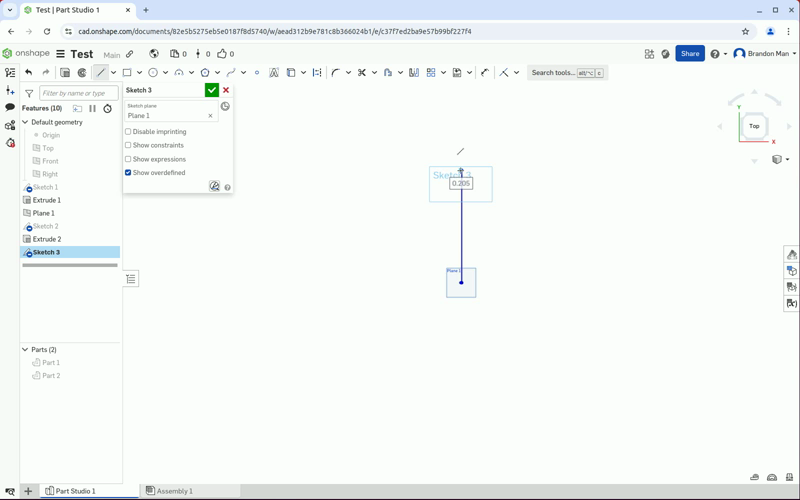
mouse_move(460, 282)
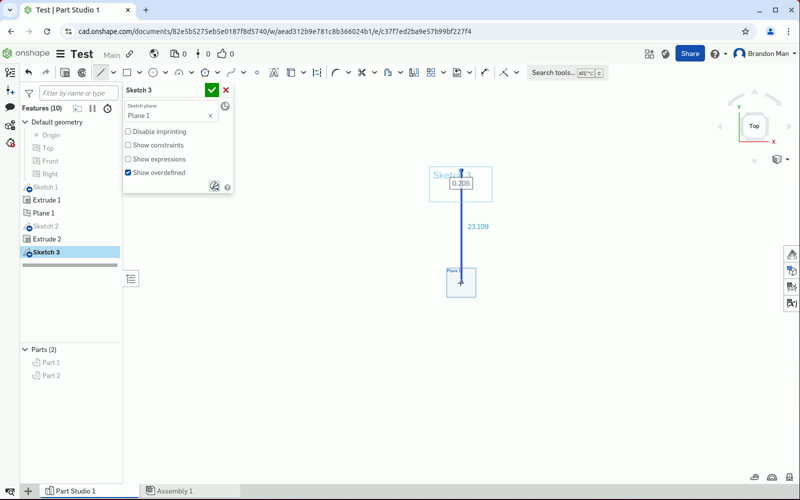
scroll(6)
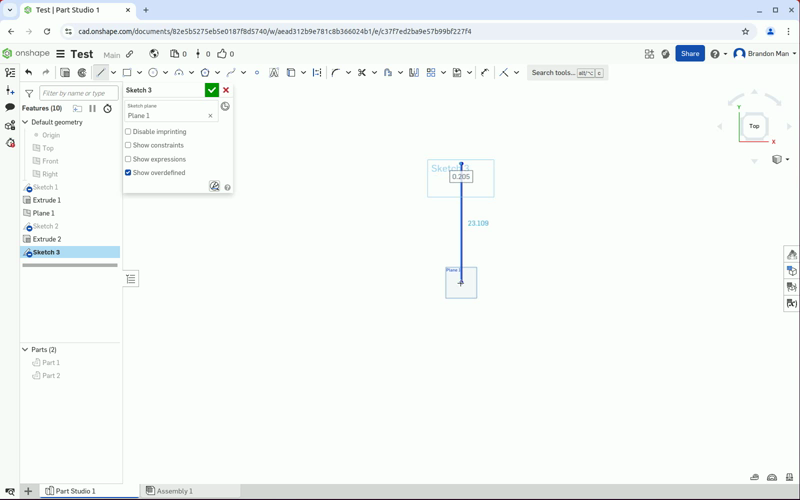
scroll(6)
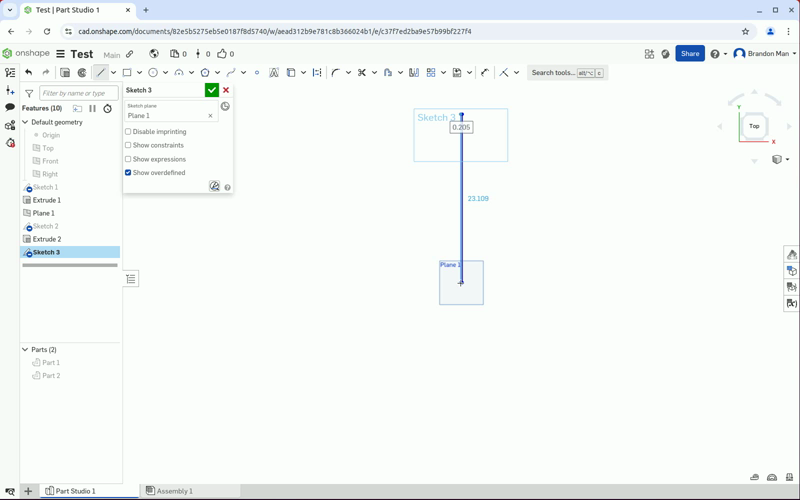
scroll(6)
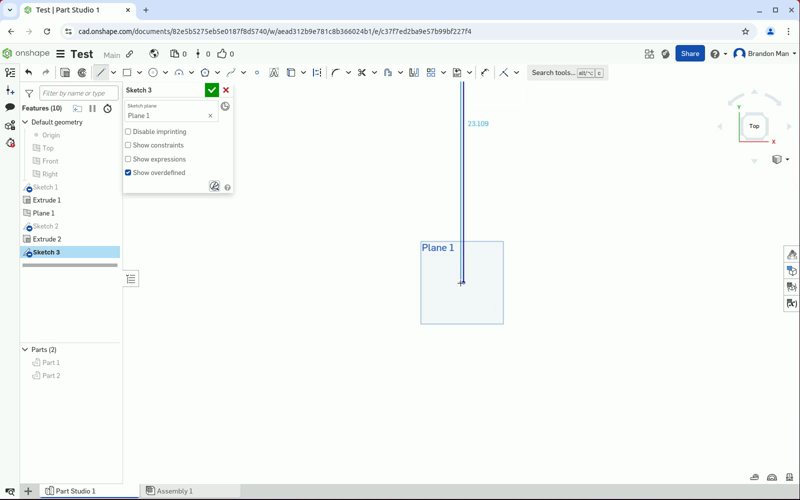
scroll(6)
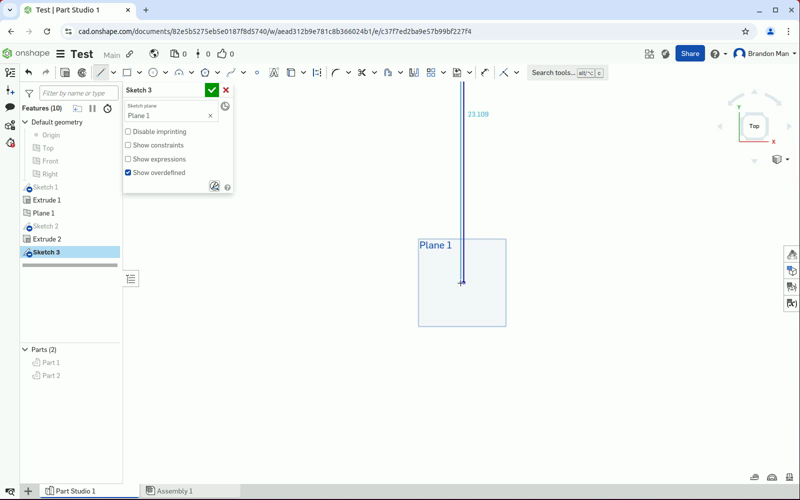
scroll(6)
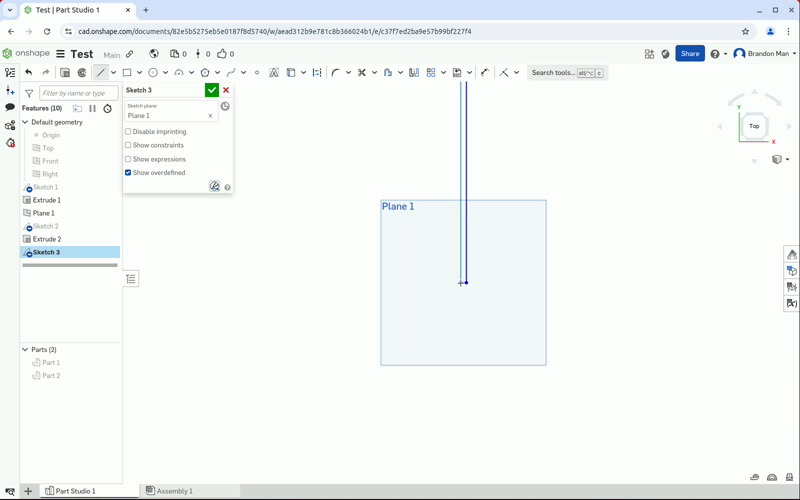
scroll(6)
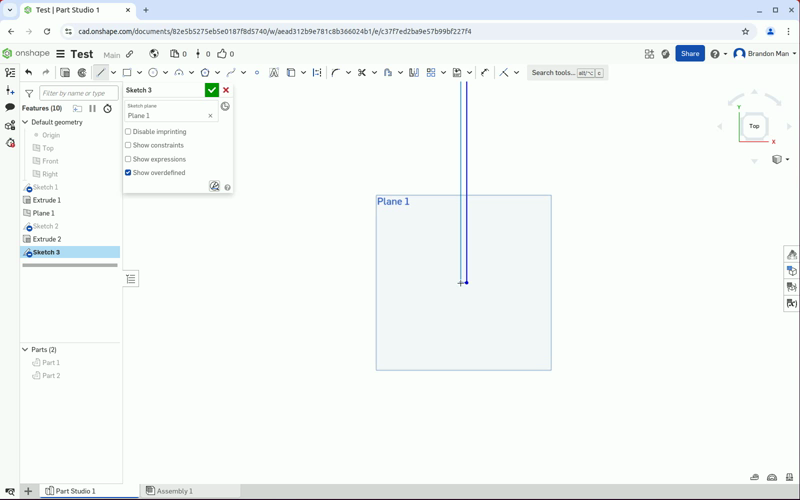
scroll(6)
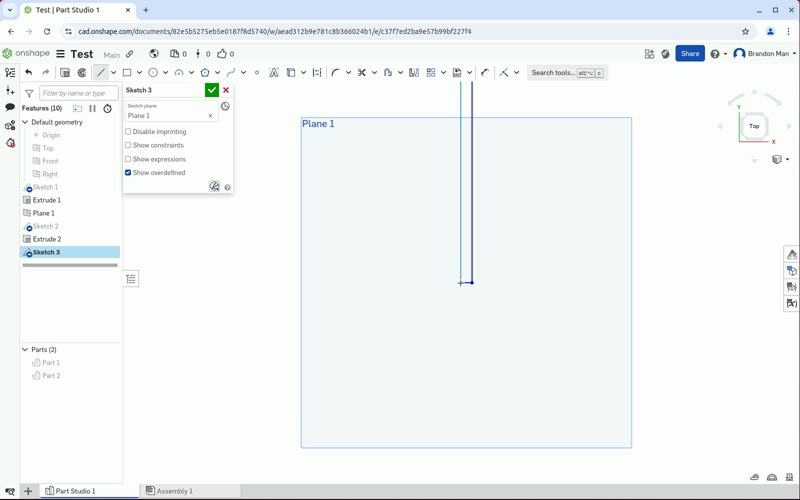
key_up(shift)
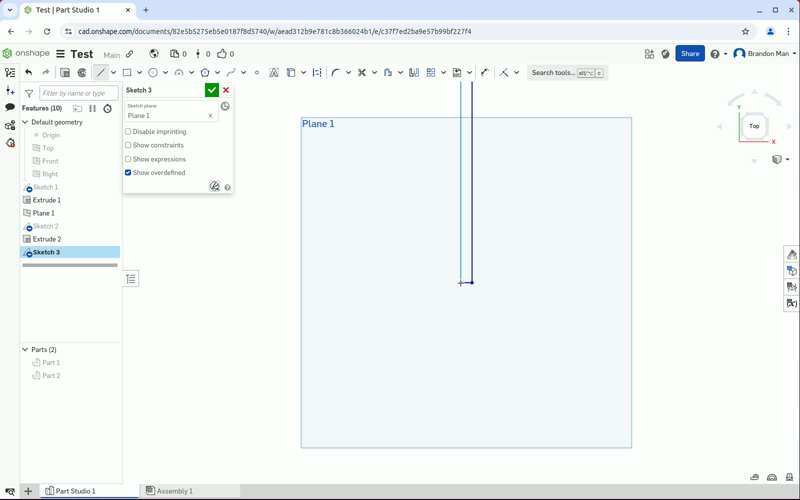
click(460, 282)
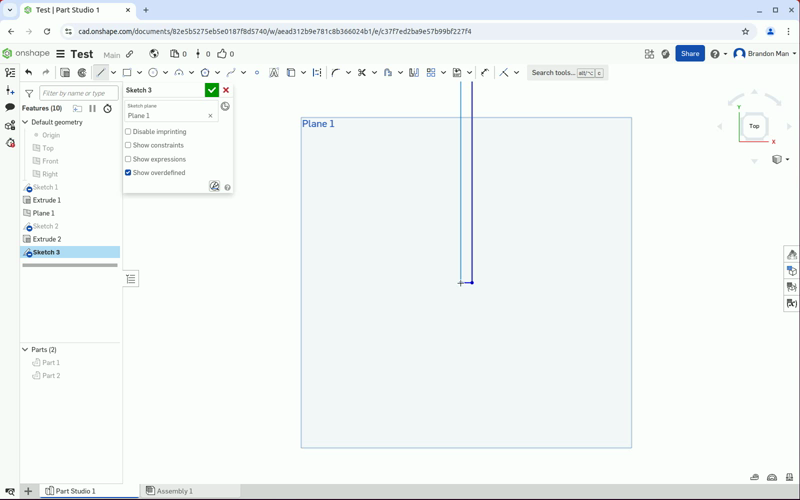
scroll(-6)
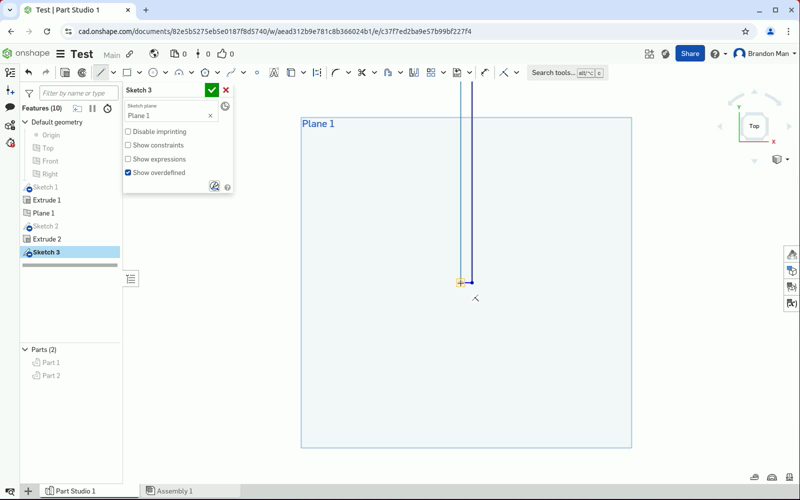
scroll(-6)
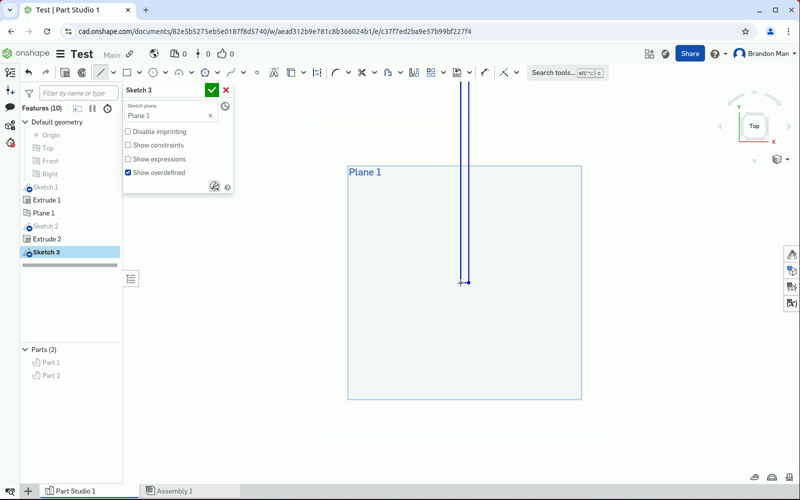
scroll(-6)
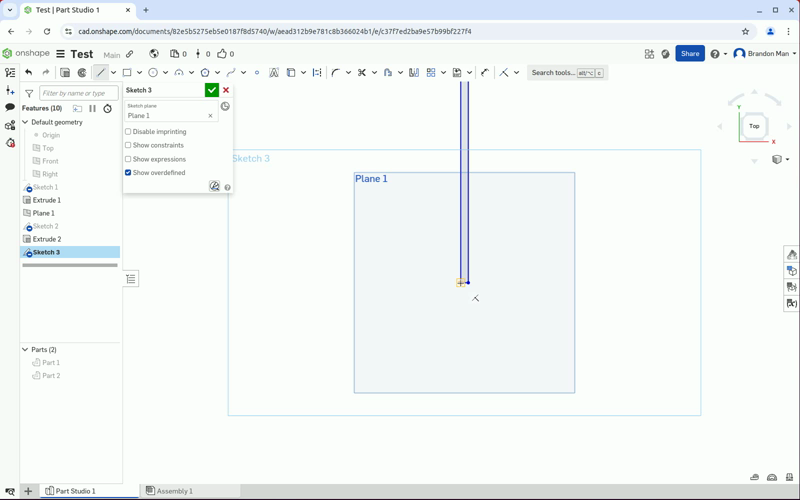
scroll(-6)
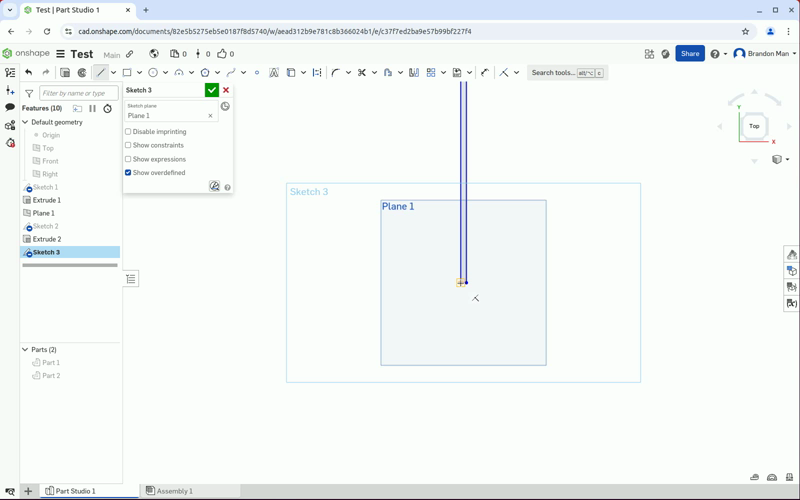
scroll(-6)
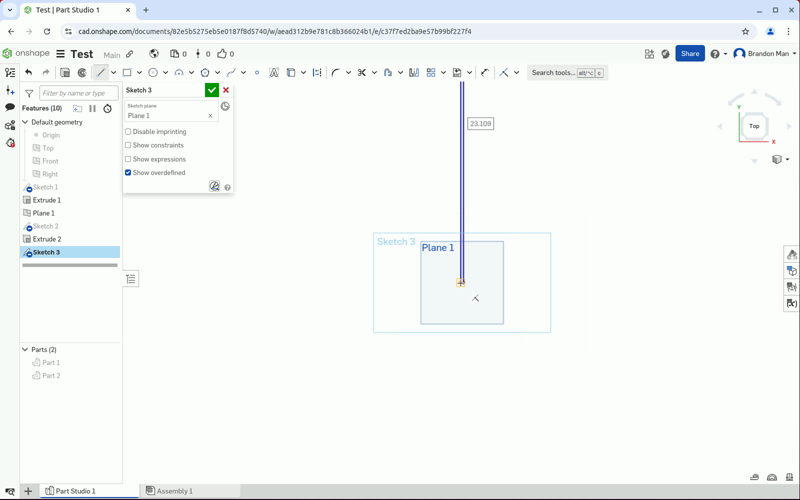
scroll(-6)
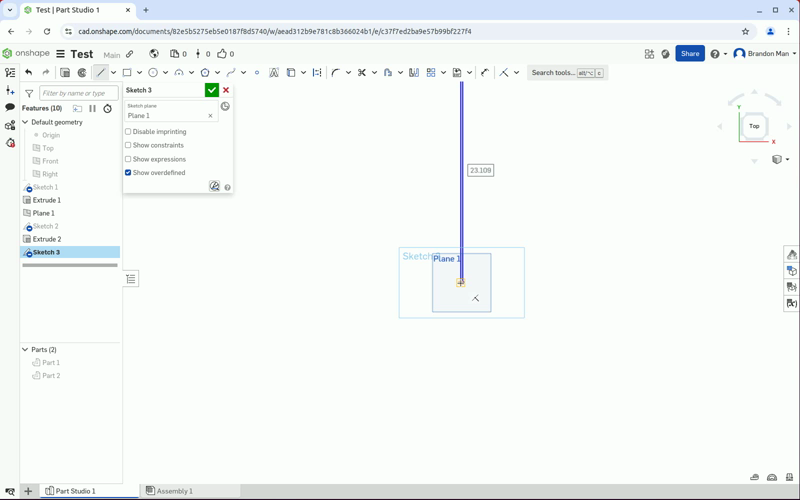
scroll(-6)
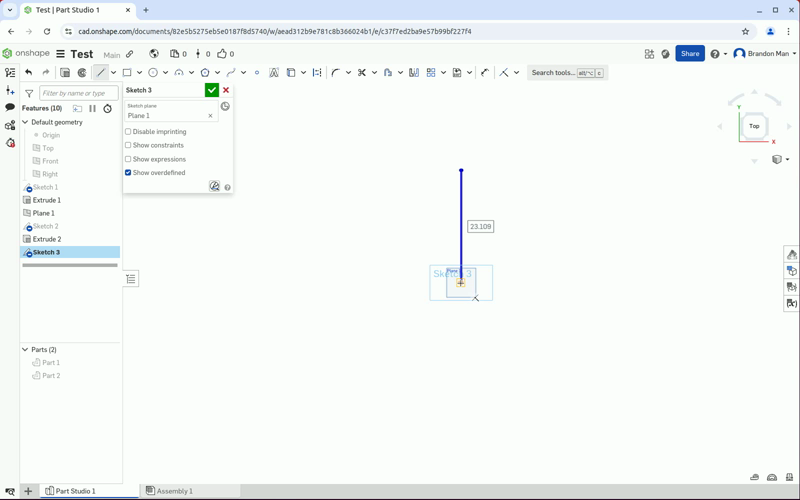
key(esc)
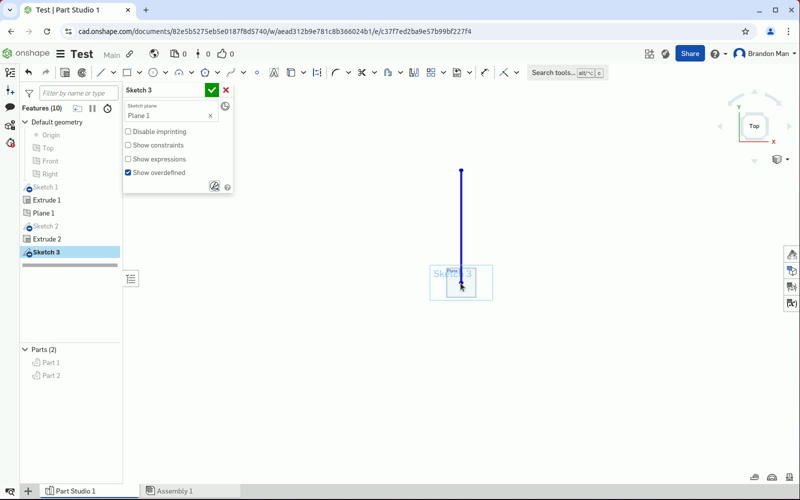
mouse_move(461, 223)
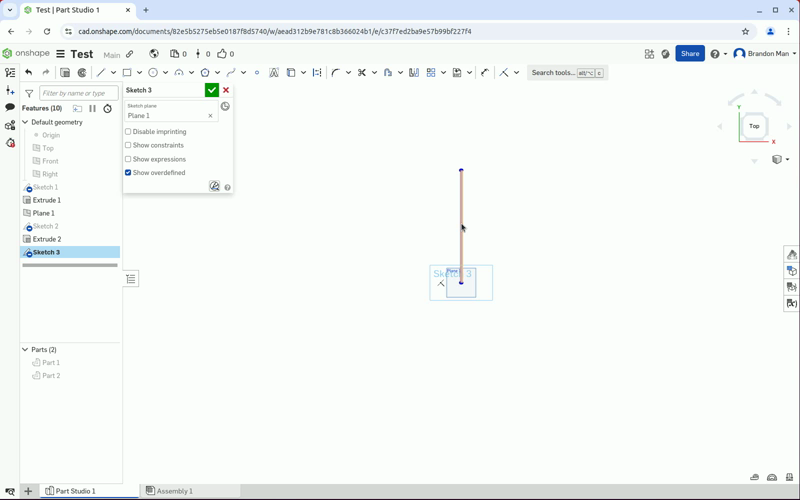
scroll(6)
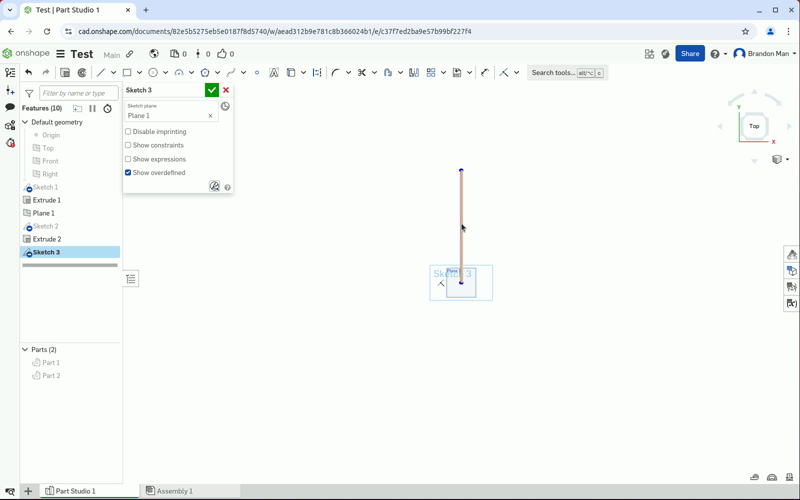
scroll(6)
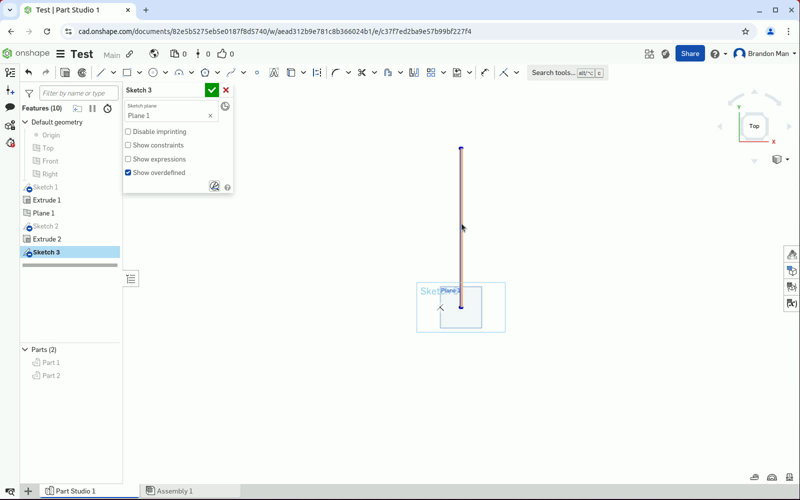
scroll(6)
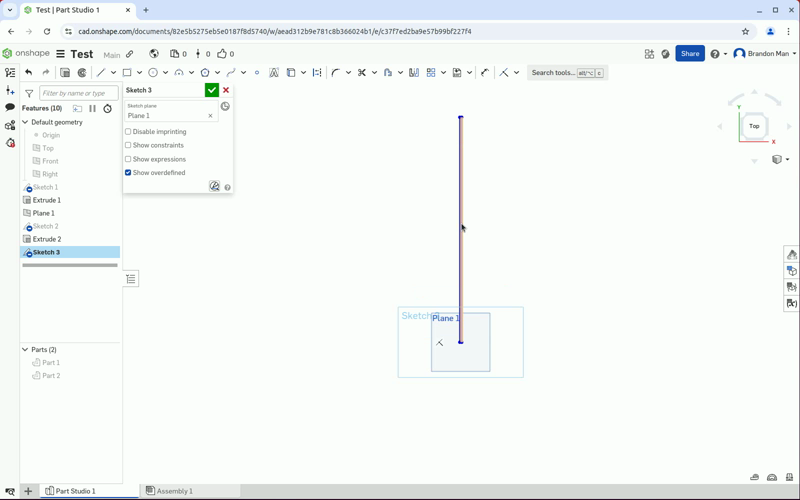
scroll(6)
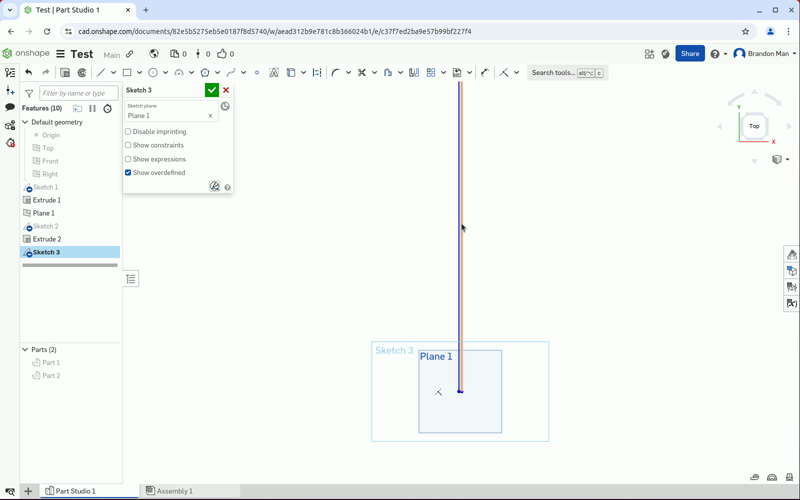
scroll(6)
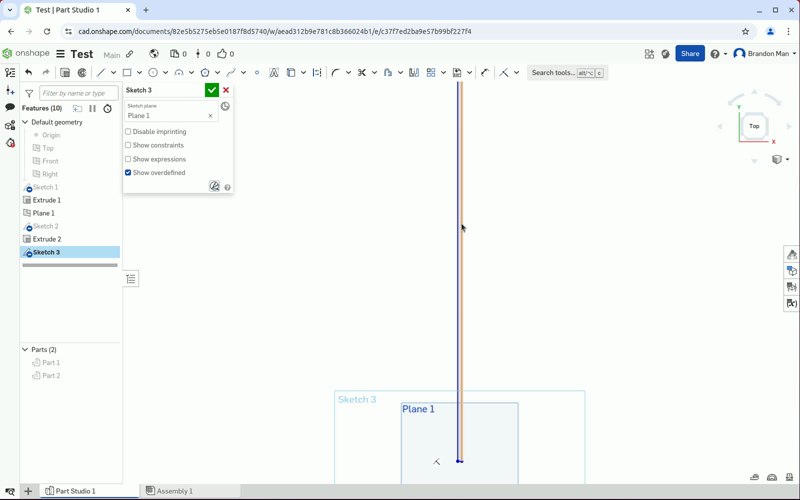
scroll(6)
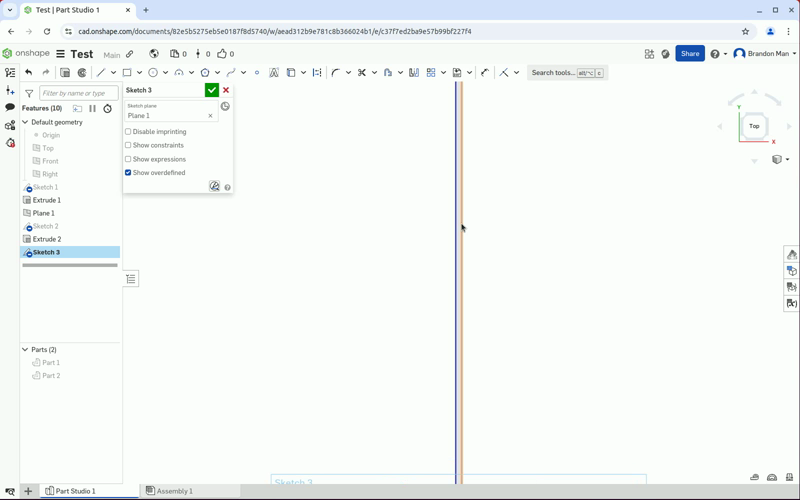
scroll(6)
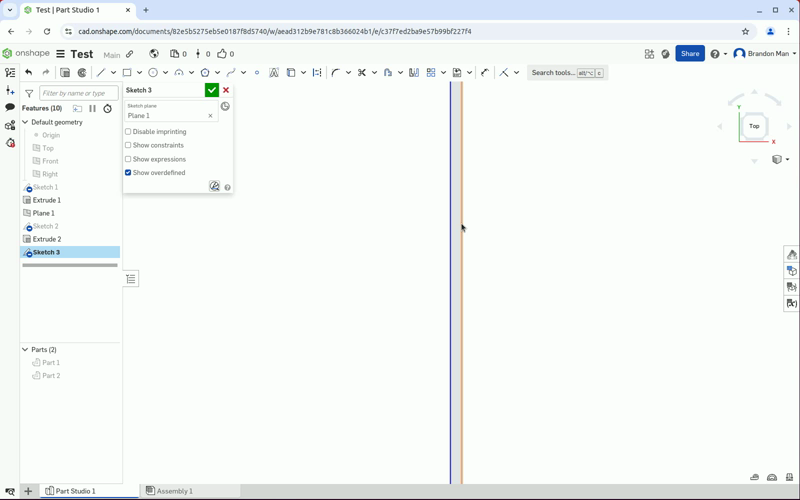
click(461, 223)
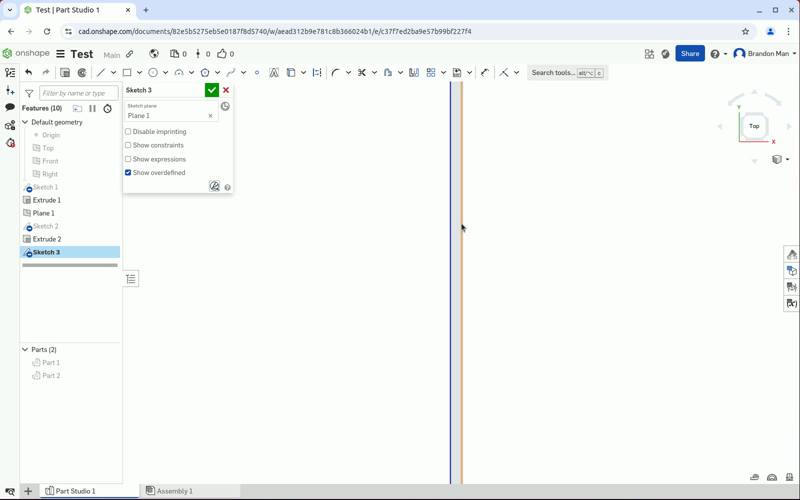
scroll(-6)
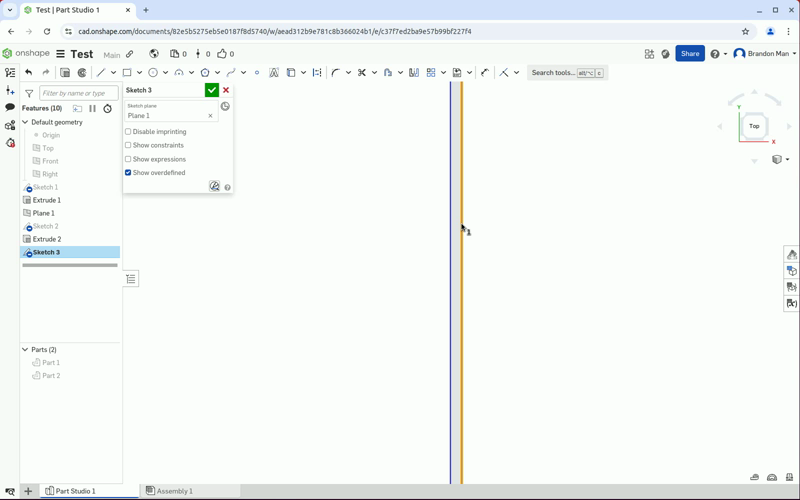
scroll(-6)
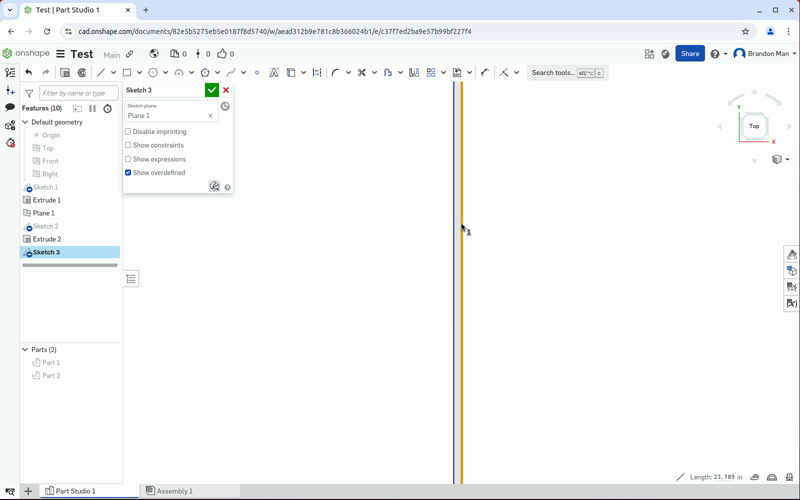
scroll(-6)
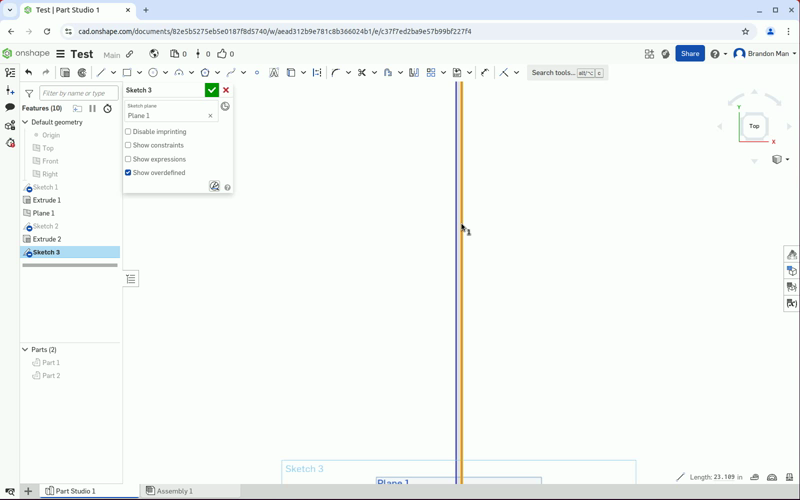
scroll(-6)
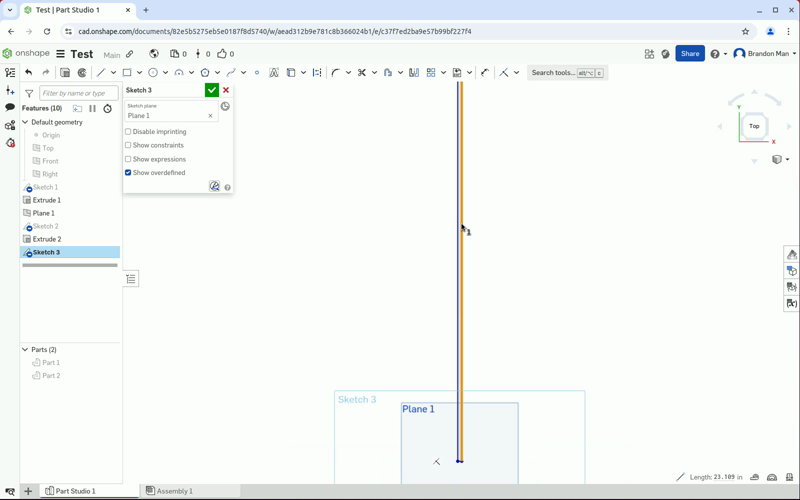
scroll(-6)
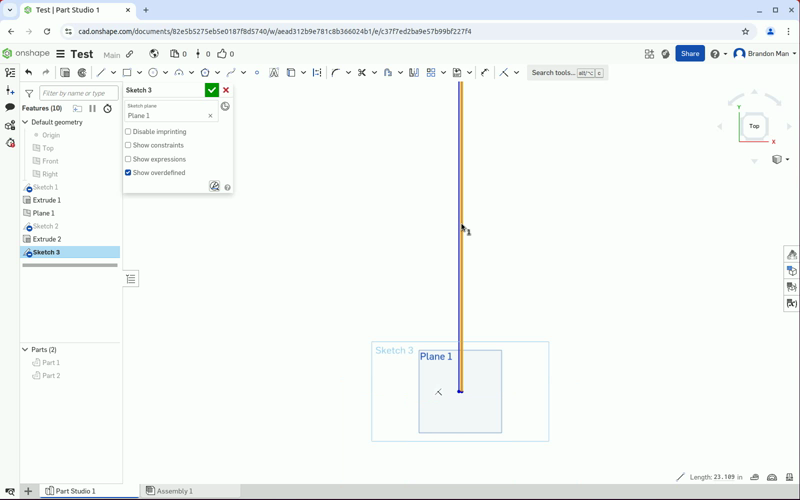
scroll(-6)
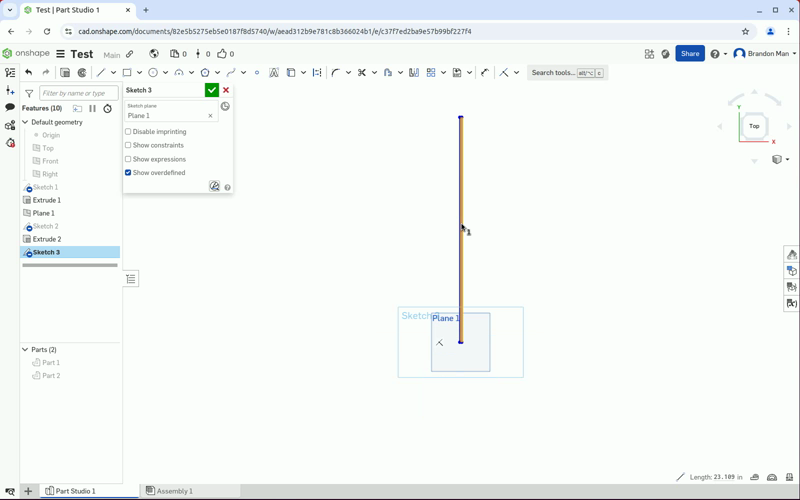
scroll(-6)
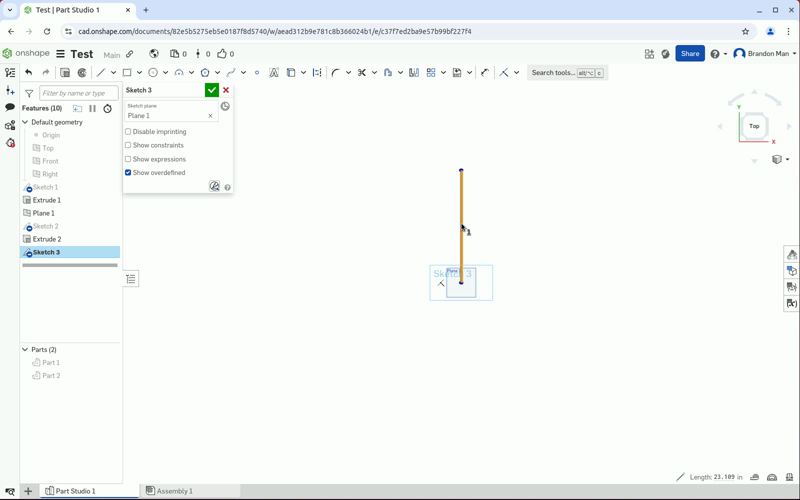
mouse_move(73, 352)
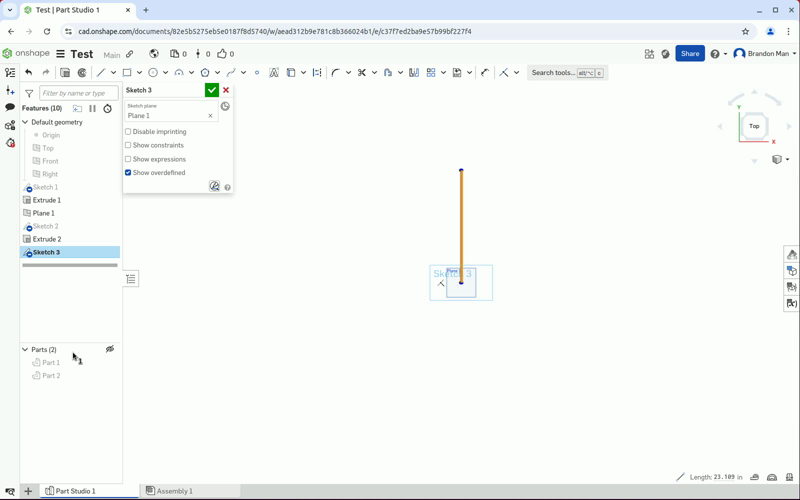
key(shift+y)
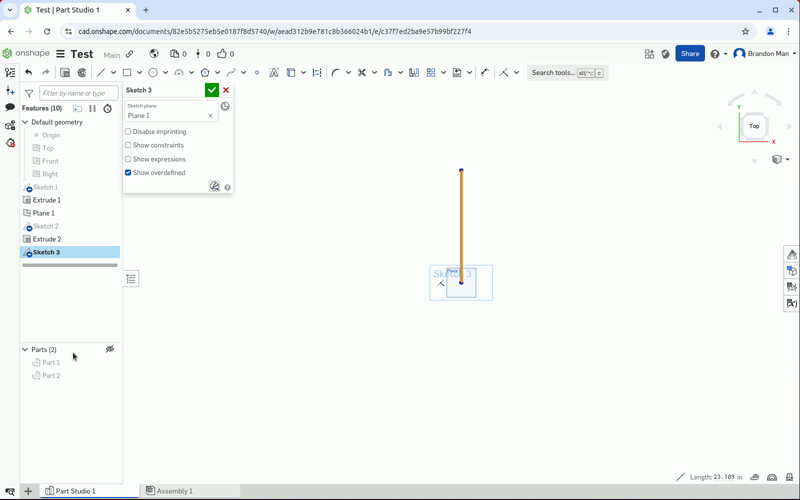
key(shift+e)
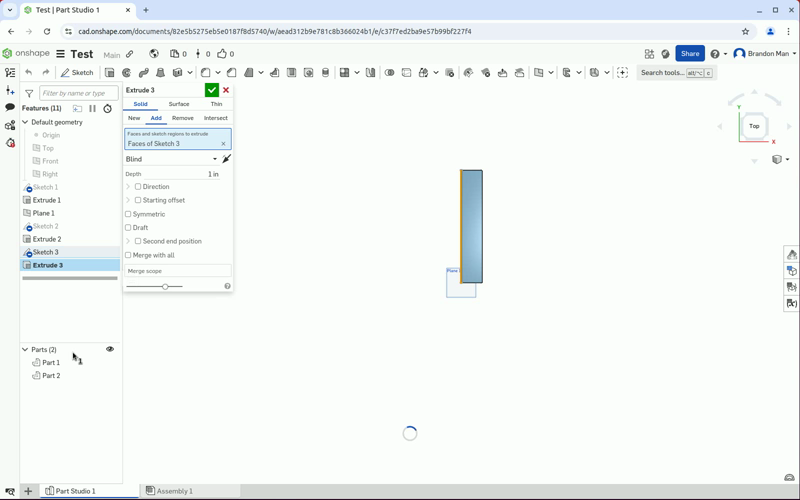
mouse_move(143, 106)
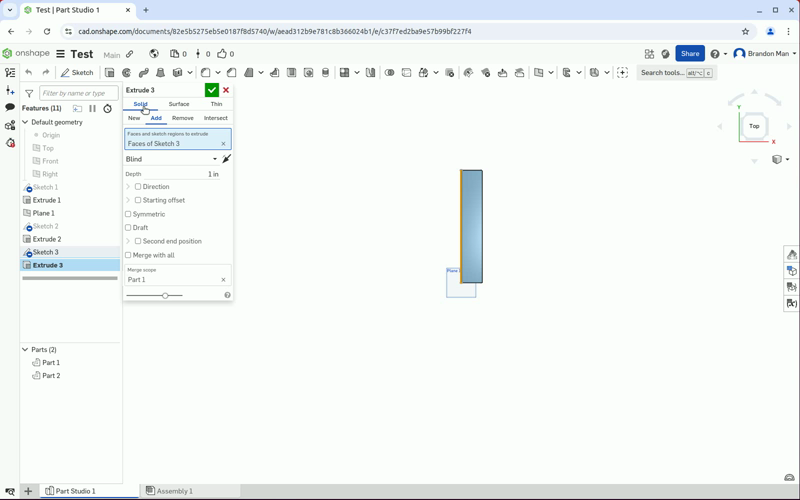
click(143, 106)
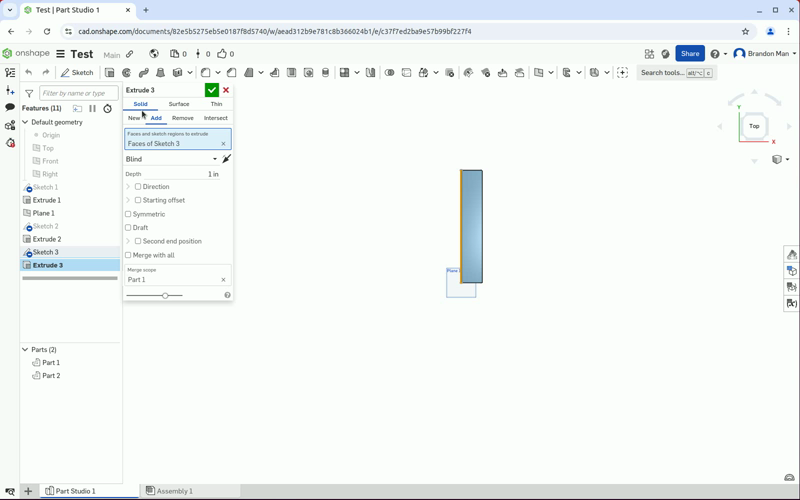
mouse_move(137, 120)
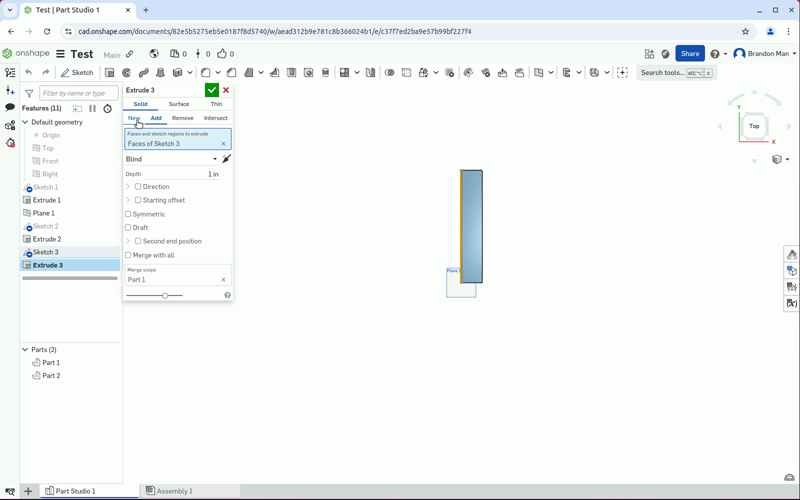
click(137, 120)
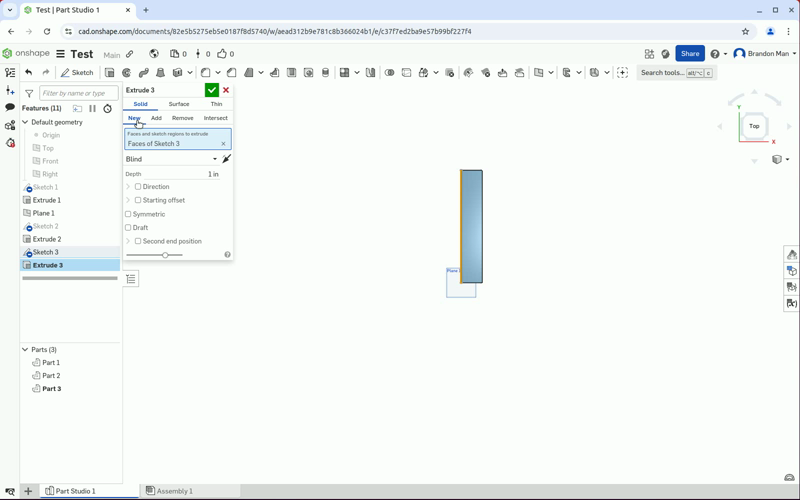
key(tab, 4)
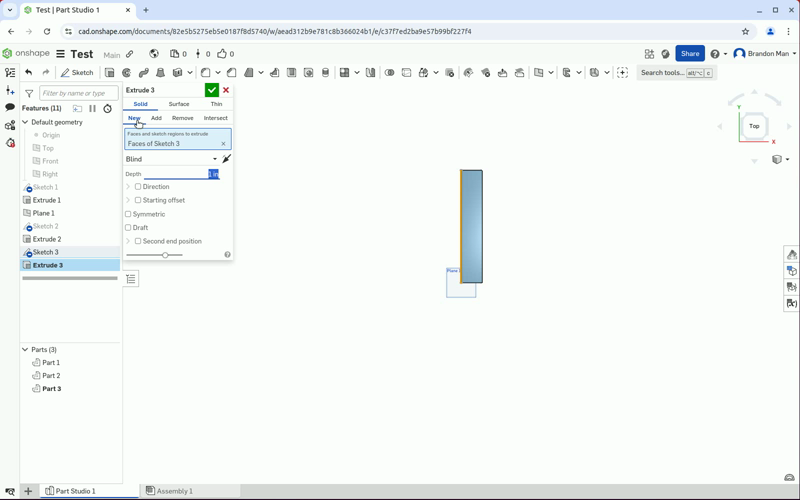
text(-0.241)
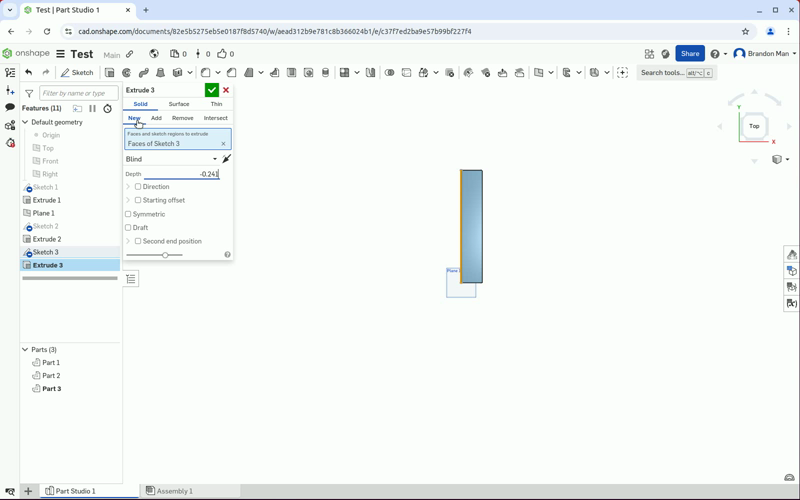
key(enter)
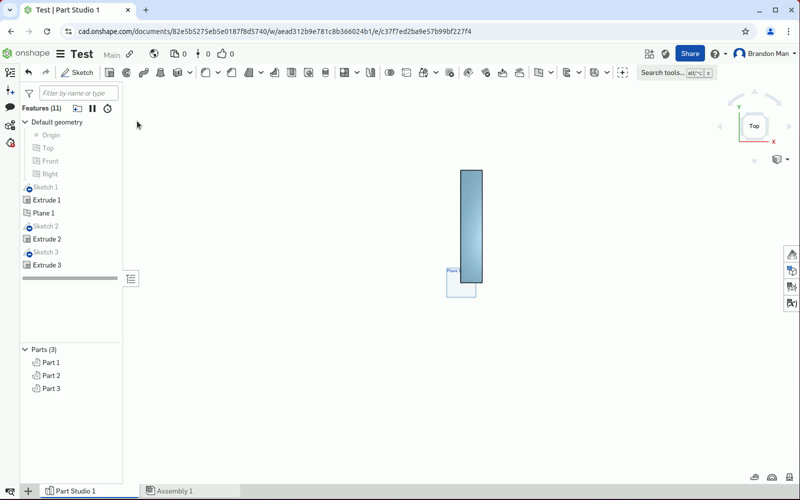
key(shift+h)
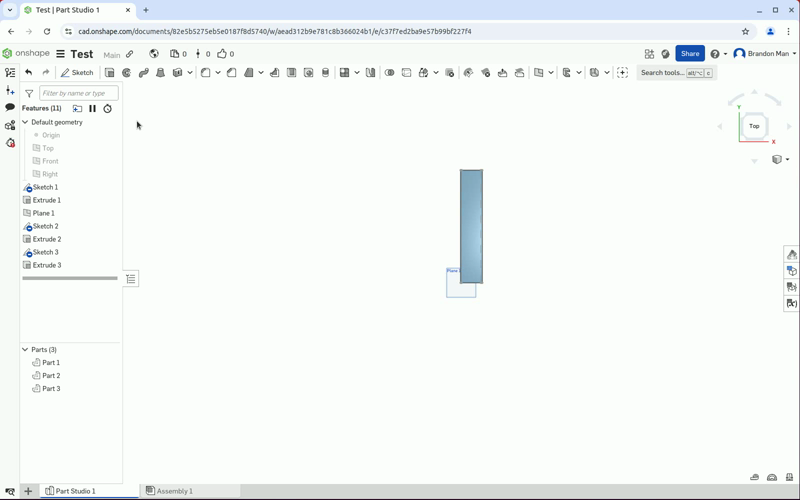
key(shift+h)
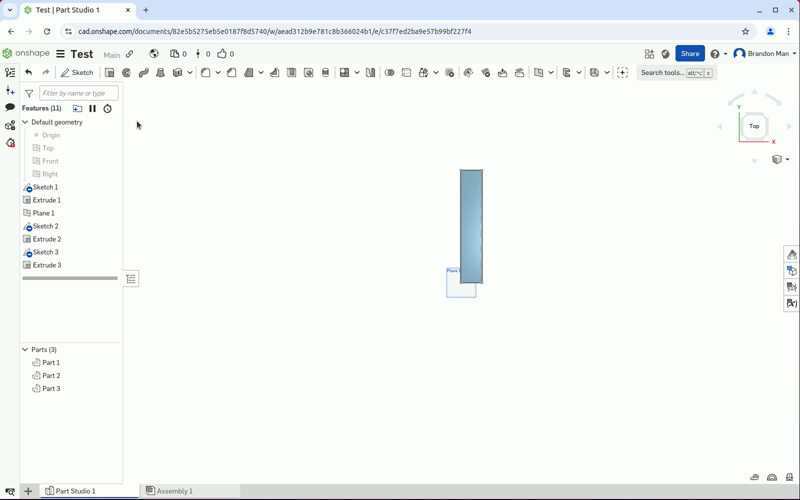
key(shift+7)
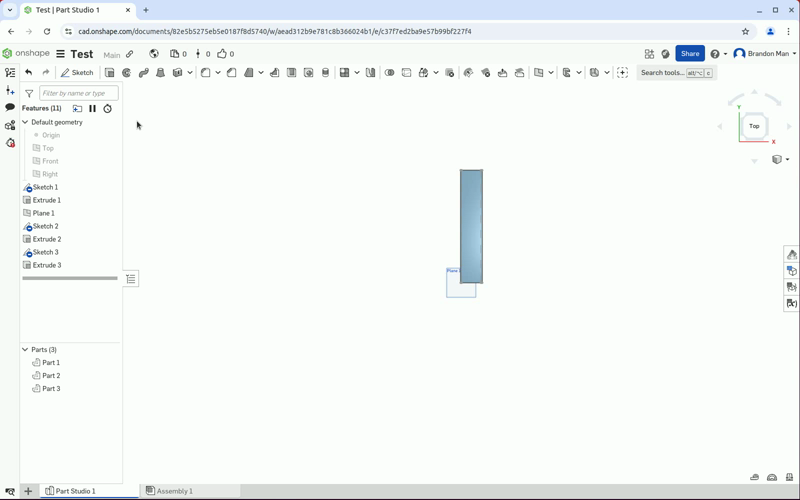
key(up, 3)
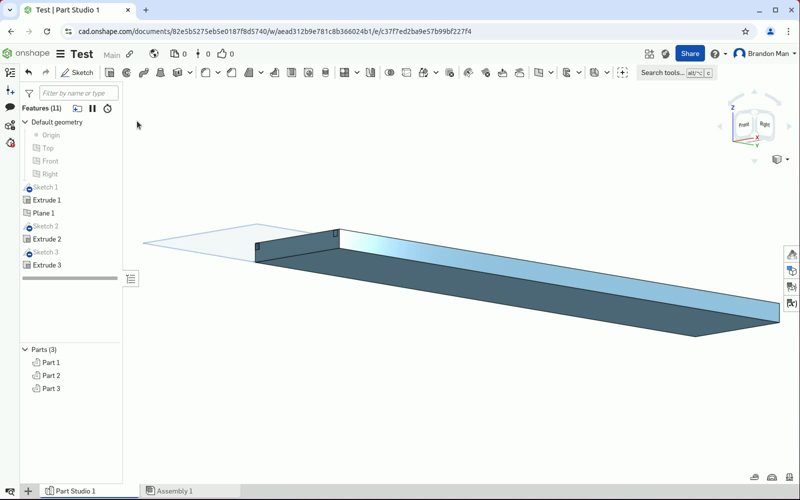
key(left, 3)
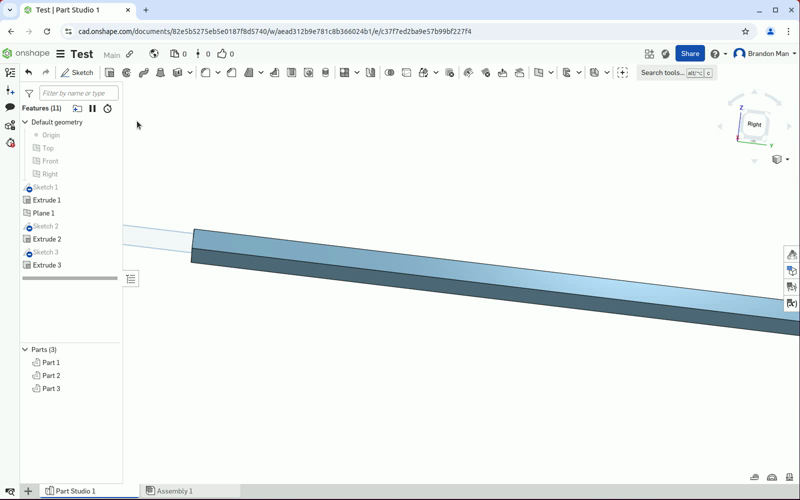
key(right, 3)
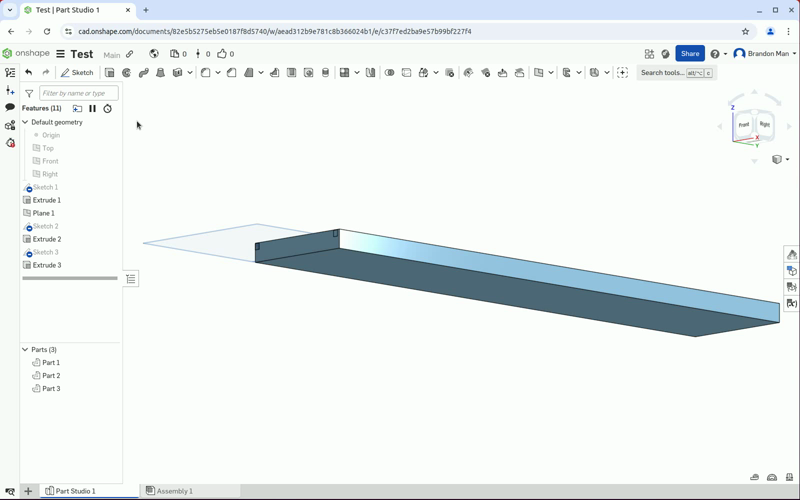
key(down, 3)
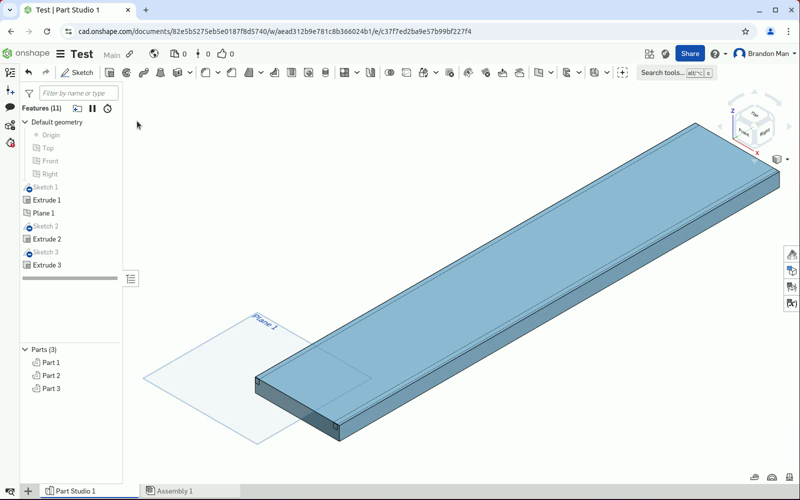
mouse_move(73, 189)
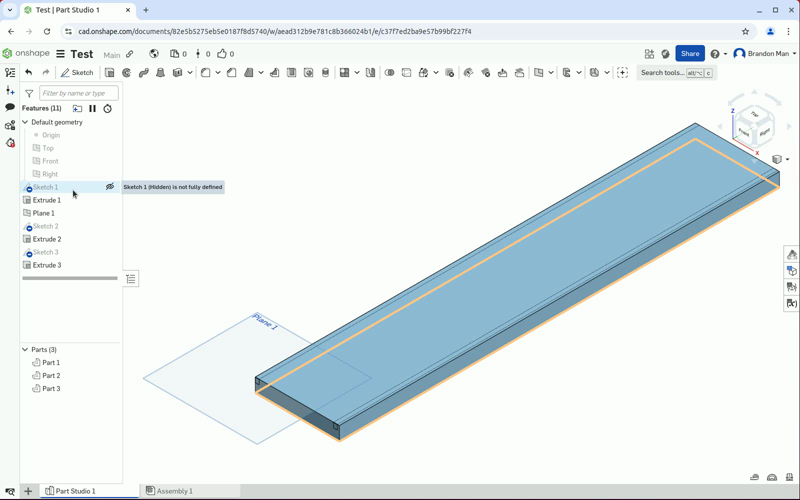
click(73, 189)